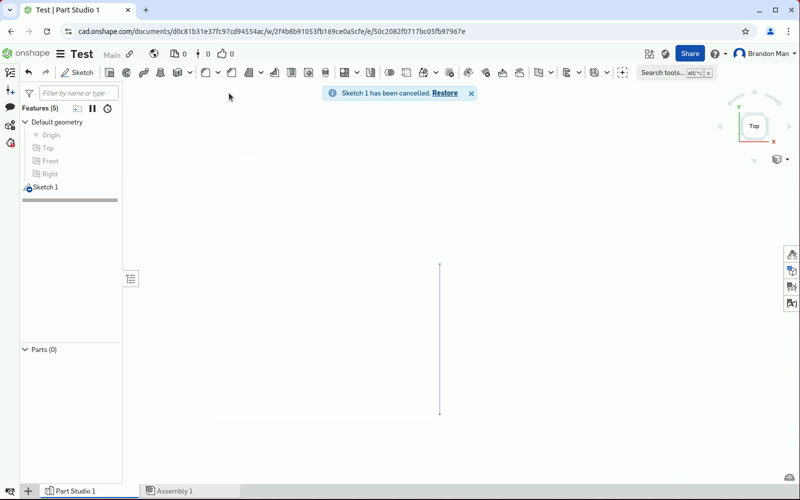
key(shift+h)
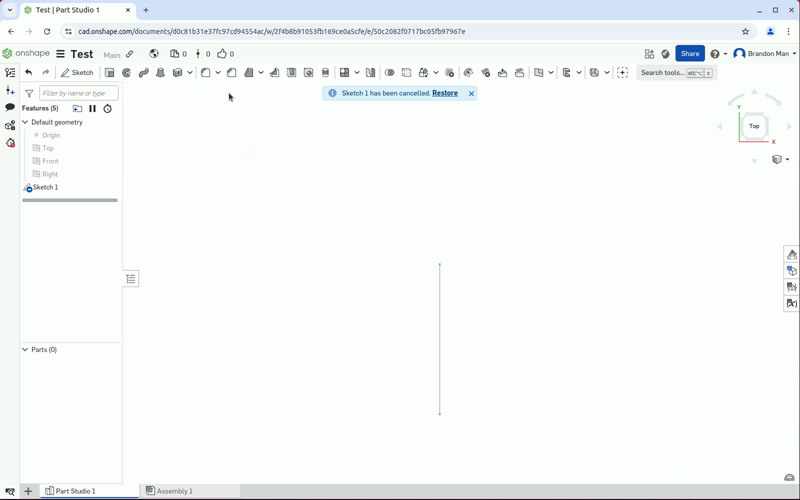
key(shift+s)
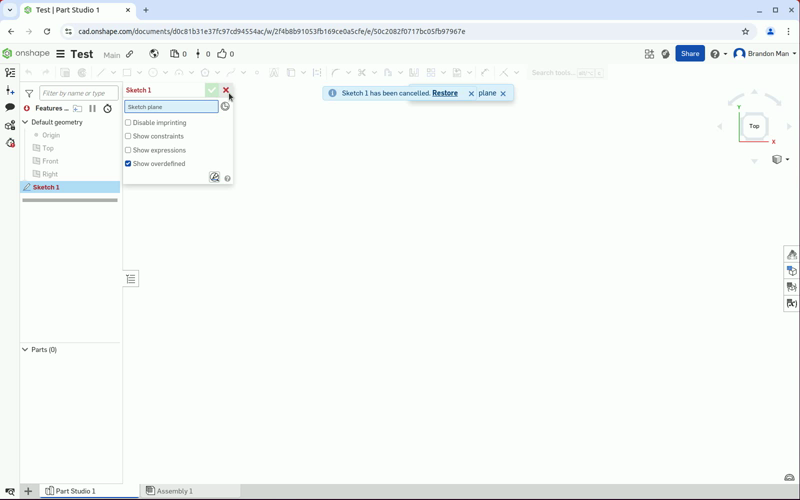
mouse_move(73, 150)
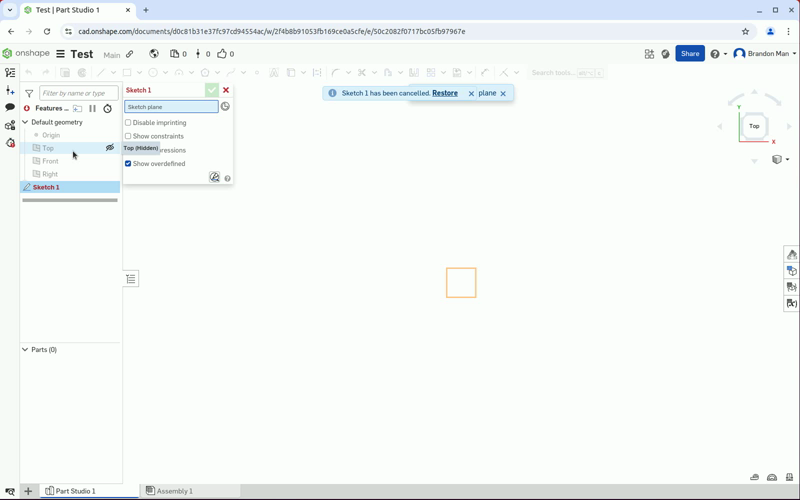
click(73, 150)
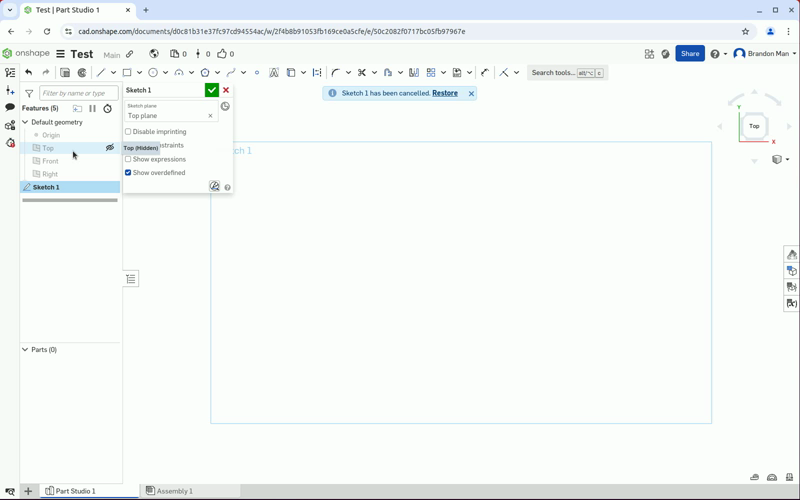
mouse_move(73, 352)
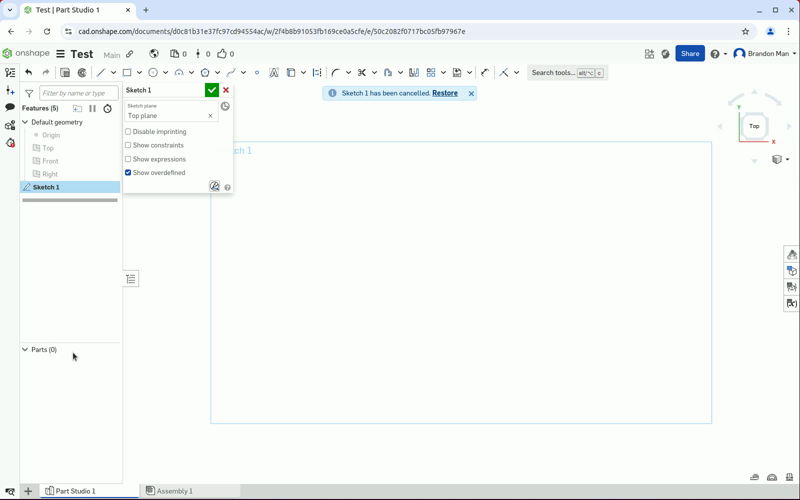
key(y)
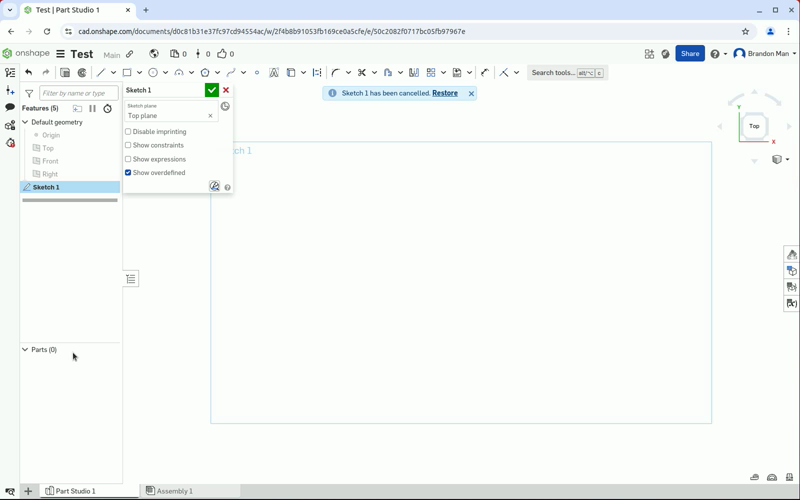
key(l)
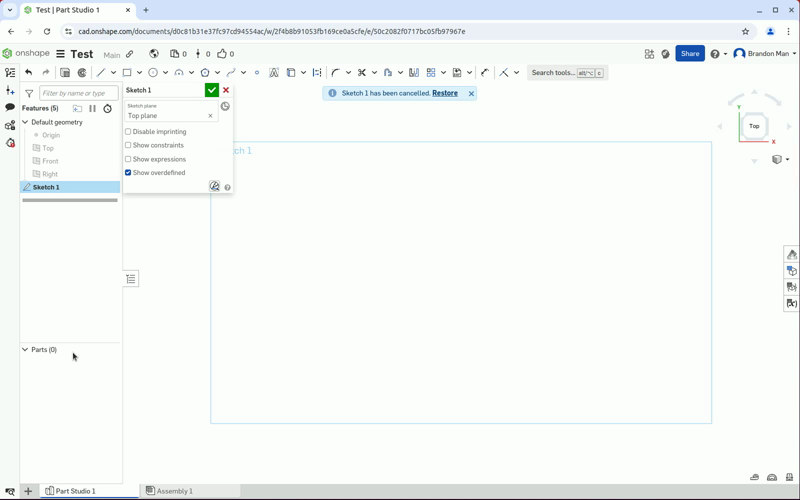
key_down(shift)
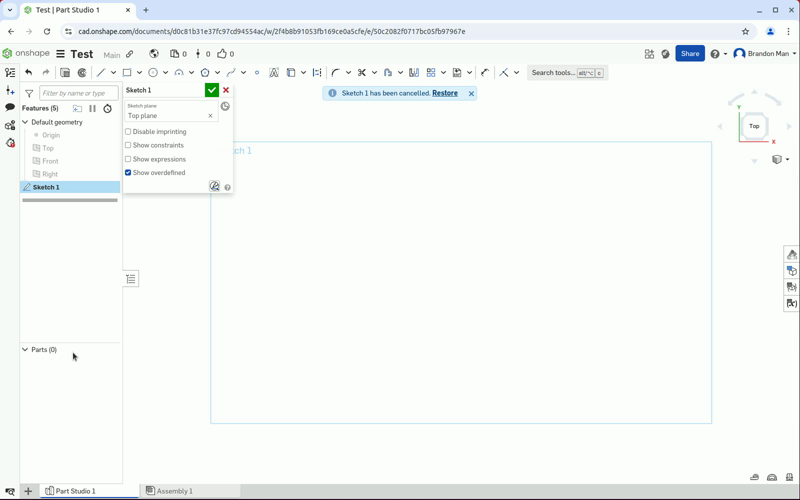
mouse_move(399, 282)
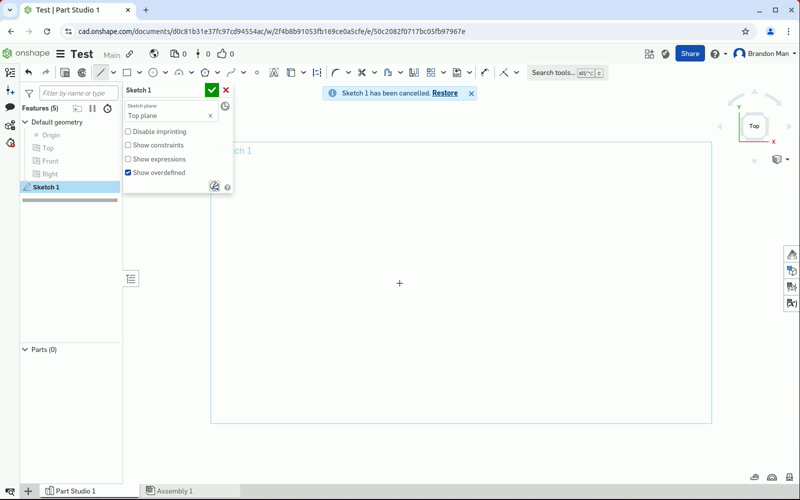
click(399, 282)
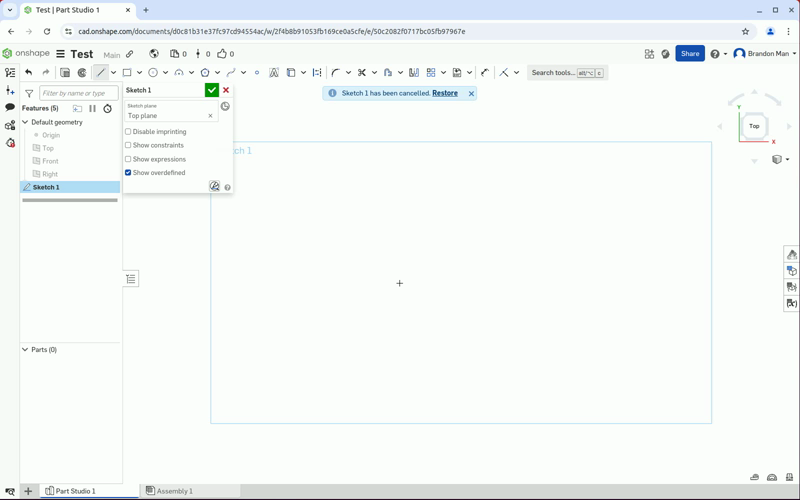
key_up(shift)
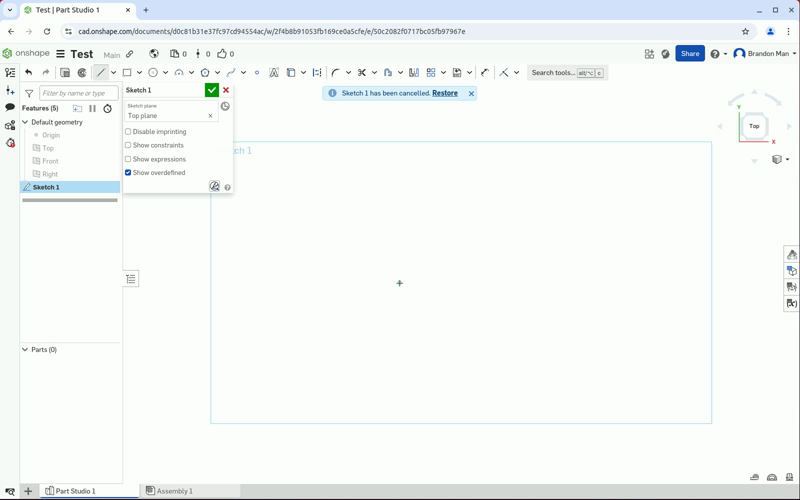
key_down(shift)
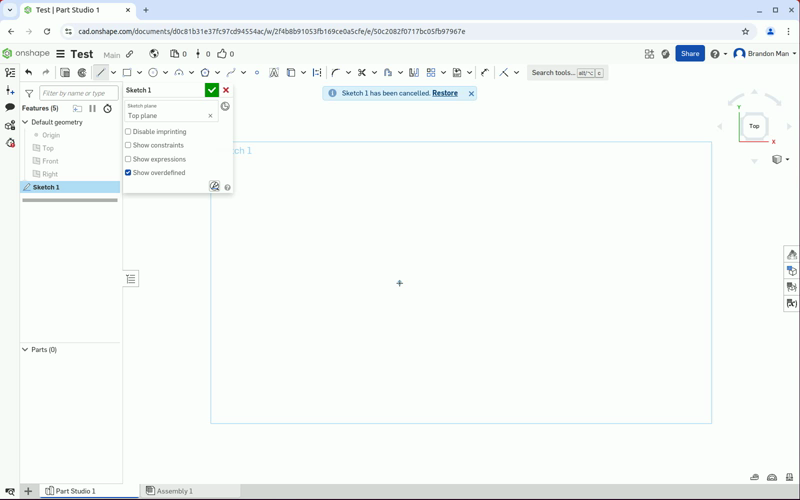
mouse_move(429, 356)
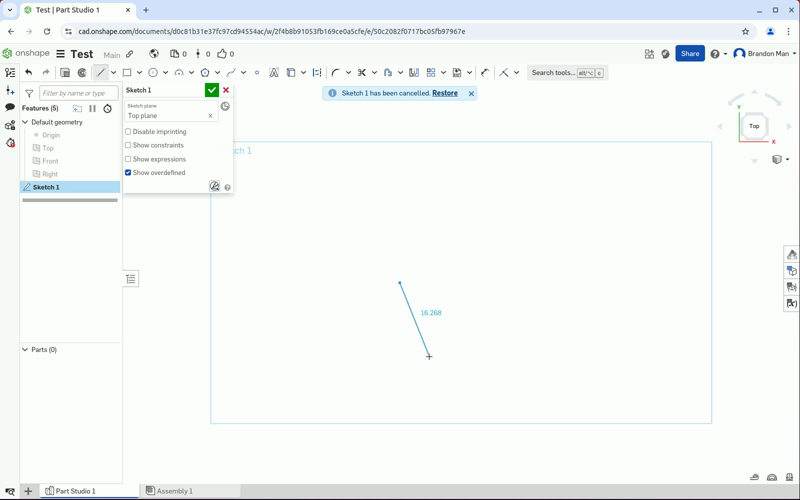
click(429, 356)
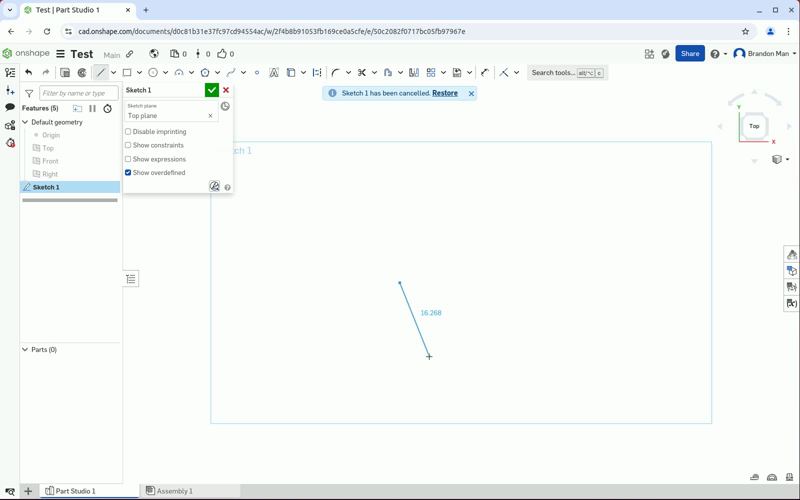
key_up(shift)
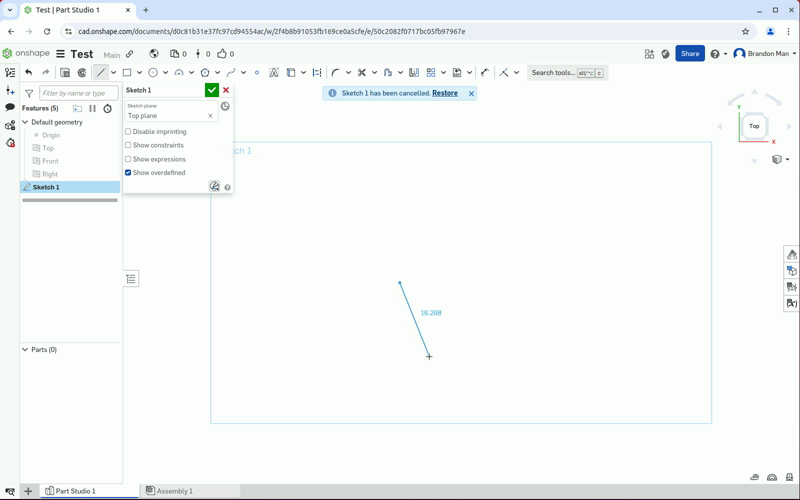
key(esc)
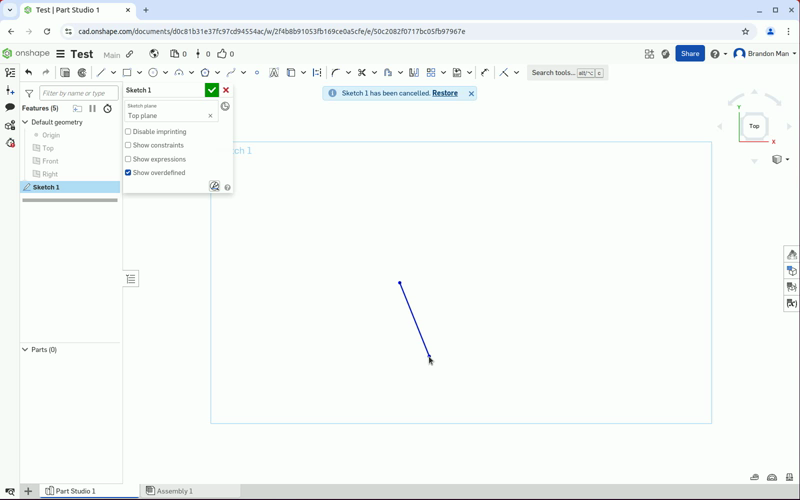
key(a)
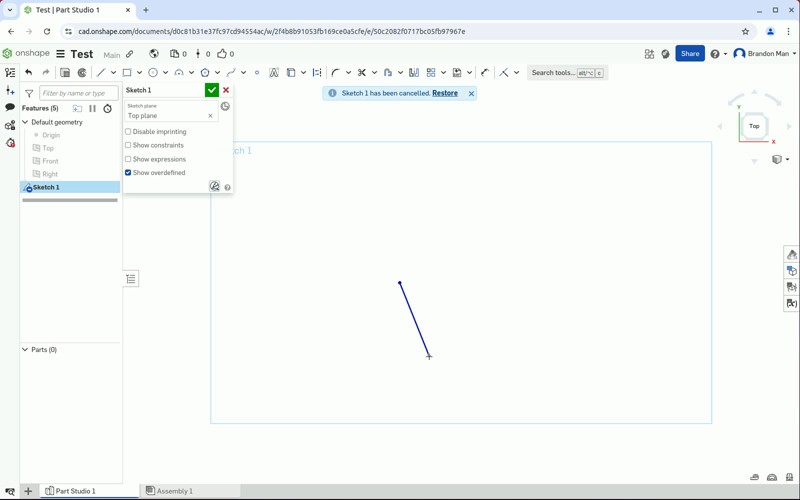
mouse_move(429, 356)
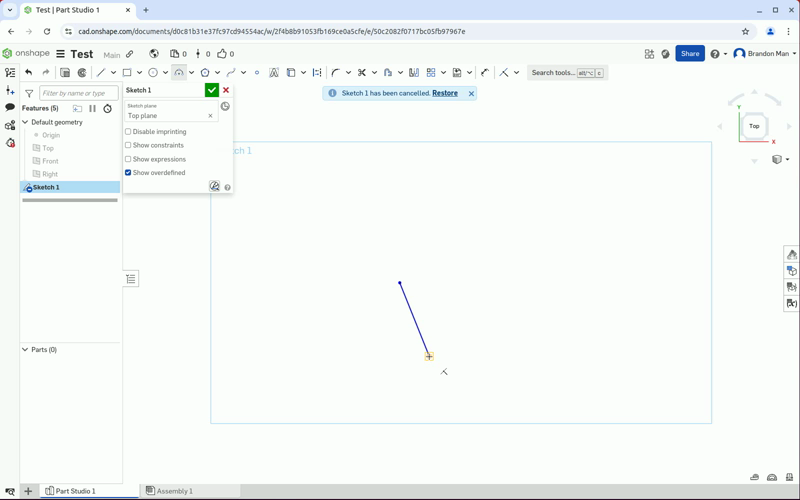
click(429, 356)
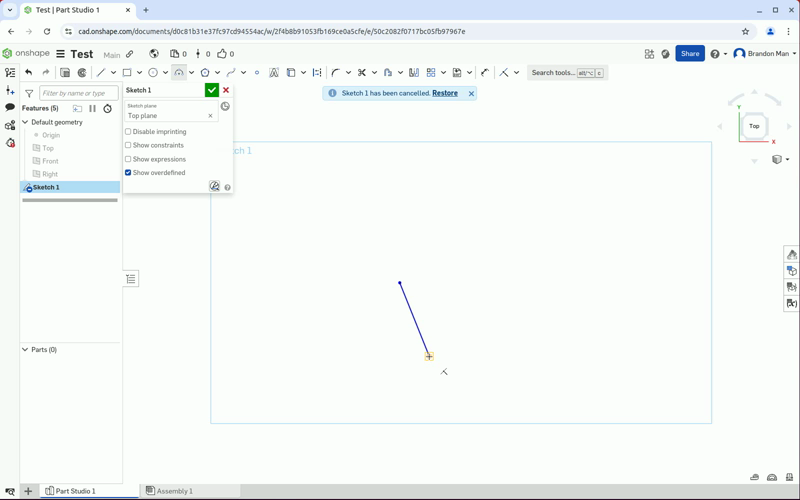
key_down(shift)
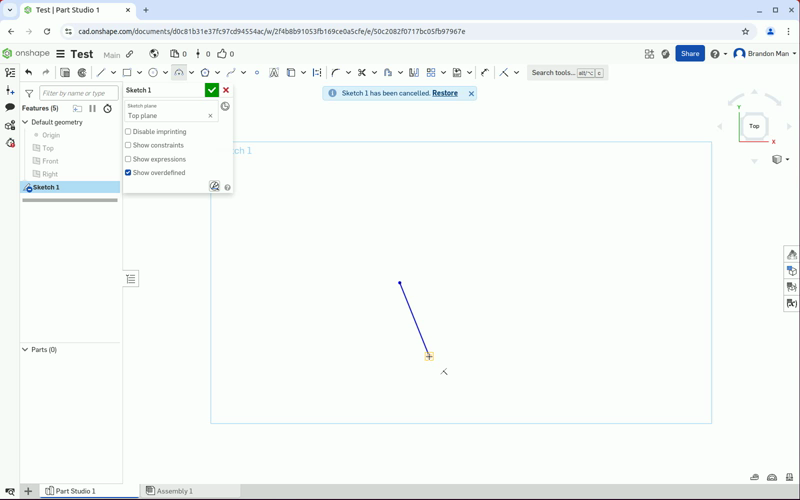
mouse_move(491, 356)
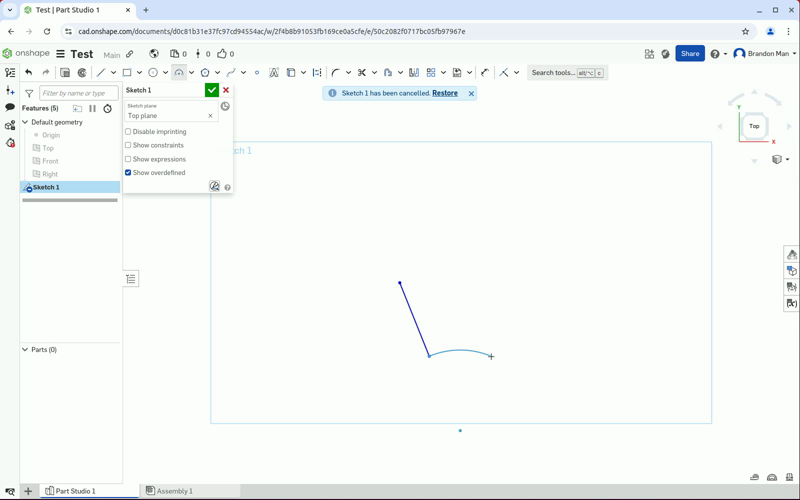
click(491, 356)
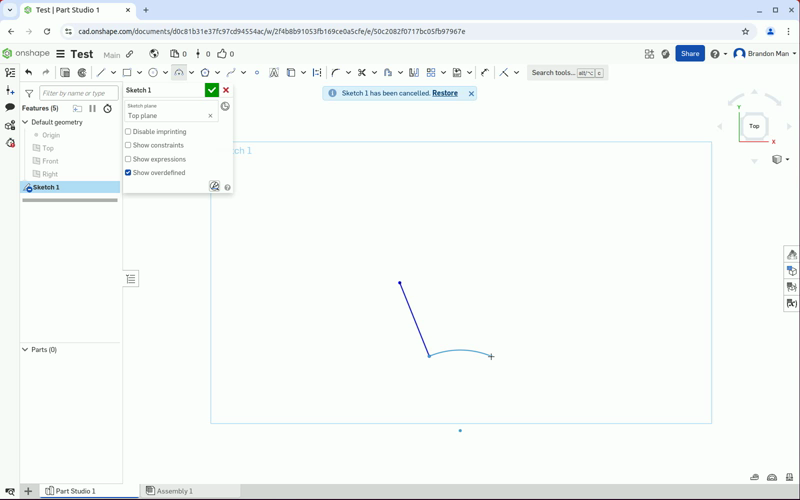
mouse_move(460, 327)
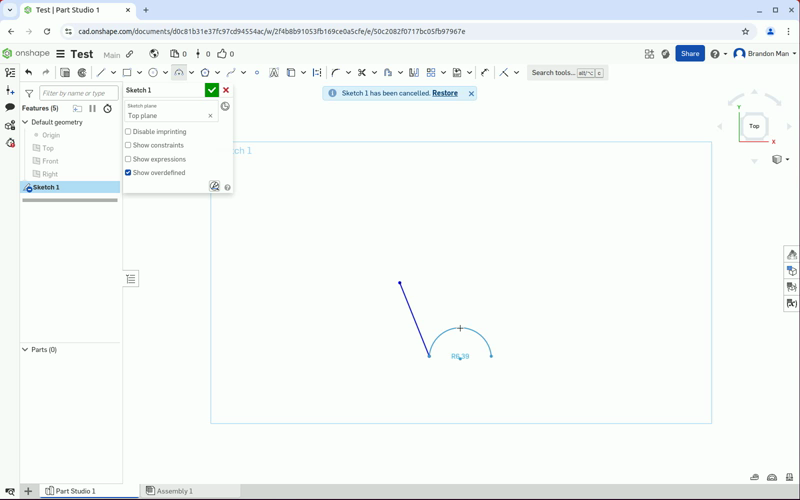
click(460, 327)
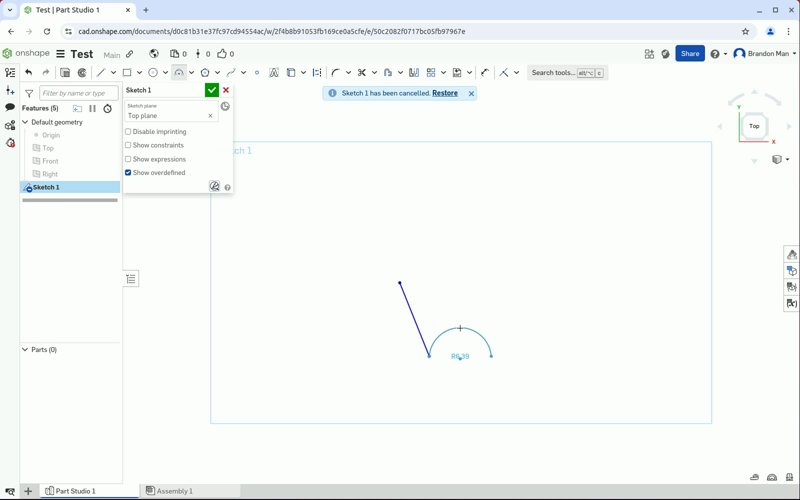
key_up(shift)
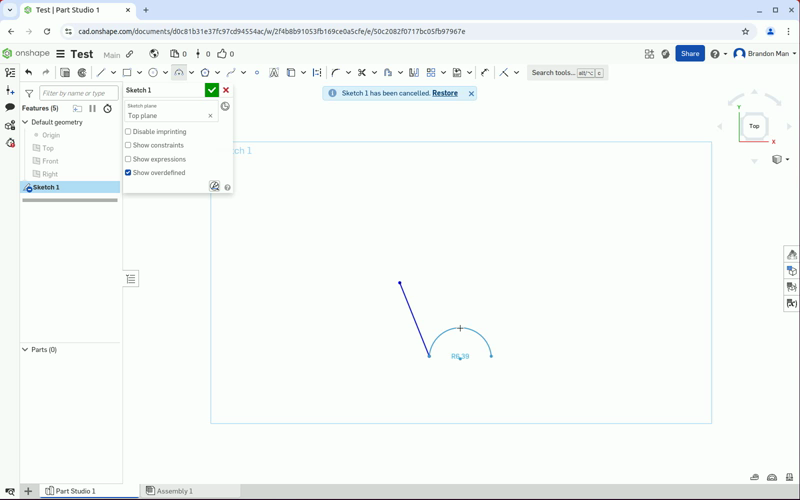
key(esc)
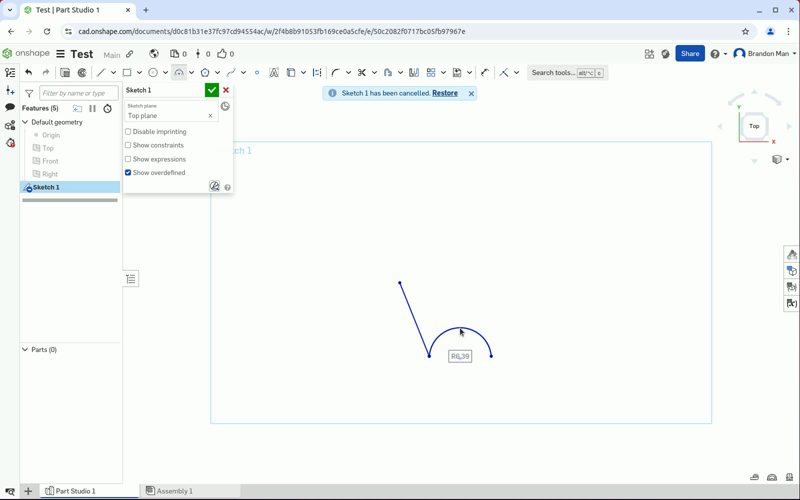
key(l)
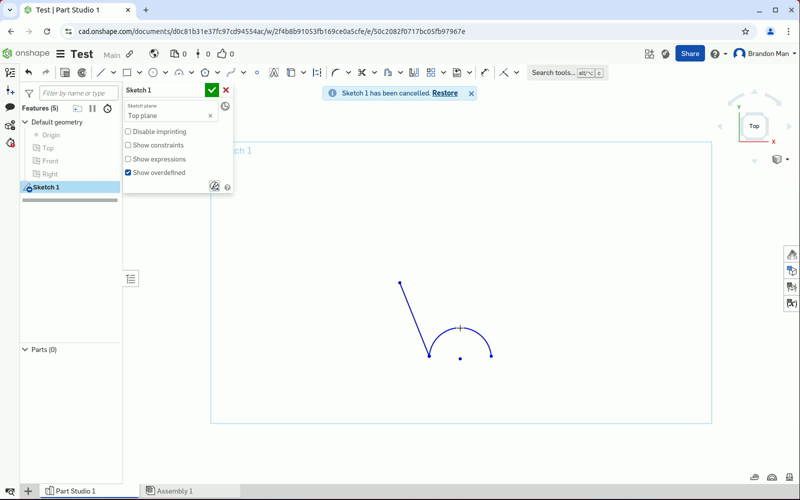
mouse_move(491, 356)
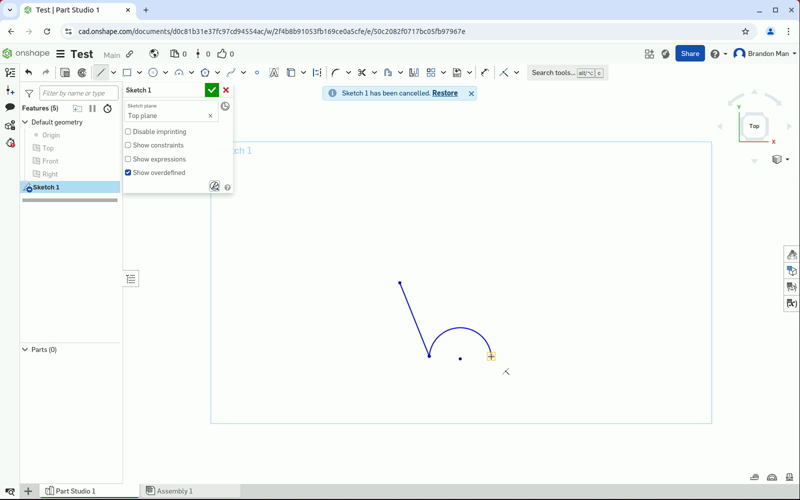
click(491, 356)
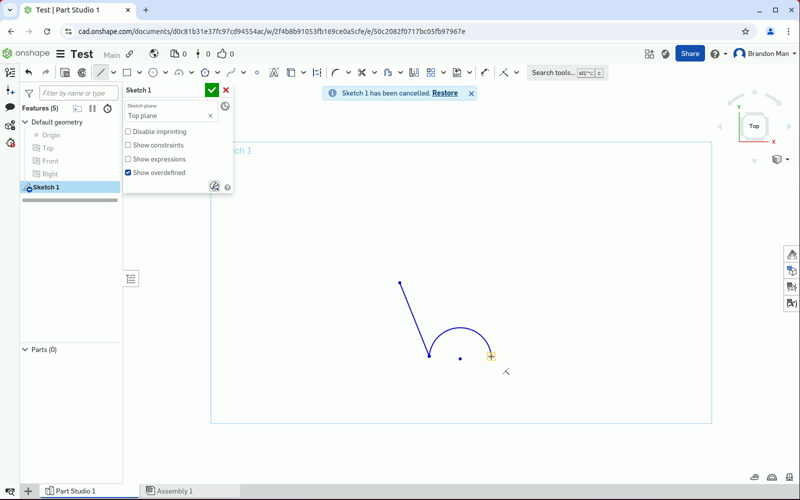
key_down(shift)
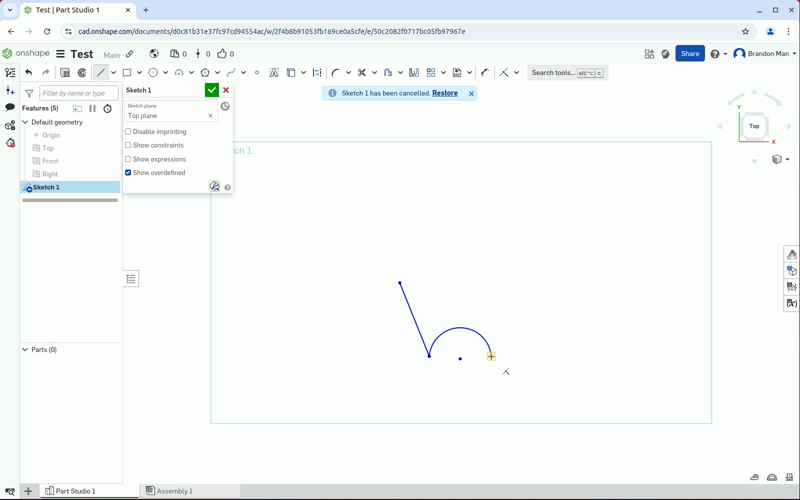
mouse_move(520, 282)
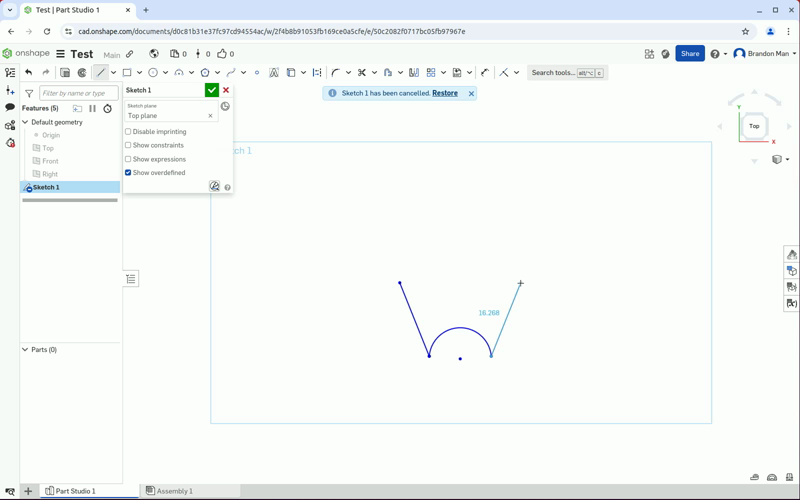
click(520, 282)
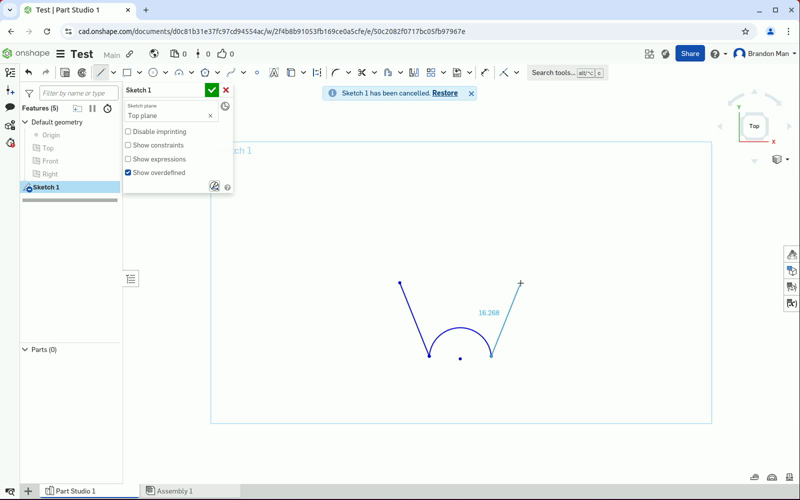
key_up(shift)
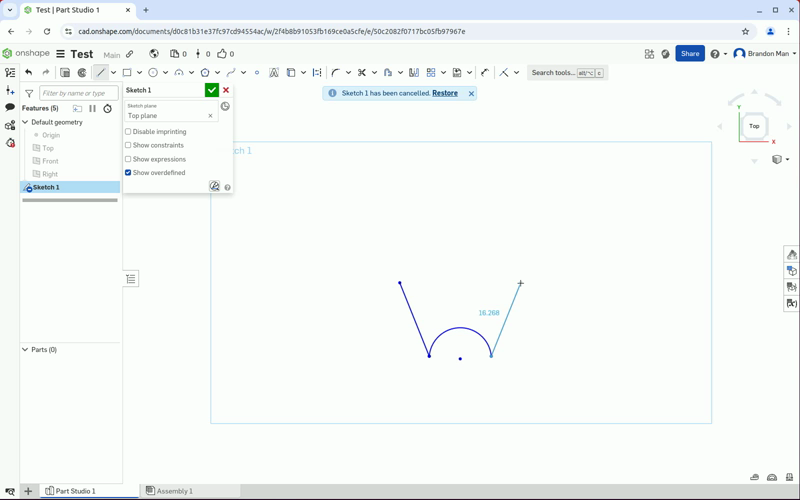
key_down(shift)
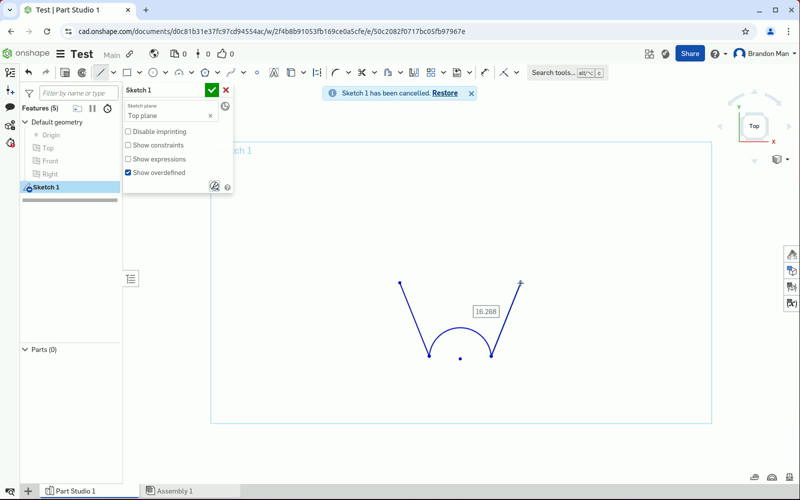
mouse_move(491, 209)
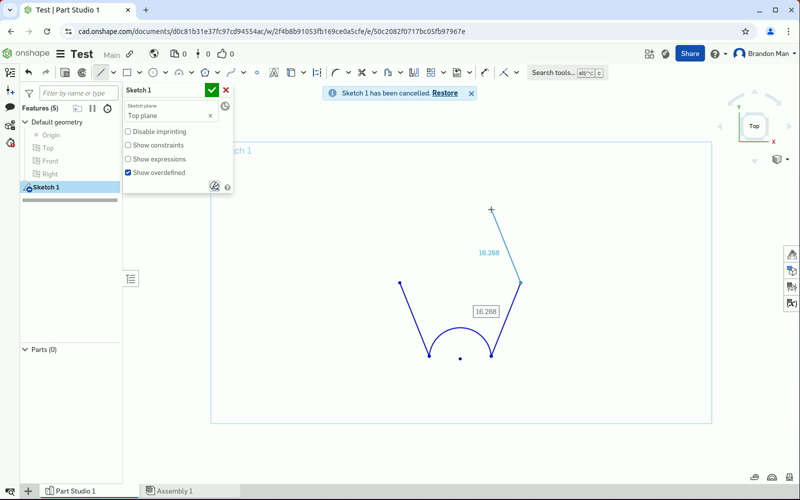
click(491, 209)
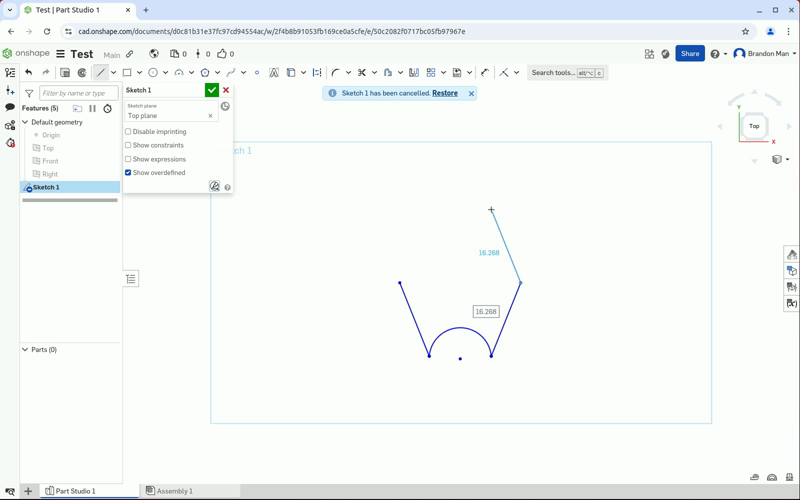
key_up(shift)
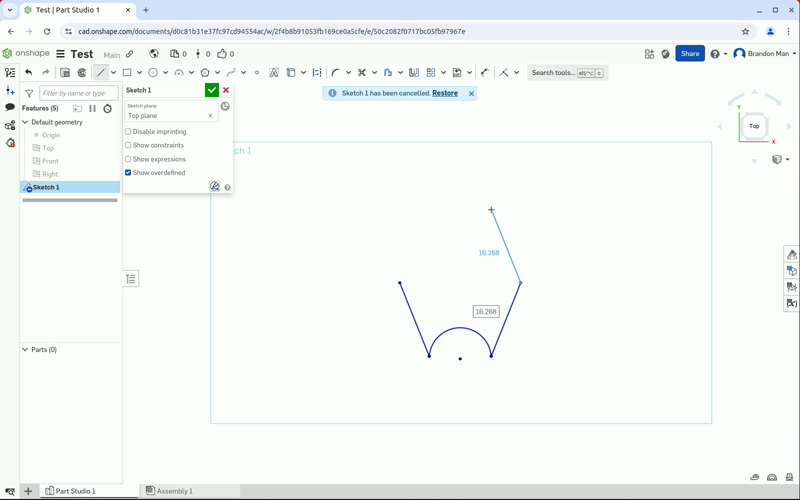
key(esc)
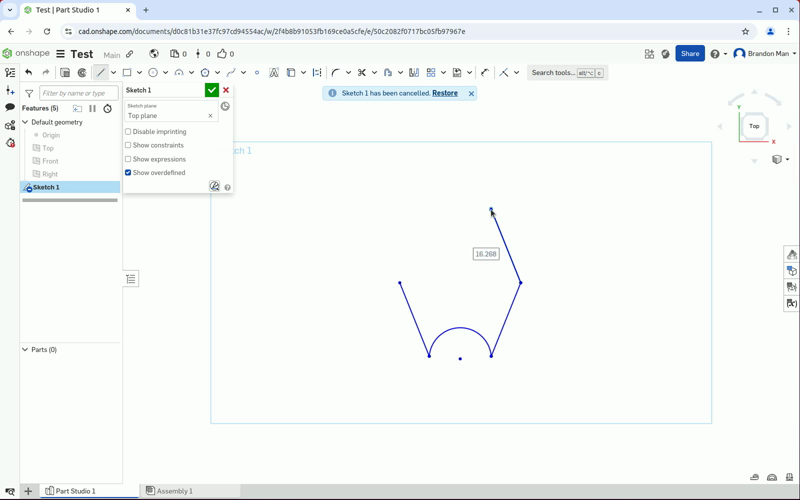
key(a)
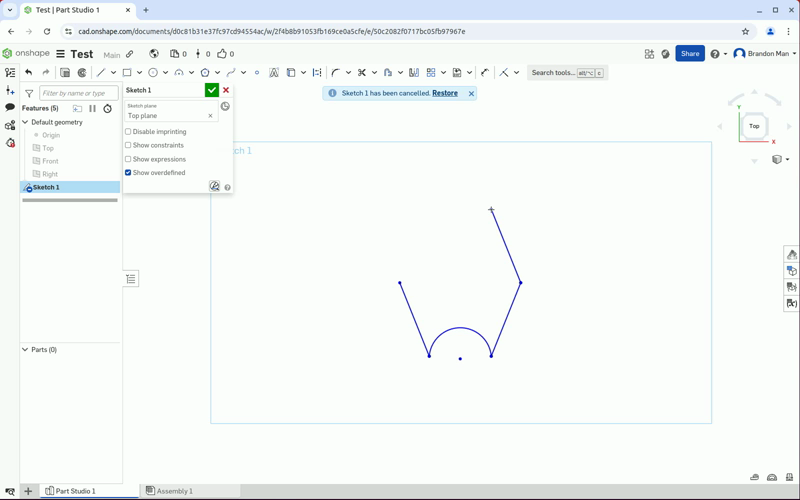
mouse_move(491, 209)
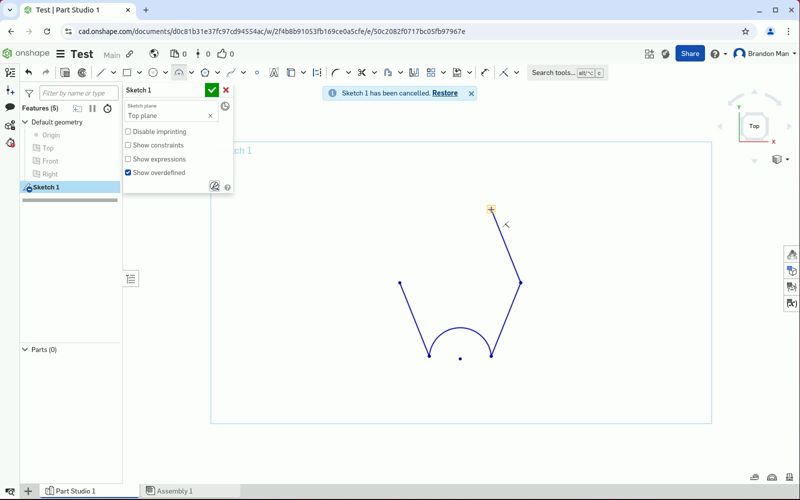
click(491, 209)
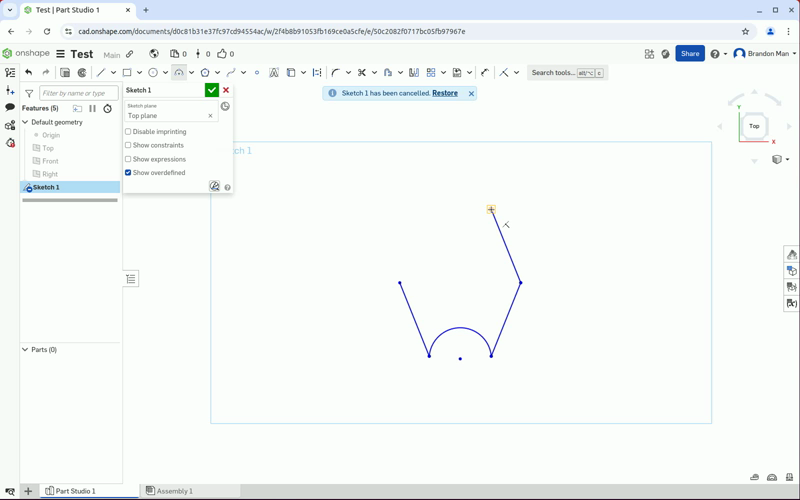
key_down(shift)
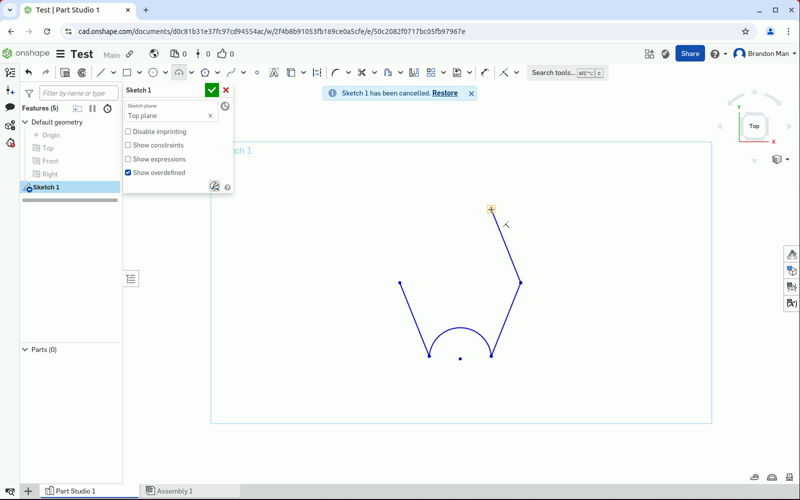
mouse_move(429, 209)
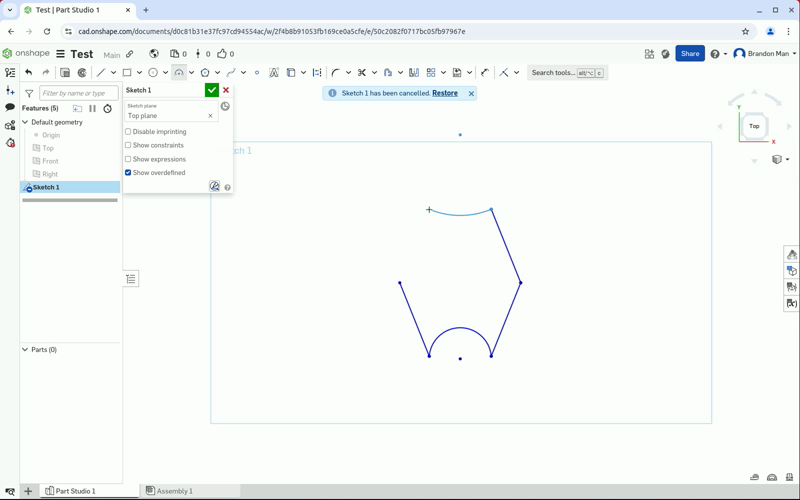
click(429, 209)
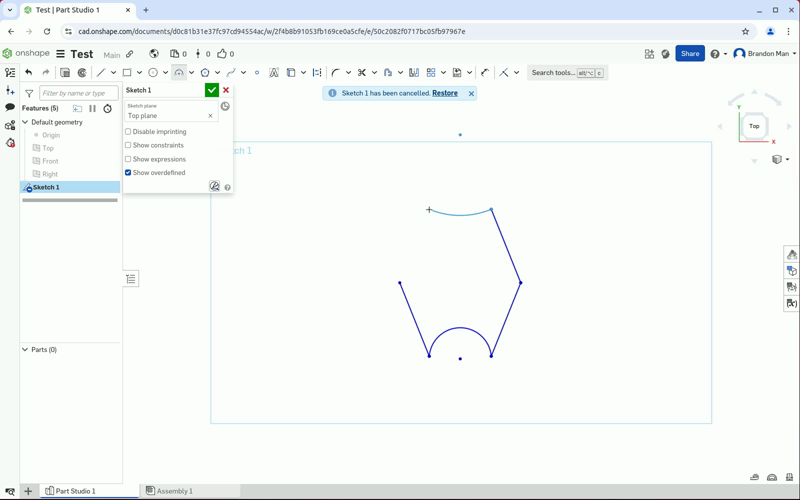
mouse_move(460, 237)
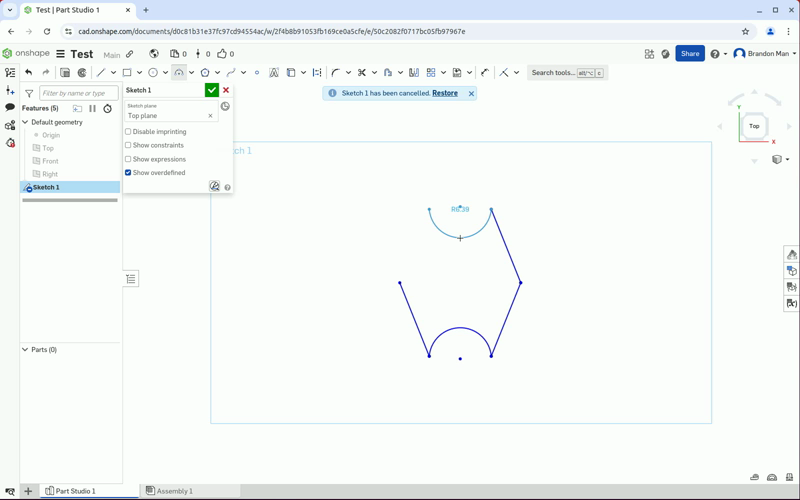
click(460, 237)
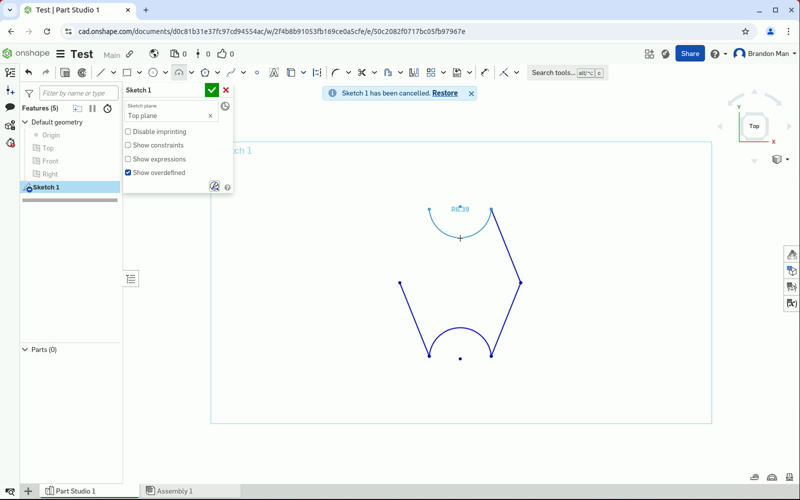
key_up(shift)
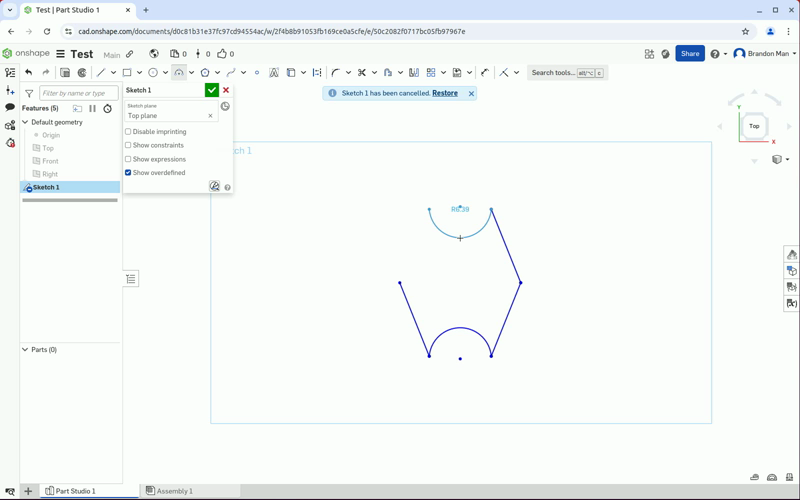
key(esc)
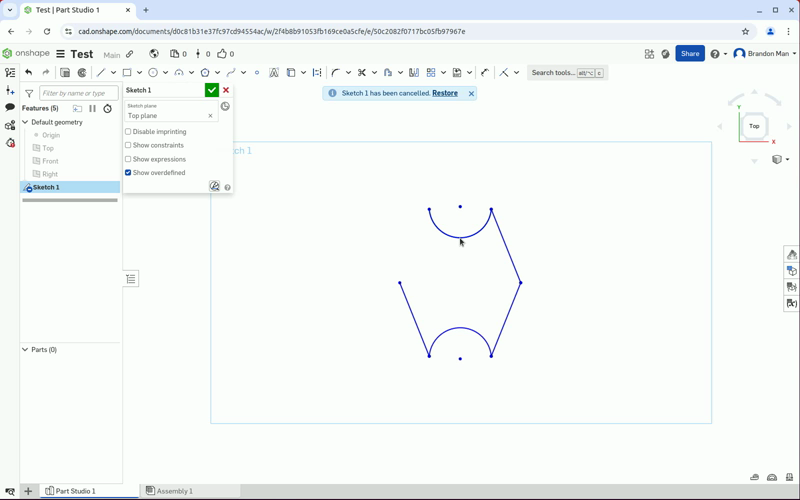
key(l)
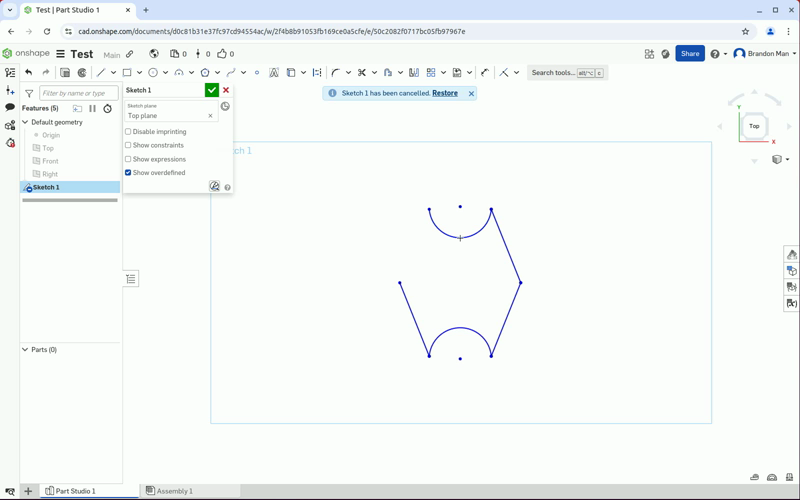
mouse_move(429, 209)
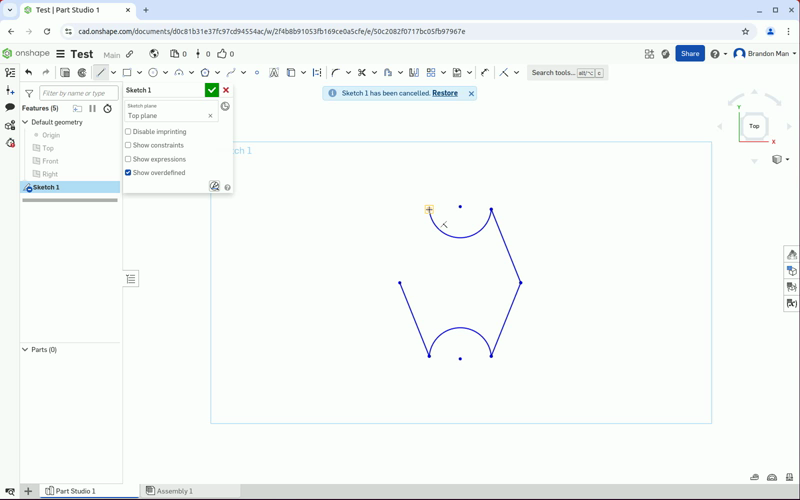
click(429, 209)
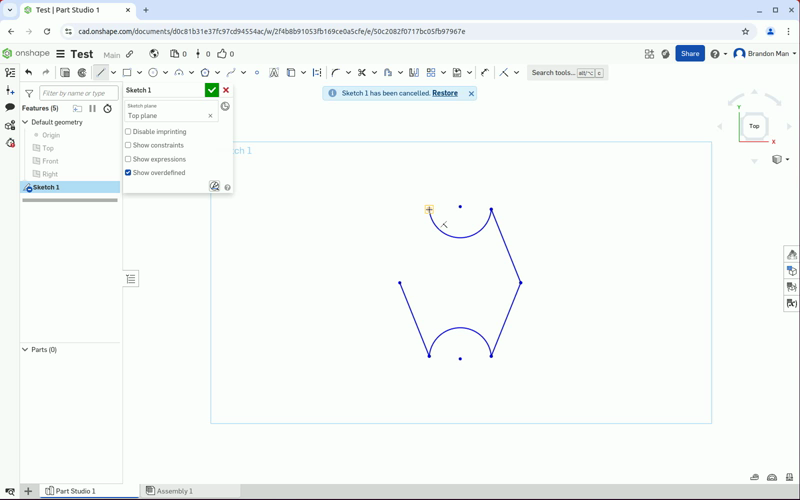
key_down(shift)
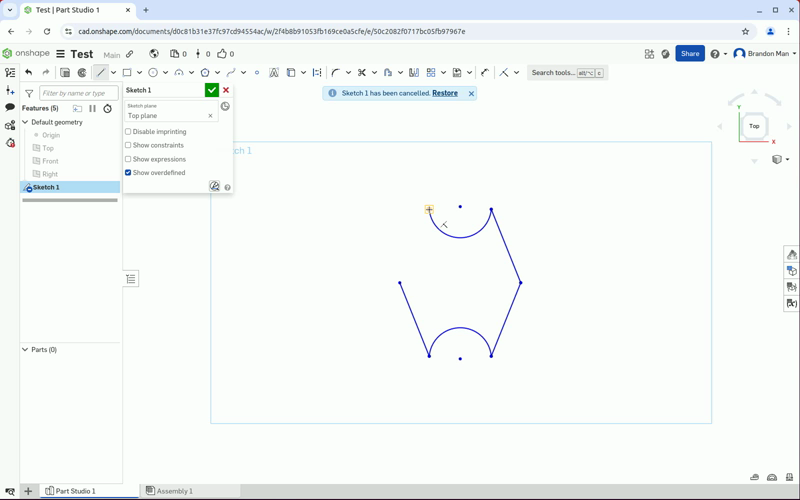
mouse_move(399, 282)
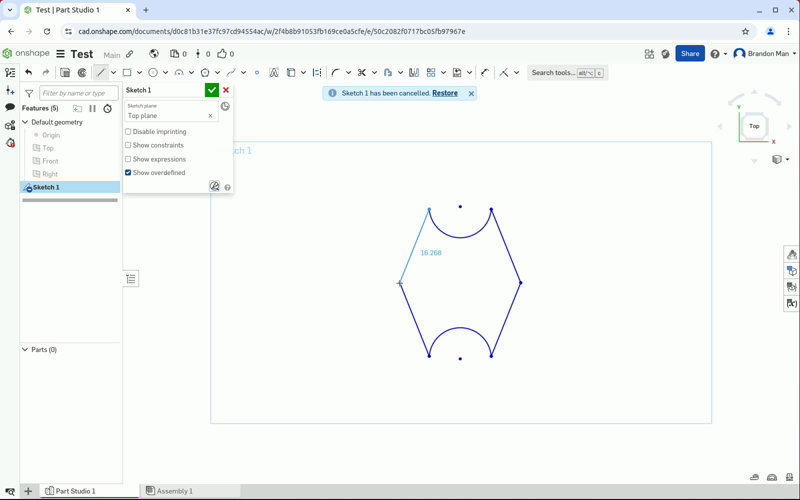
key_up(shift)
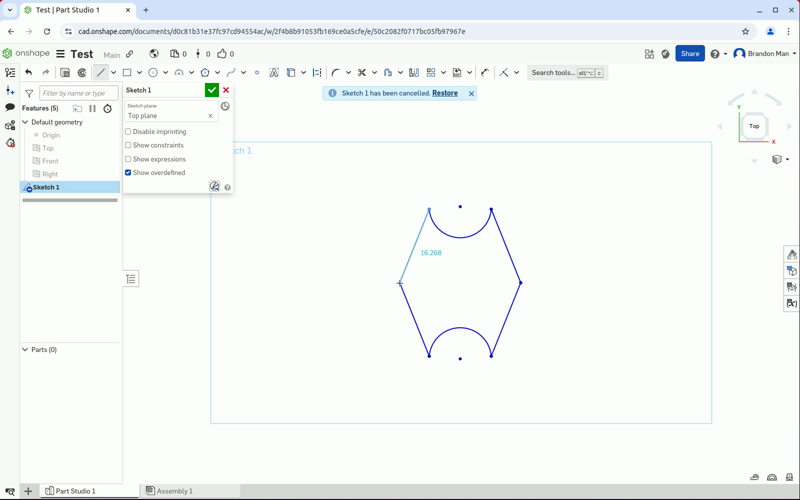
click(399, 282)
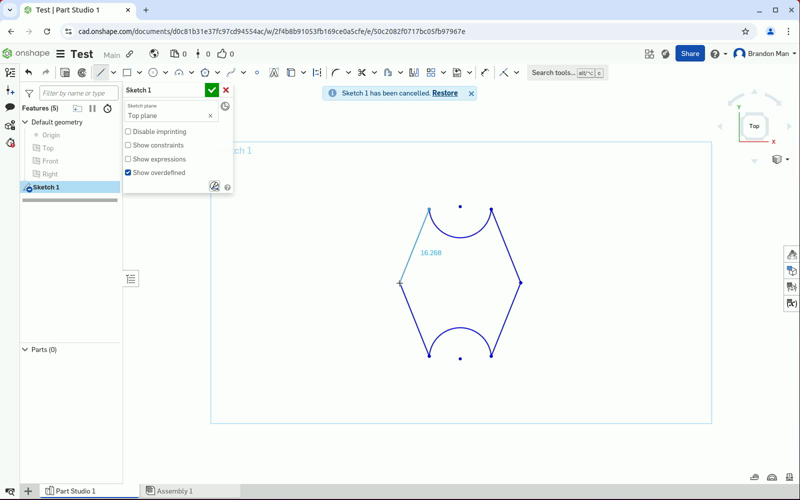
key(esc)
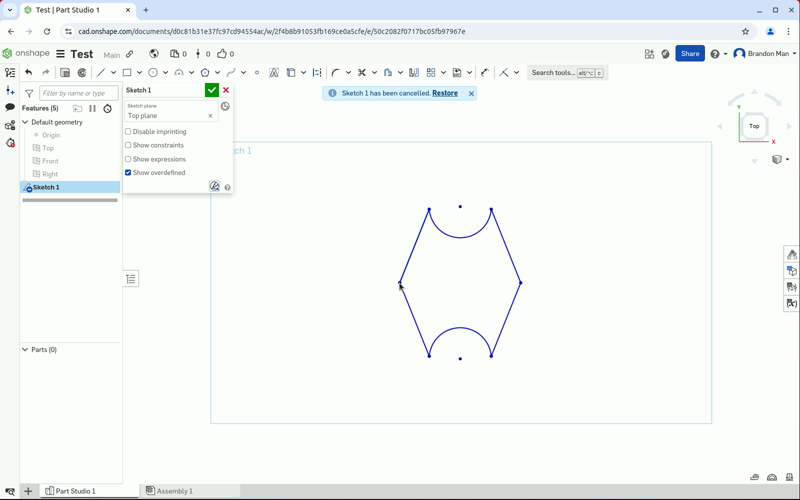
key(c)
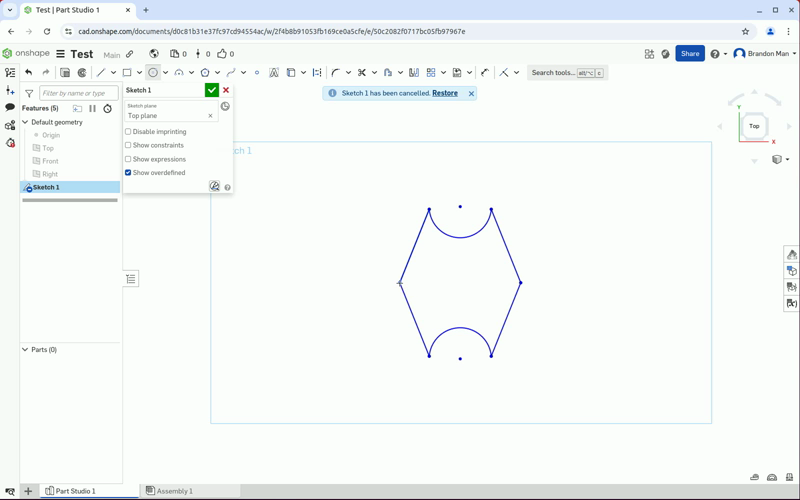
key_down(shift)
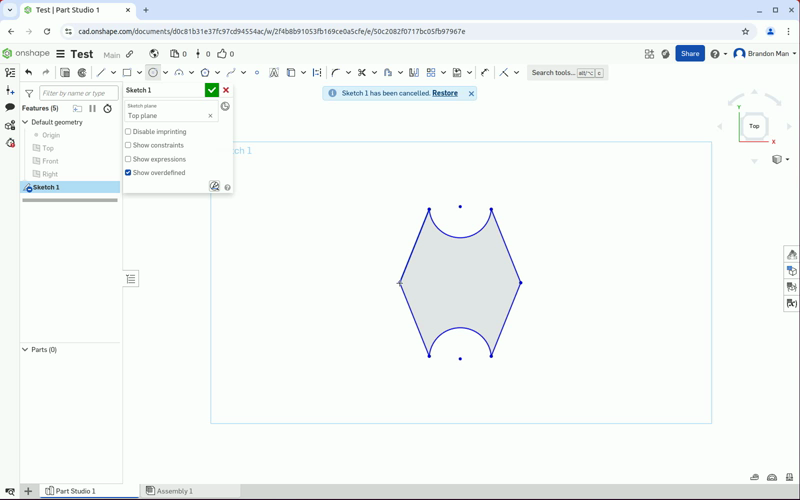
mouse_move(460, 282)
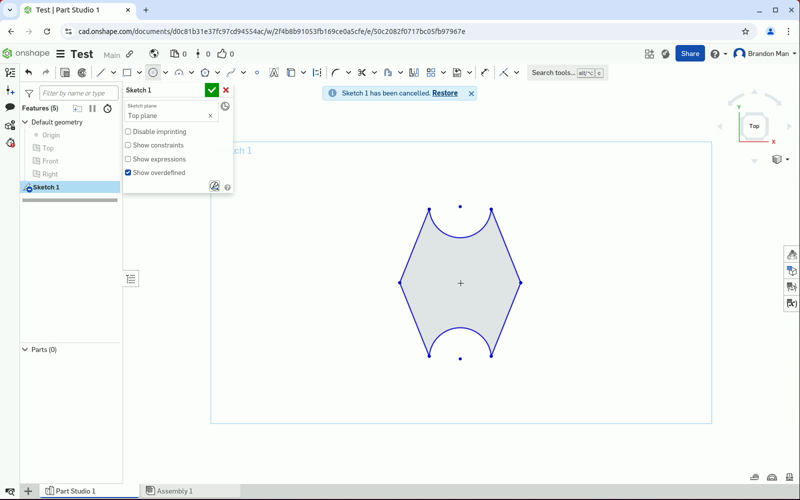
click(460, 282)
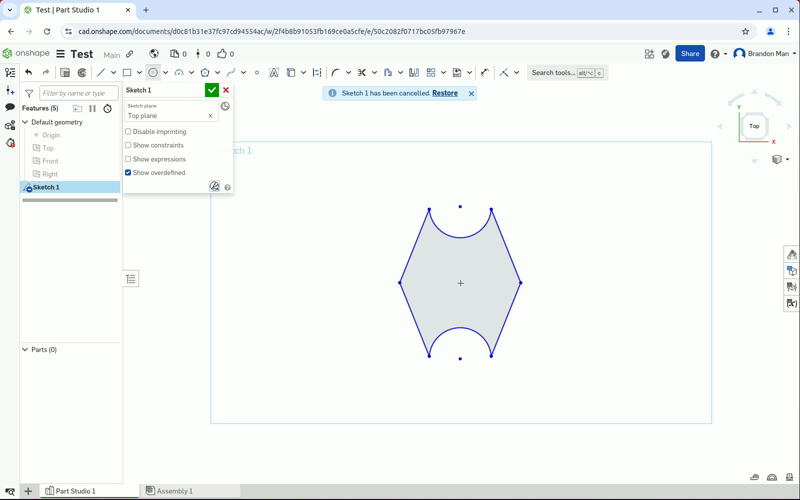
key_up(shift)
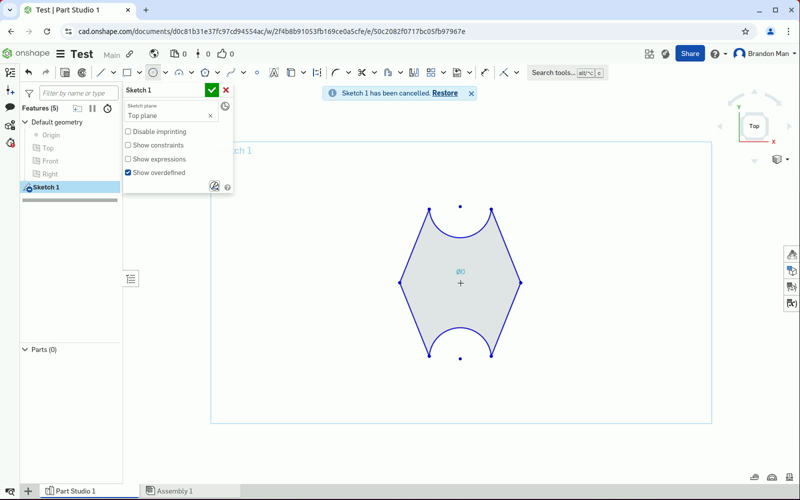
mouse_move(492, 282)
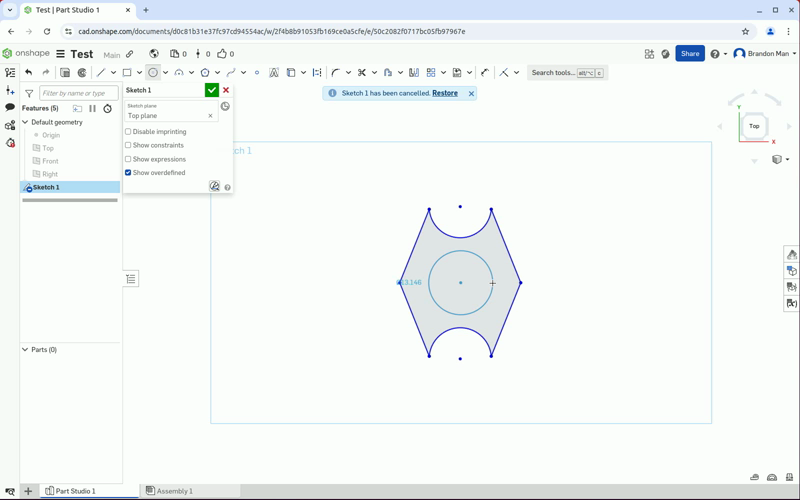
click(492, 282)
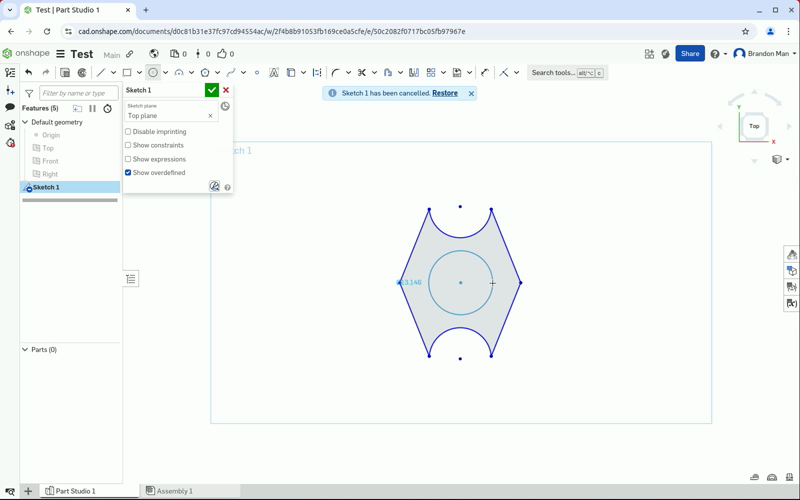
key(esc)
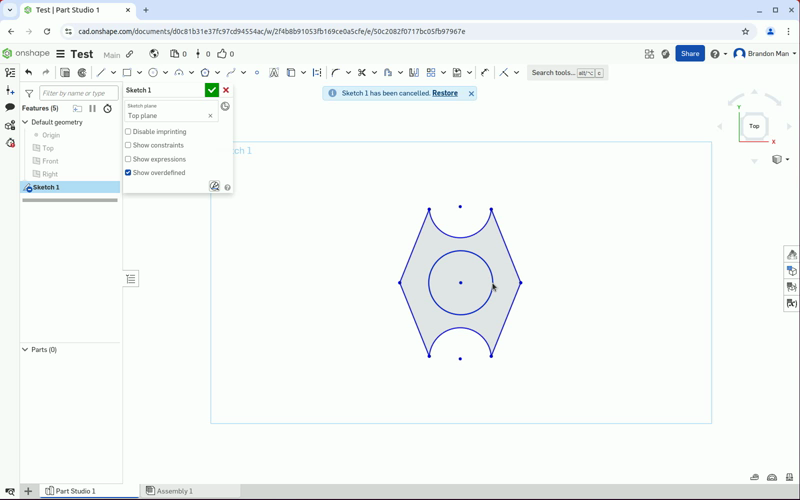
mouse_move(422, 290)
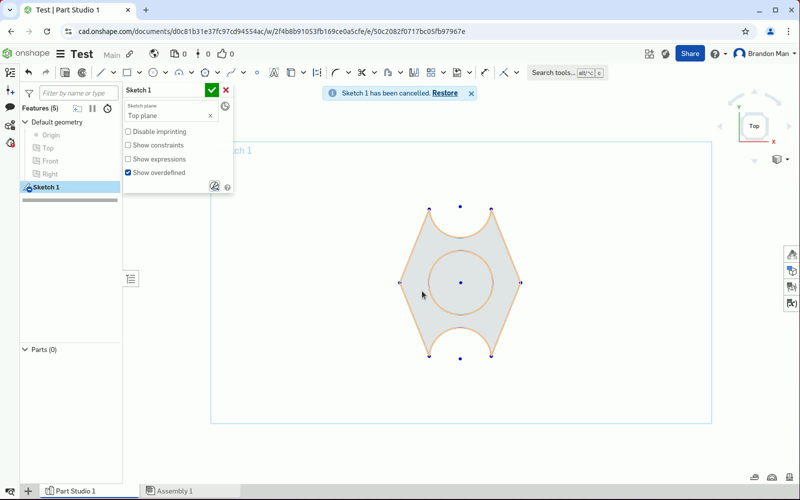
click(422, 290)
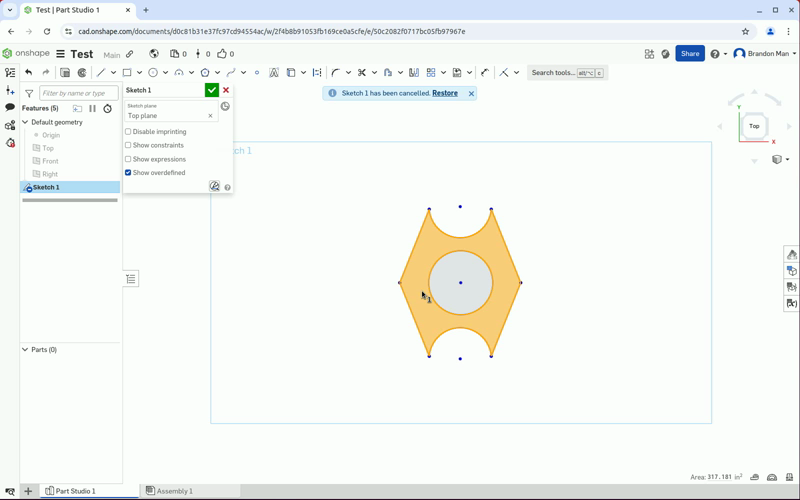
mouse_move(73, 352)
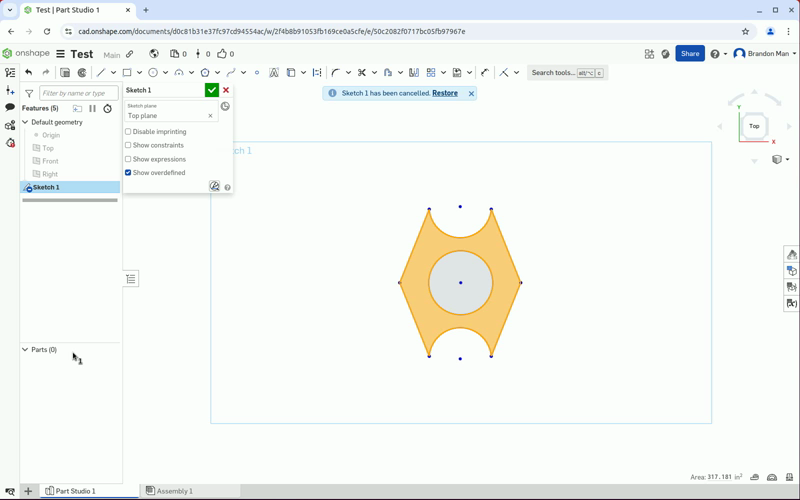
key(shift+y)
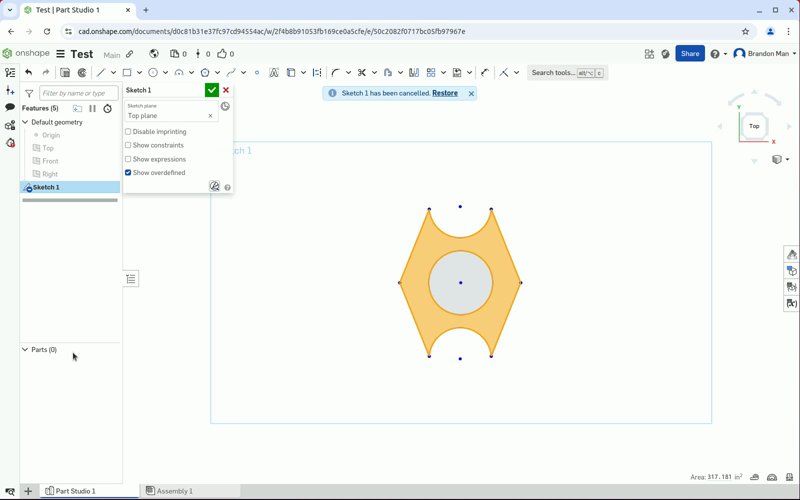
key(shift+e)
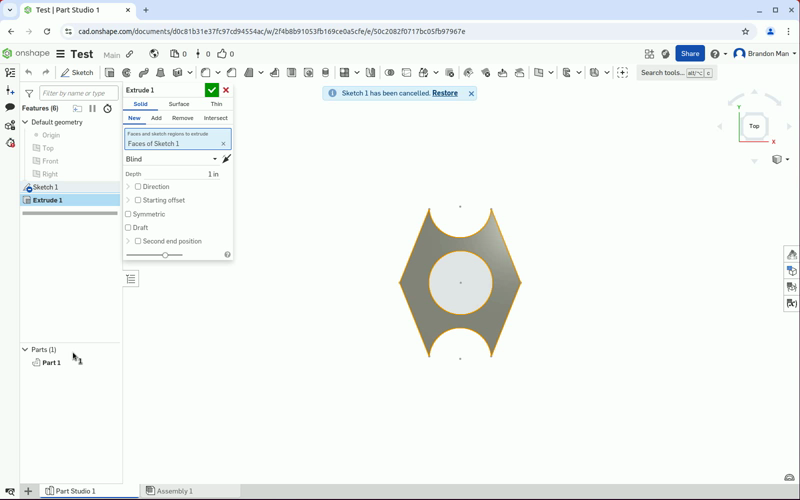
mouse_move(143, 106)
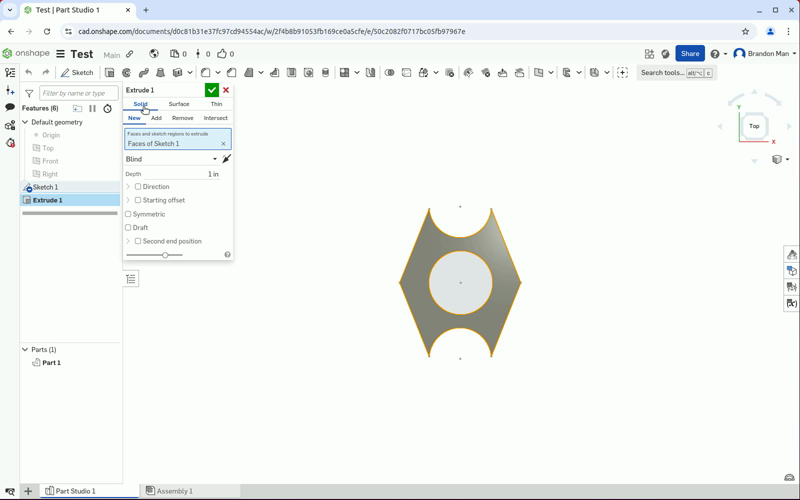
click(143, 106)
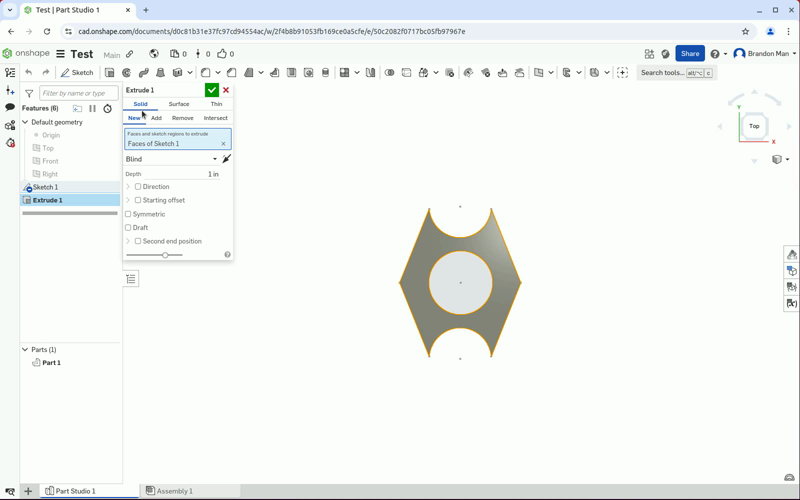
mouse_move(137, 120)
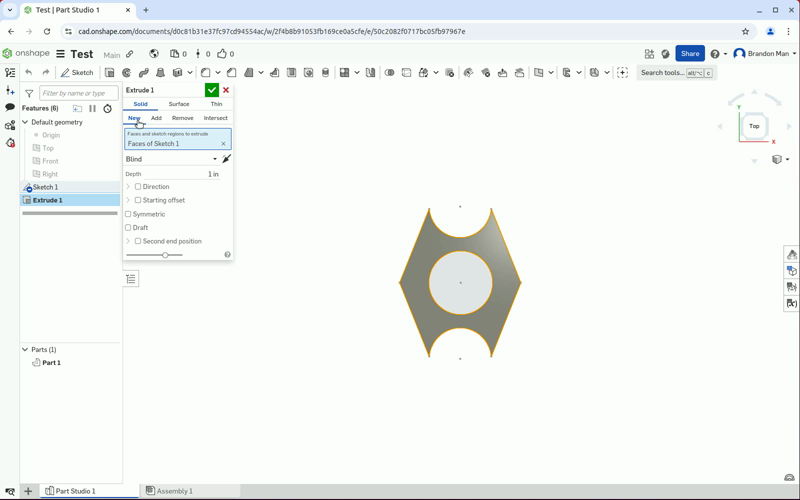
click(137, 120)
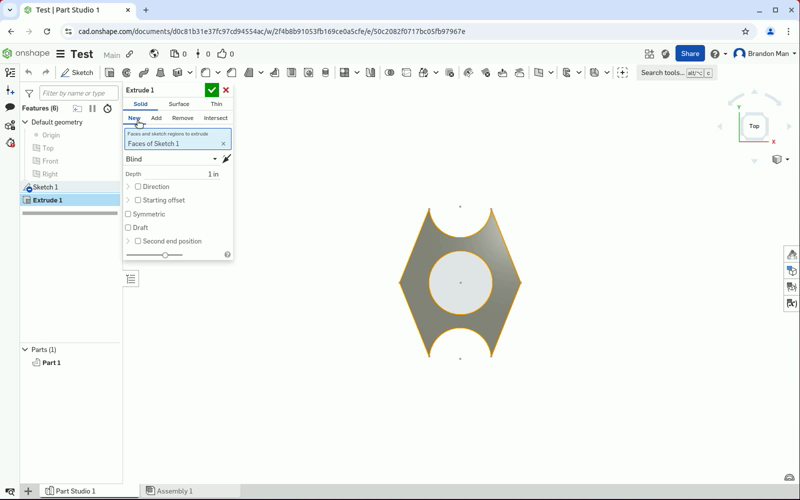
key(tab, 4)
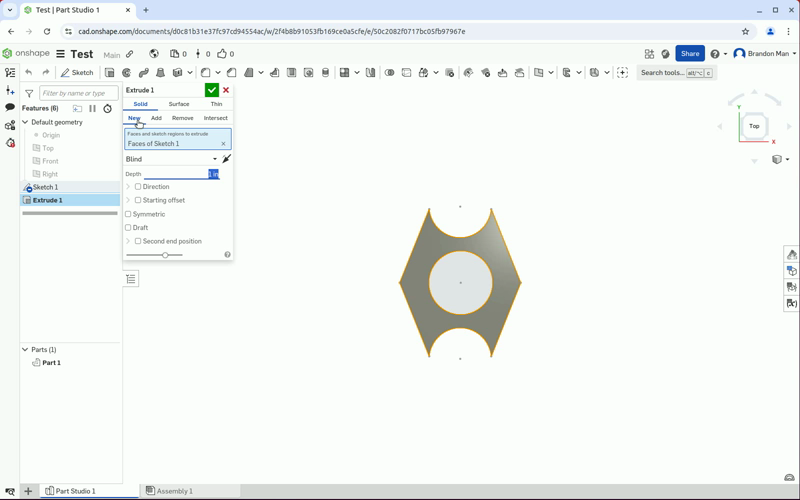
text(3.37)
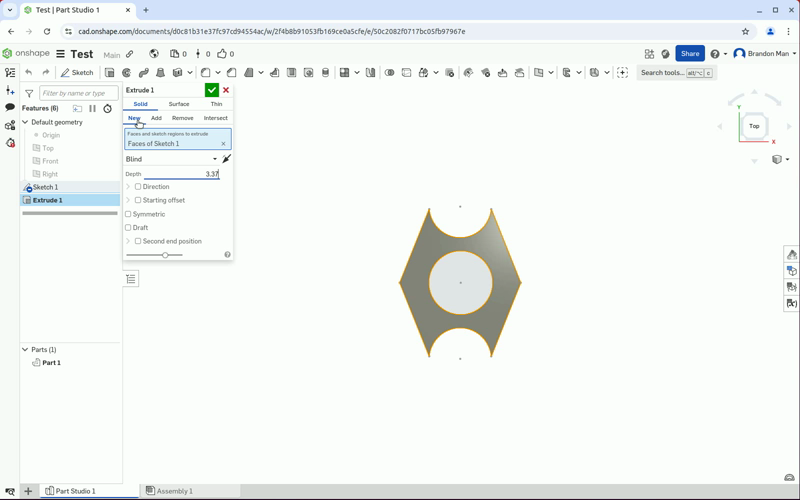
key(enter)
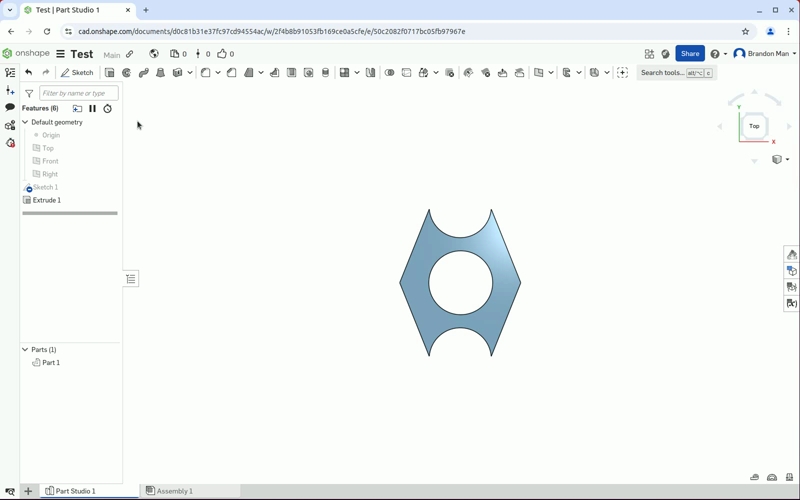
key(shift+h)
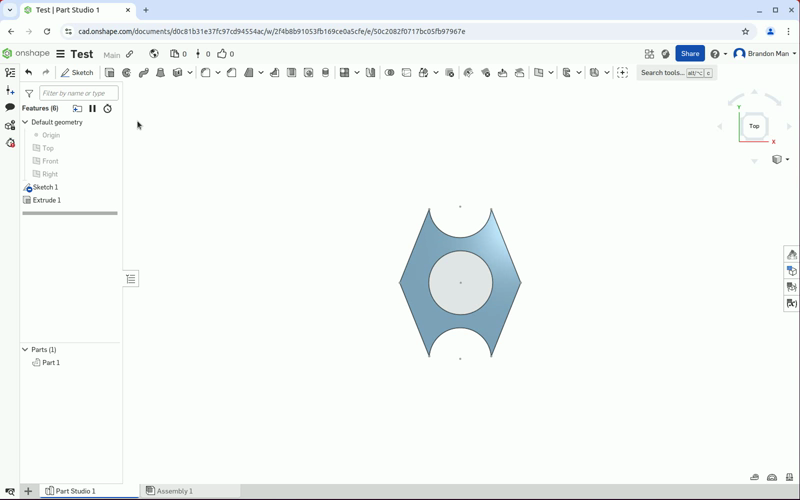
key(shift+h)
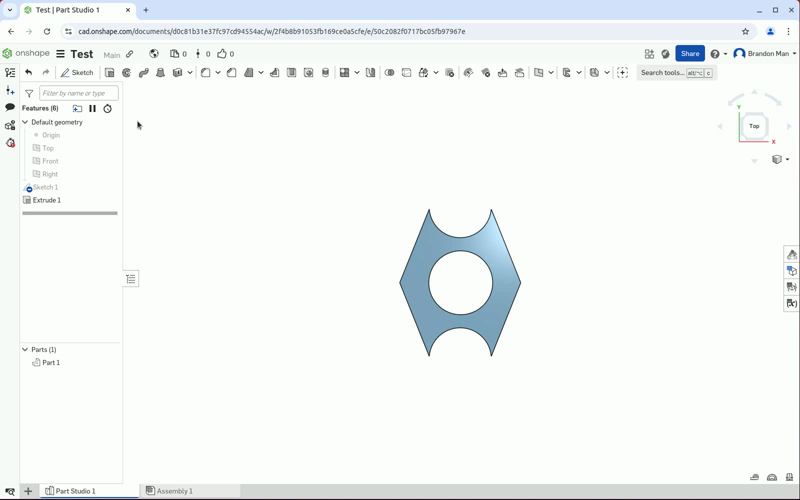
mouse_move(73, 189)
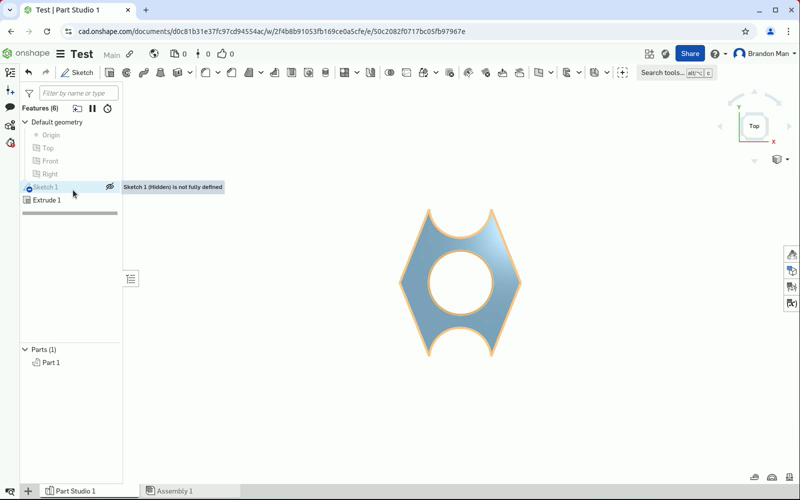
click(73, 189)
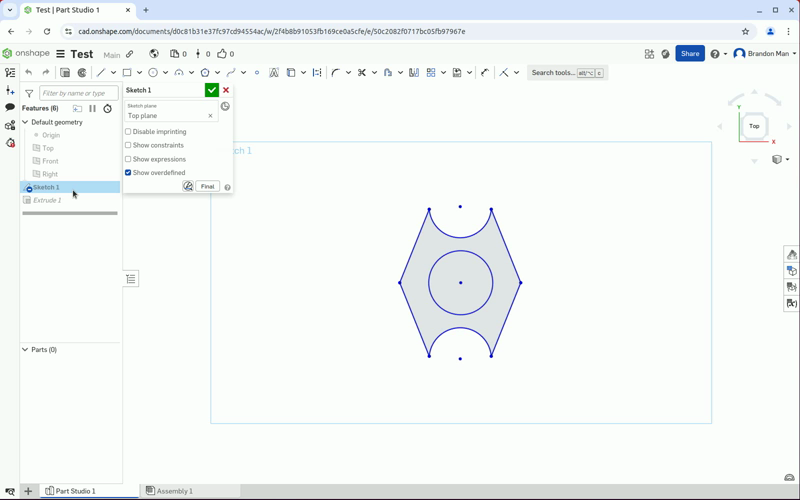
mouse_move(229, 92)
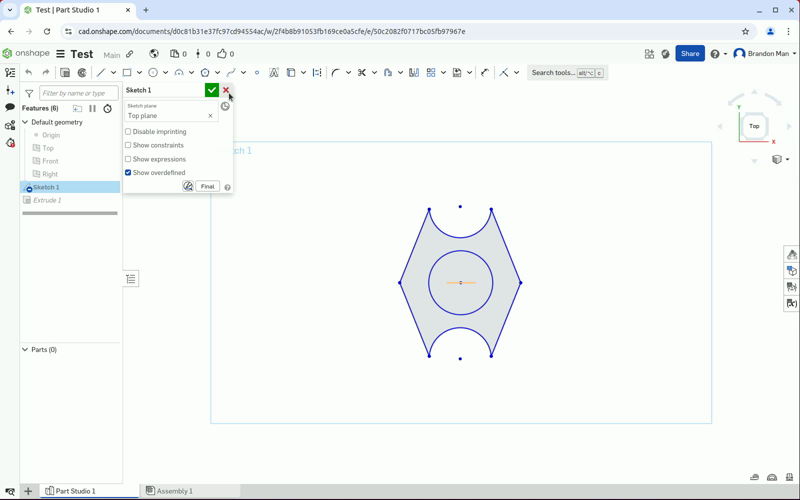
click(229, 92)
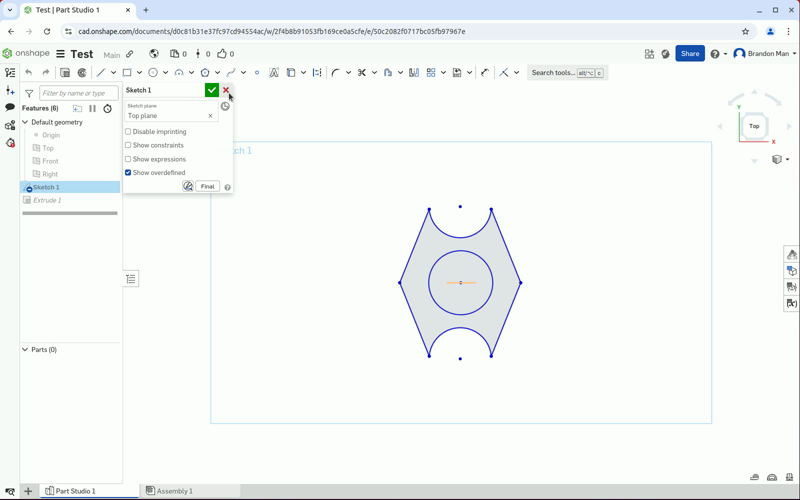
key(shift+s)
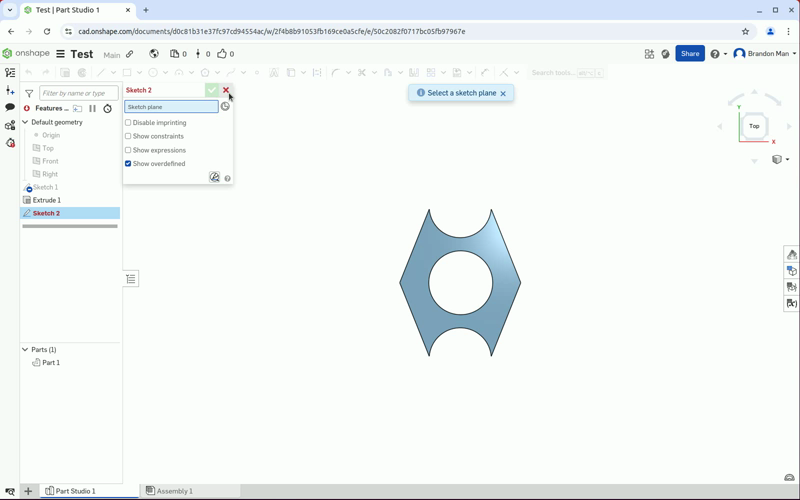
mouse_move(73, 150)
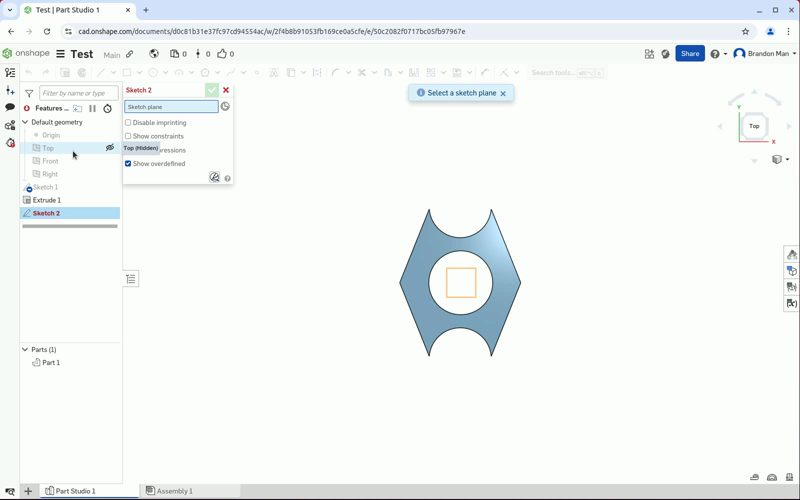
click(73, 150)
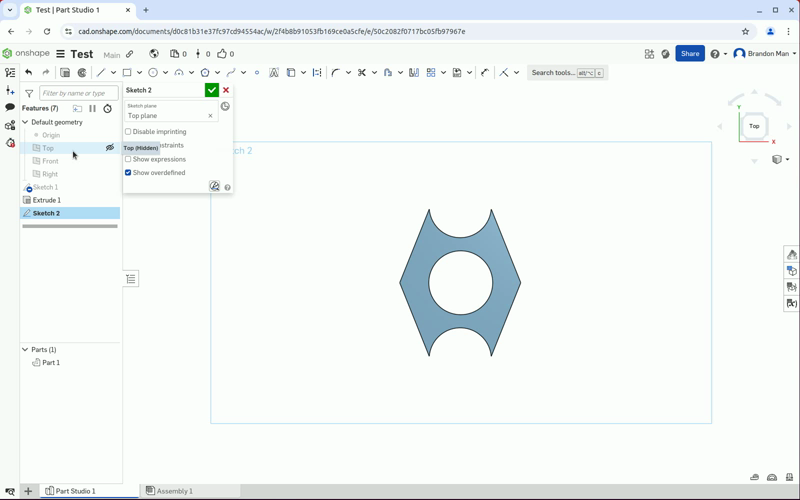
mouse_move(73, 352)
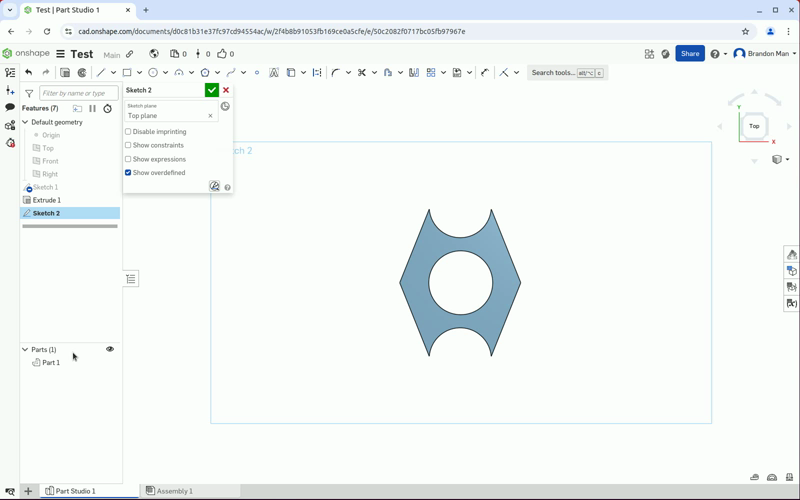
key(y)
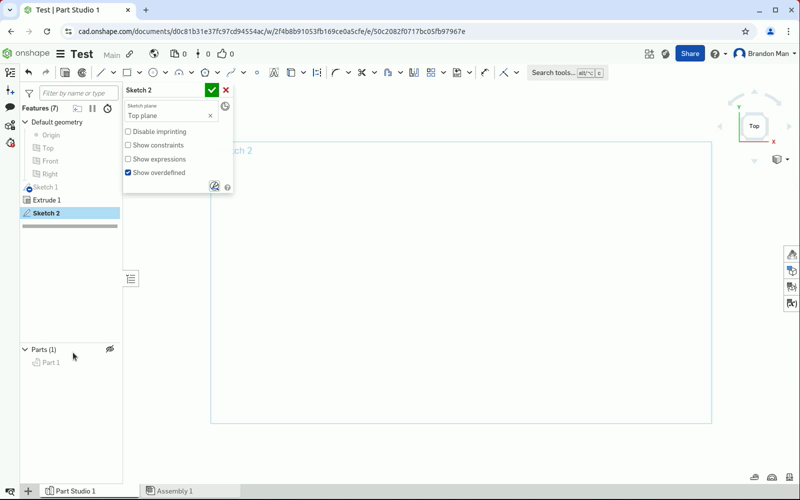
key(c)
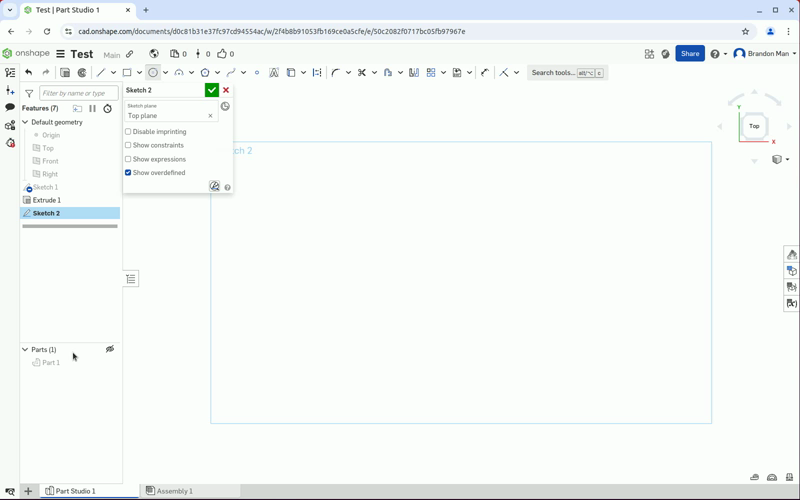
key_down(shift)
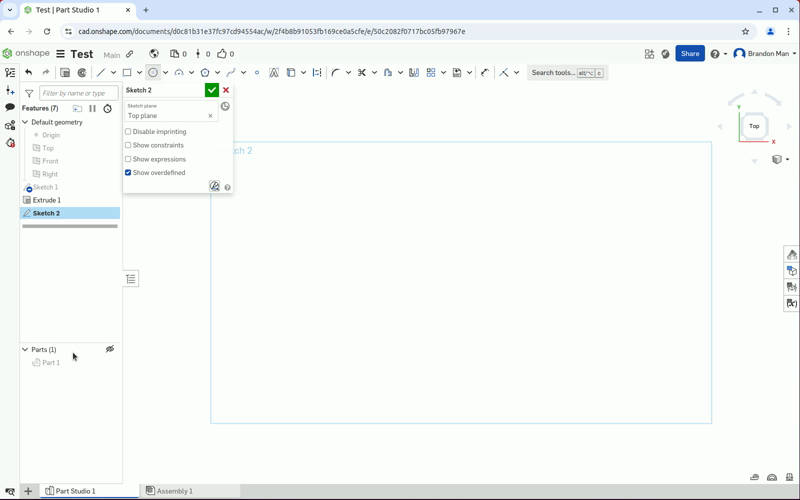
mouse_move(461, 206)
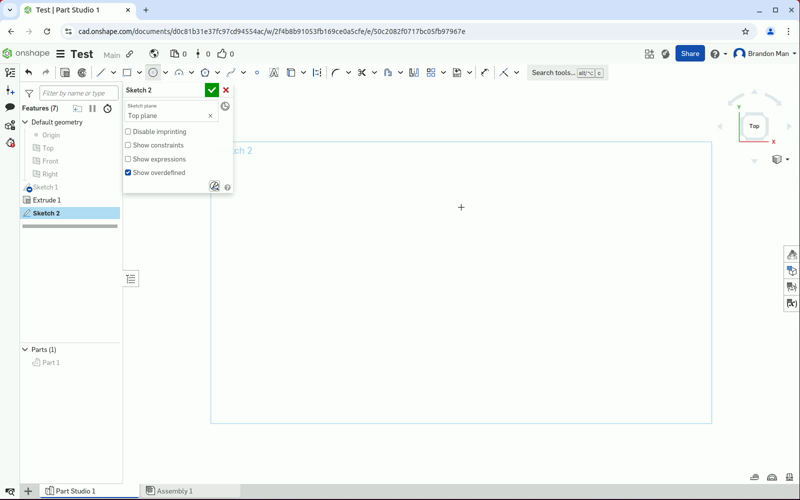
click(461, 206)
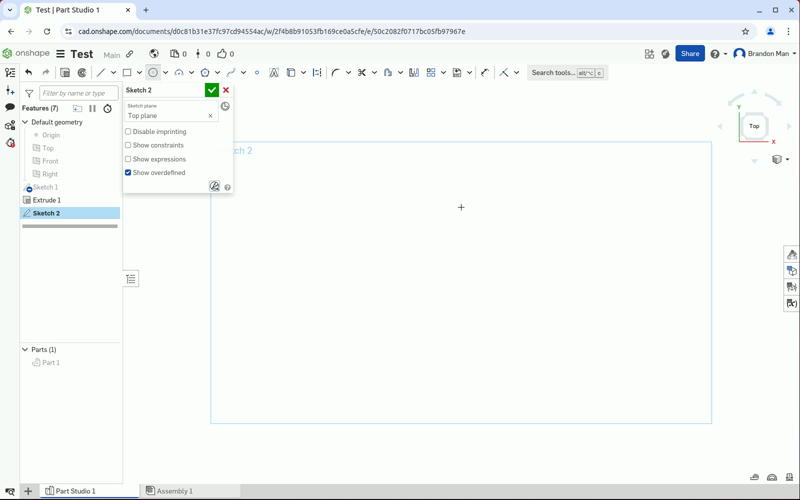
key_up(shift)
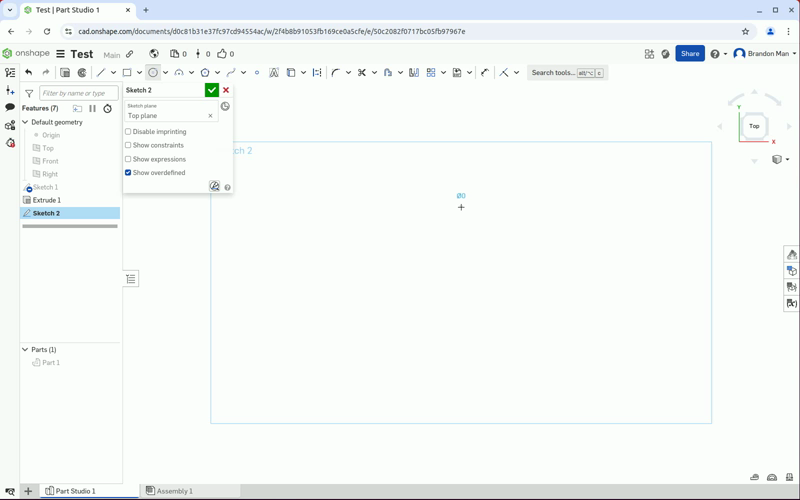
mouse_move(493, 206)
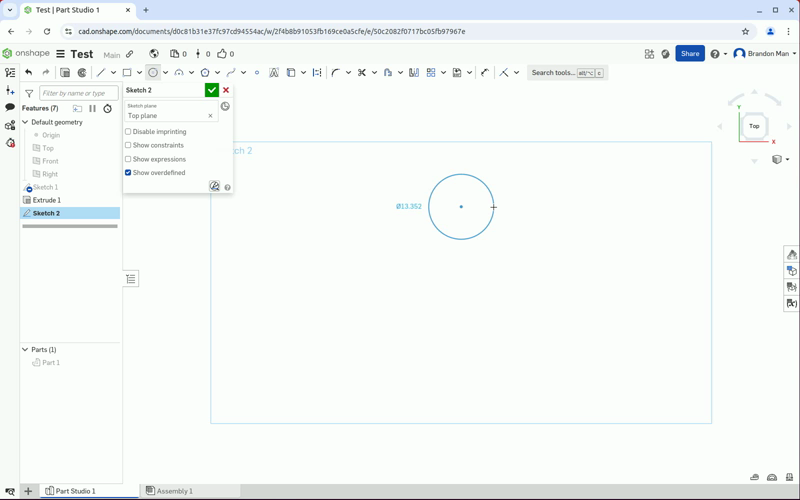
click(493, 206)
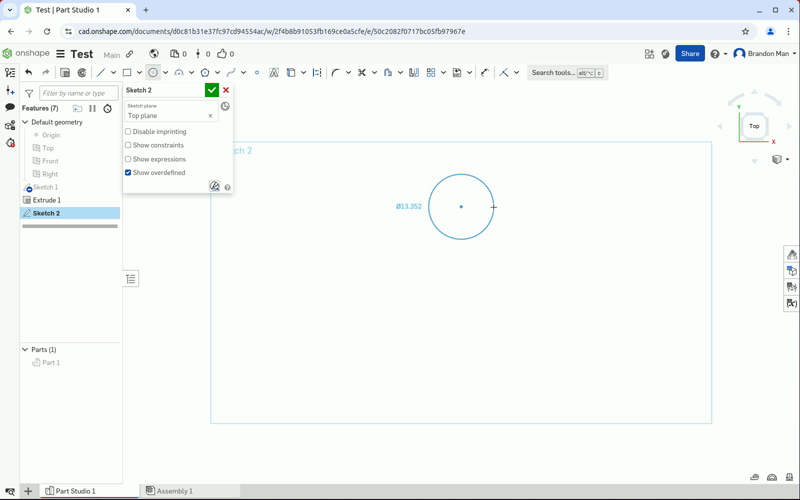
key(esc)
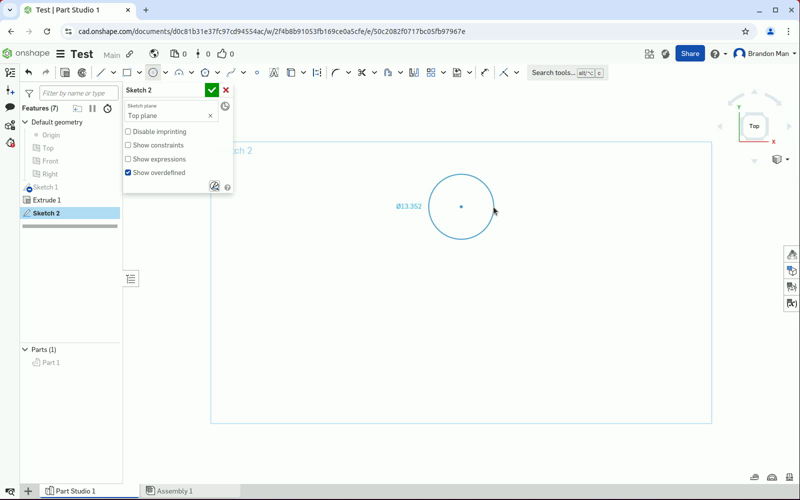
key(c)
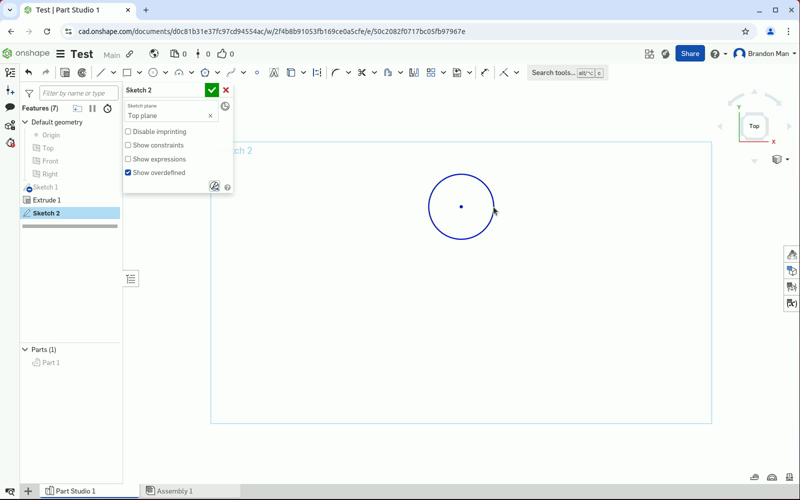
key_down(shift)
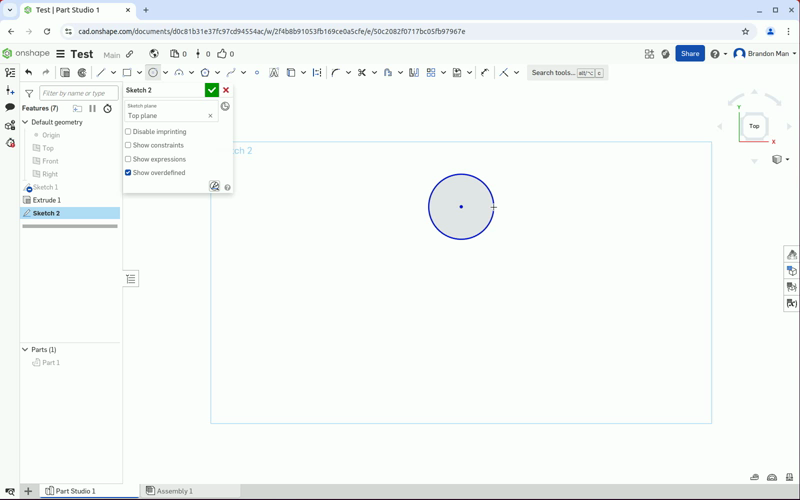
mouse_move(461, 206)
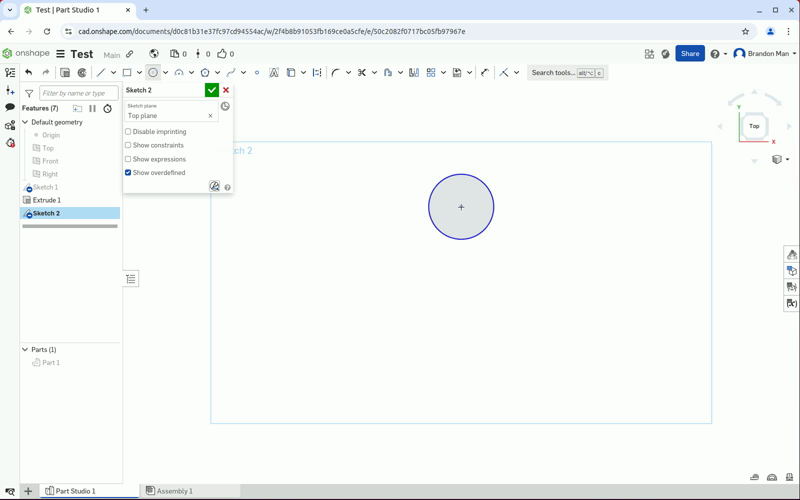
click(461, 206)
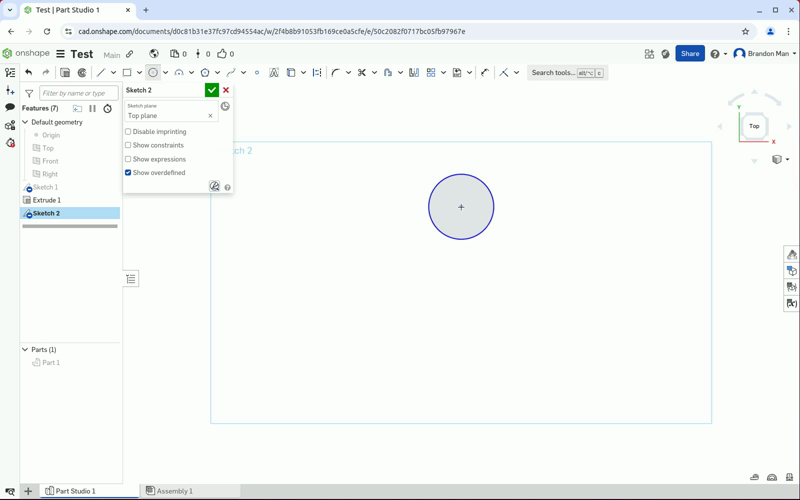
key_up(shift)
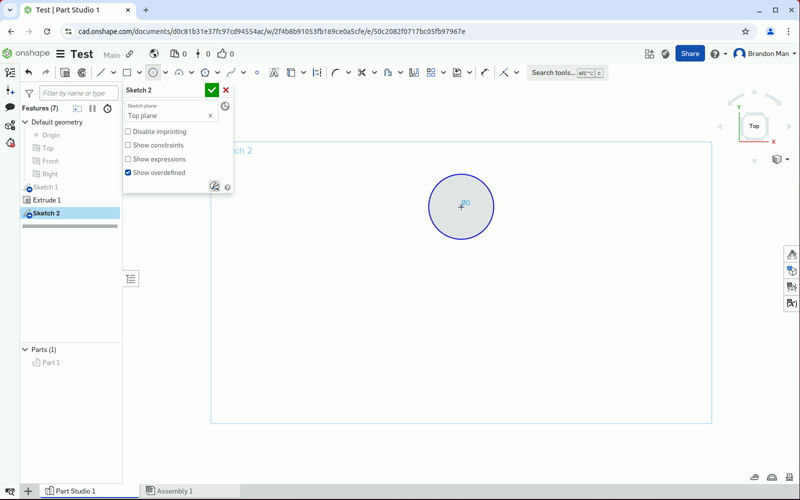
mouse_move(488, 206)
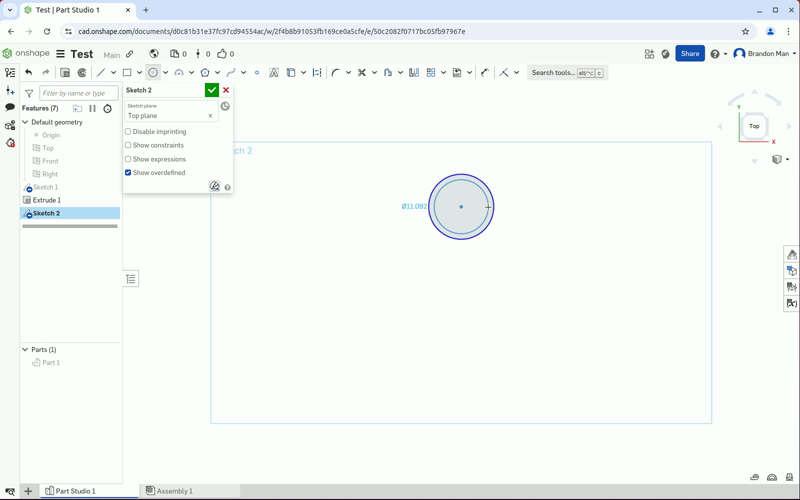
click(488, 206)
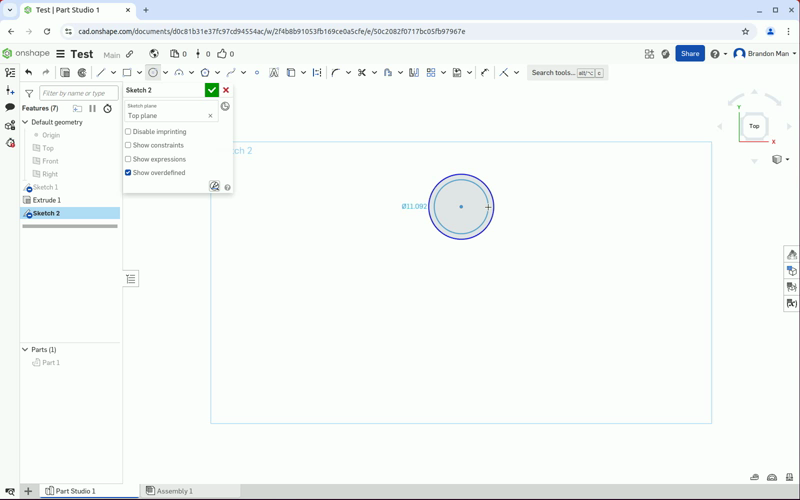
key(esc)
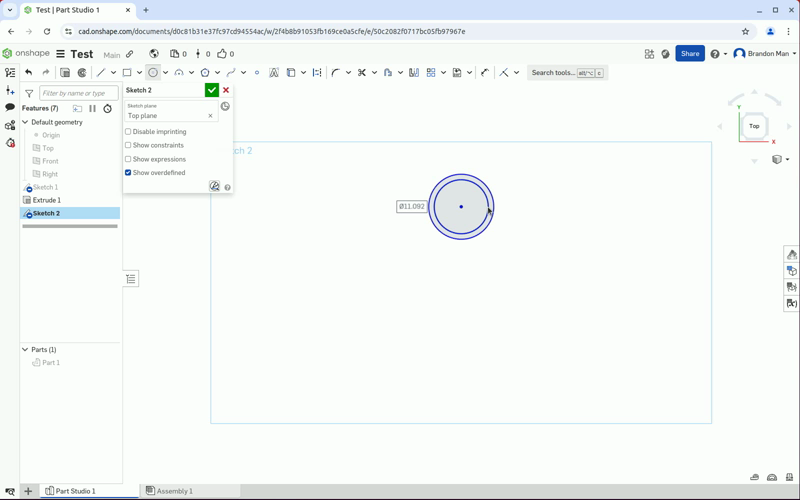
mouse_move(482, 183)
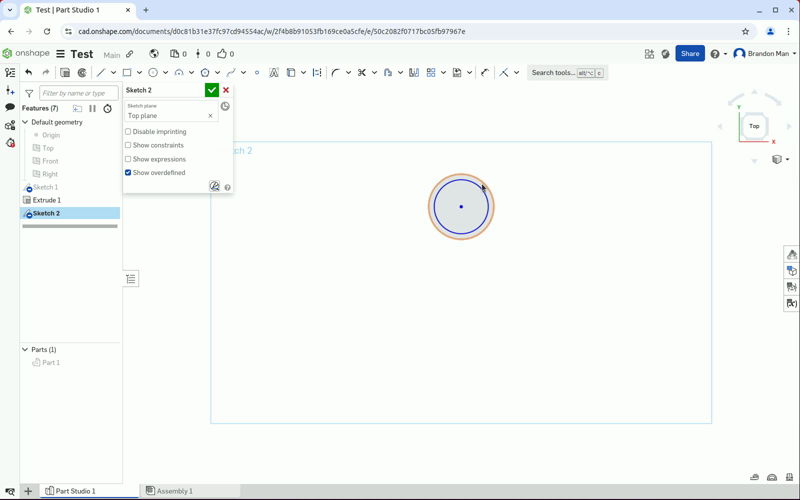
scroll(6)
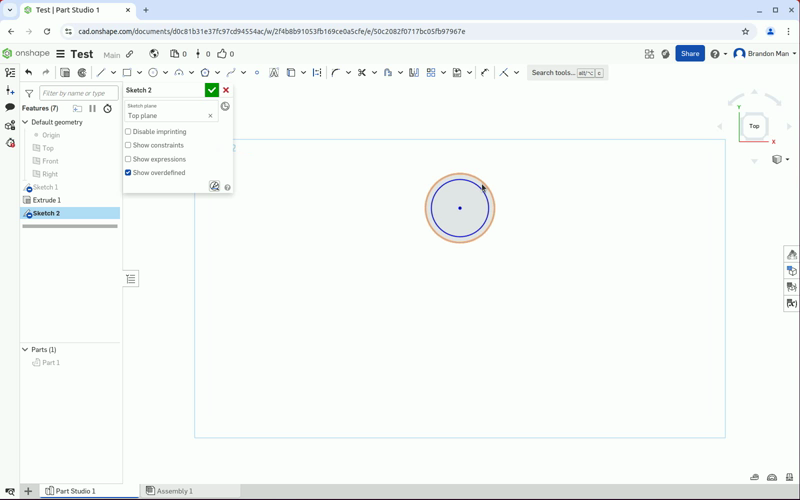
scroll(6)
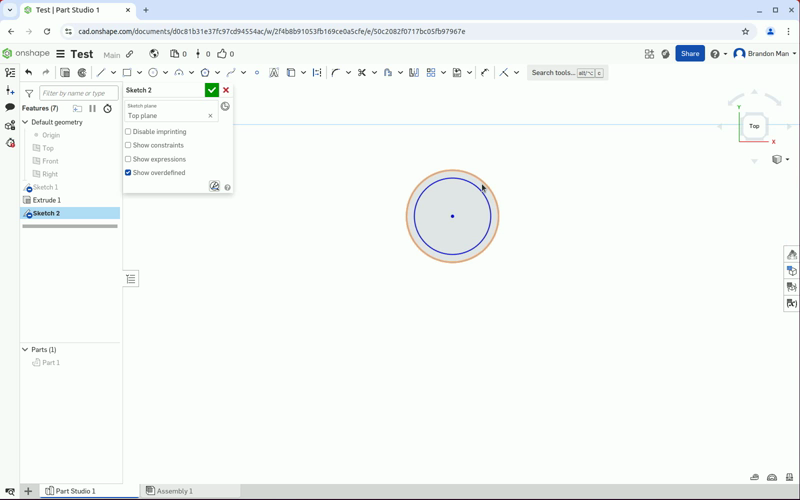
scroll(6)
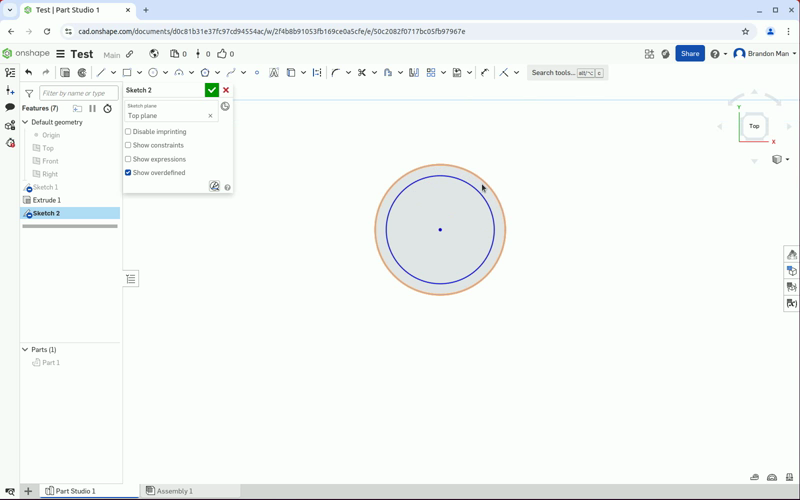
scroll(6)
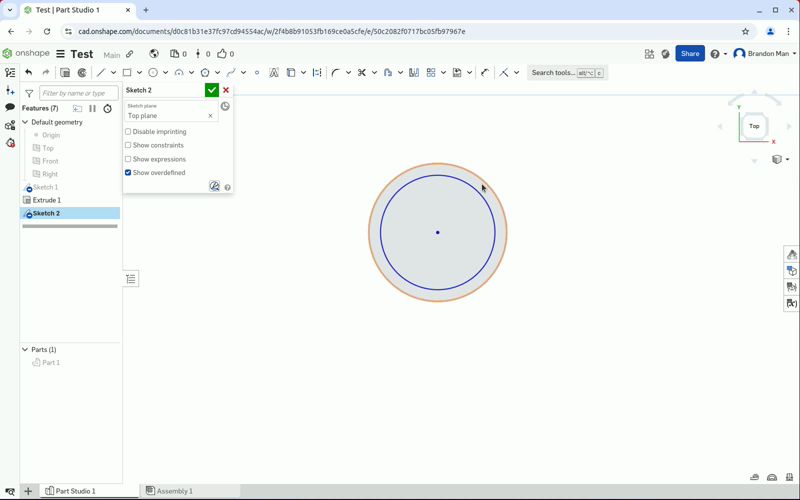
scroll(6)
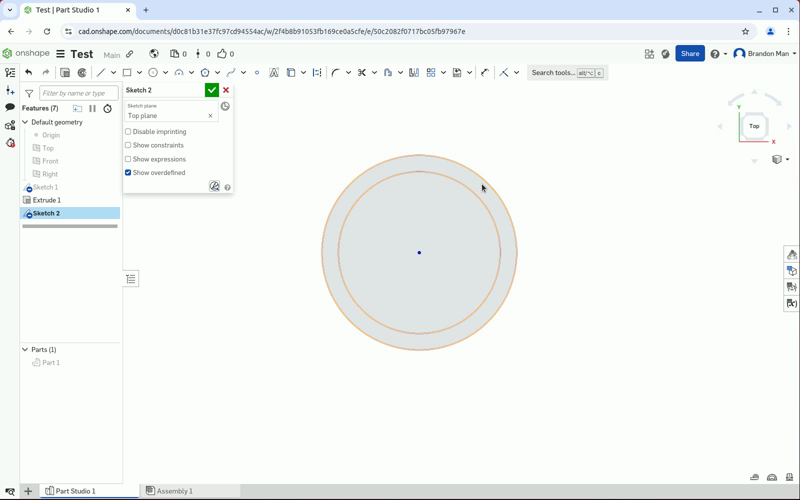
scroll(6)
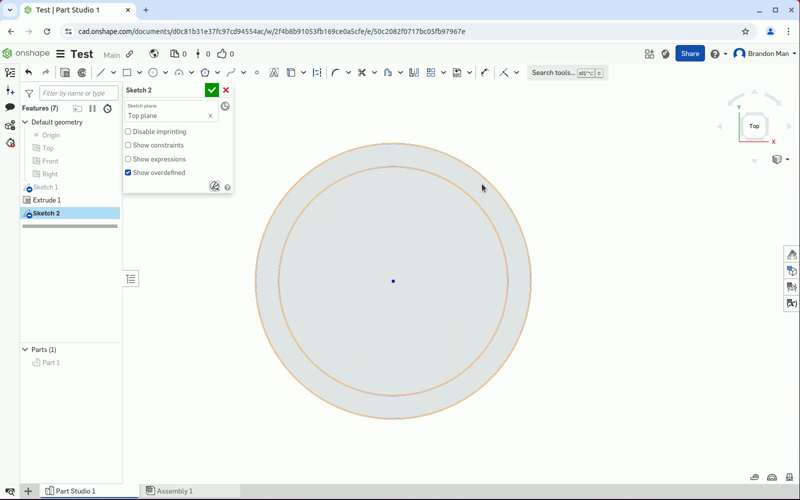
scroll(6)
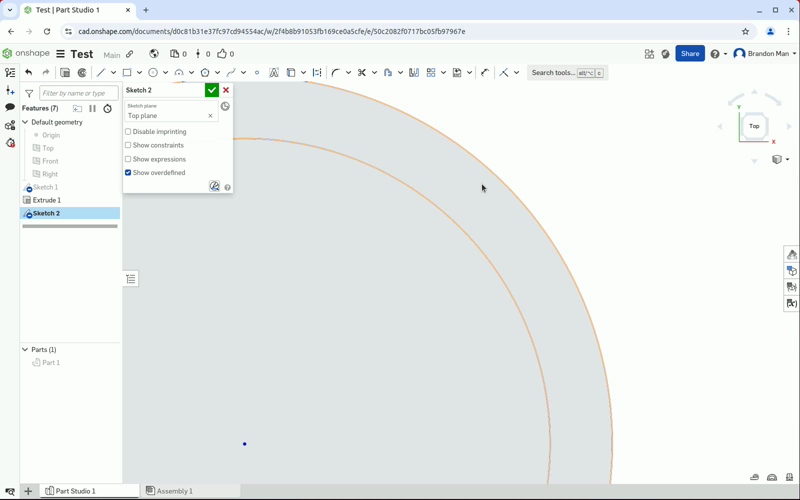
click(482, 183)
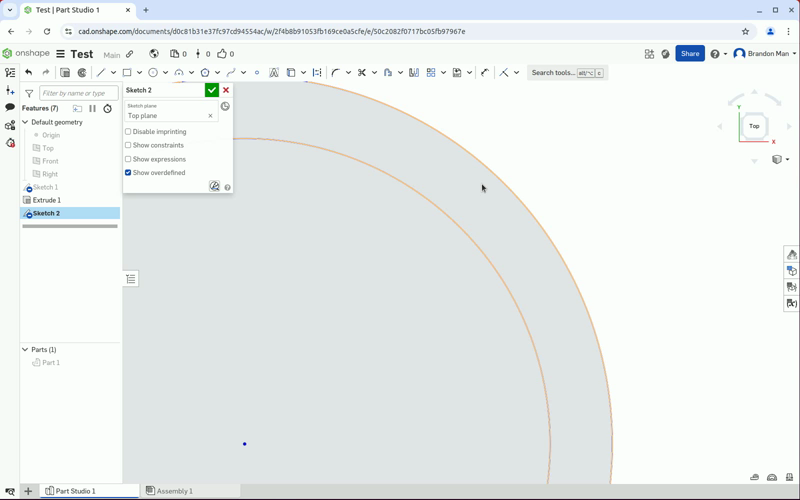
scroll(-6)
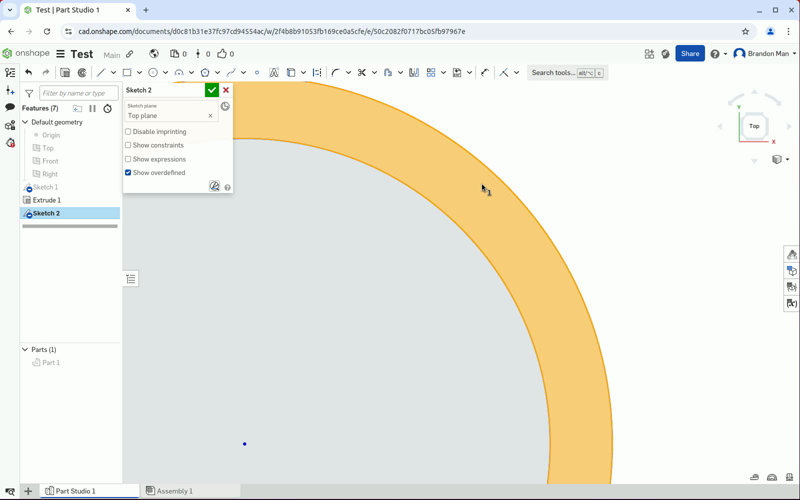
scroll(-6)
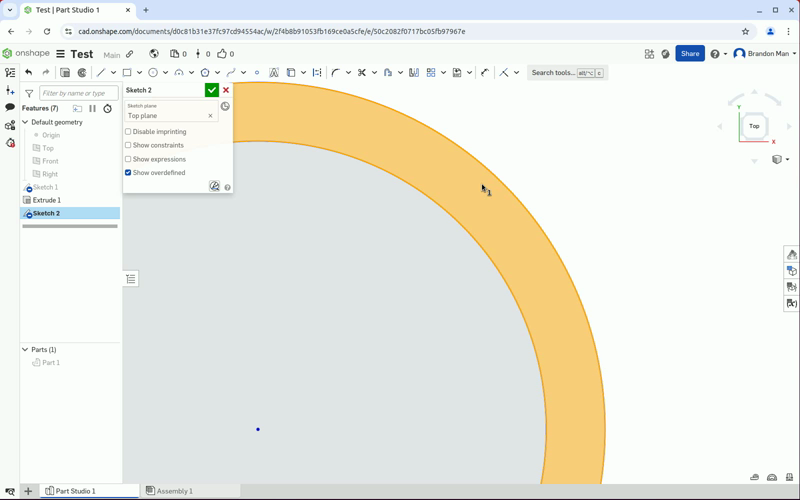
scroll(-6)
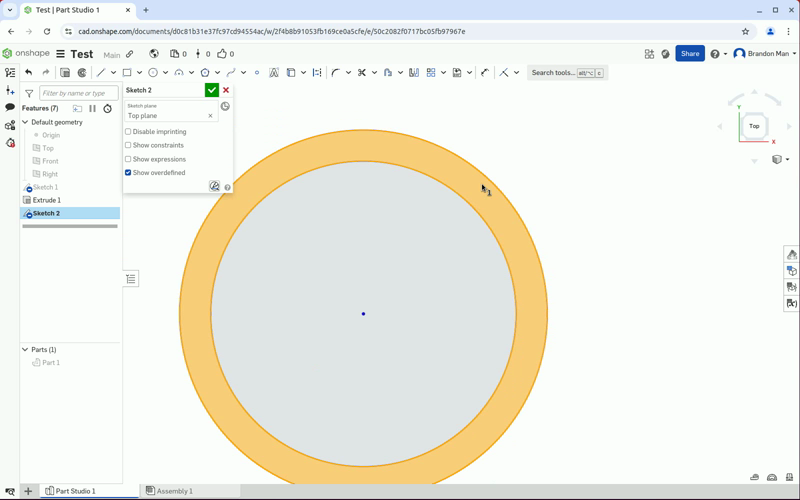
scroll(-6)
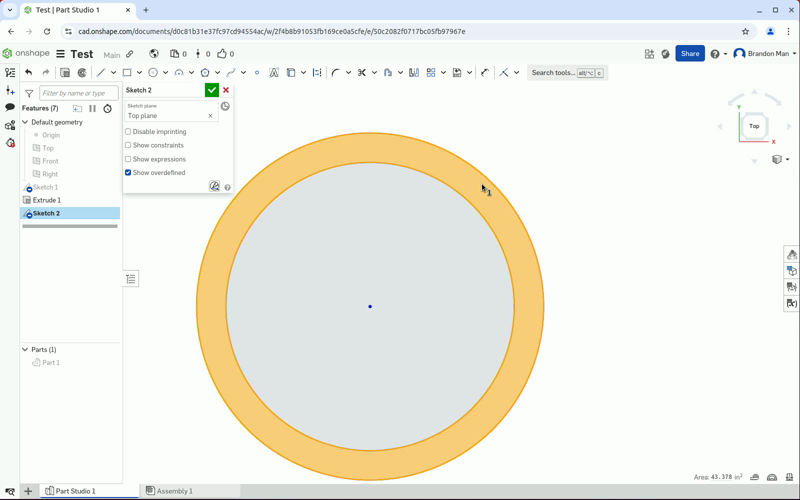
scroll(-6)
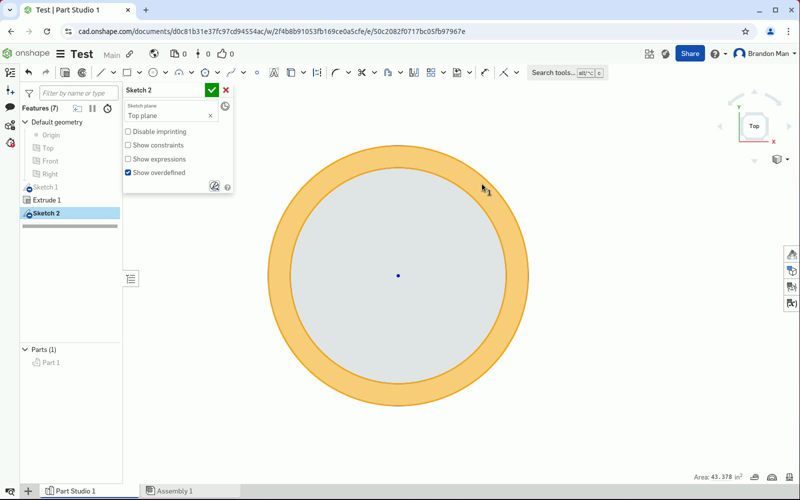
scroll(-6)
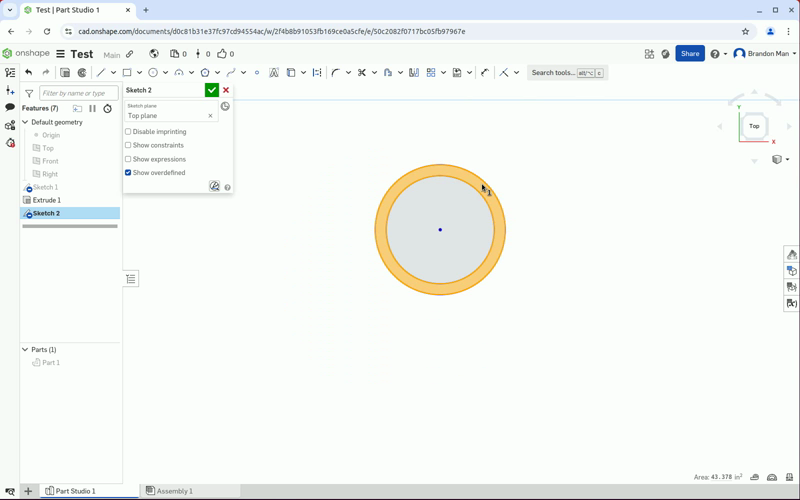
scroll(-6)
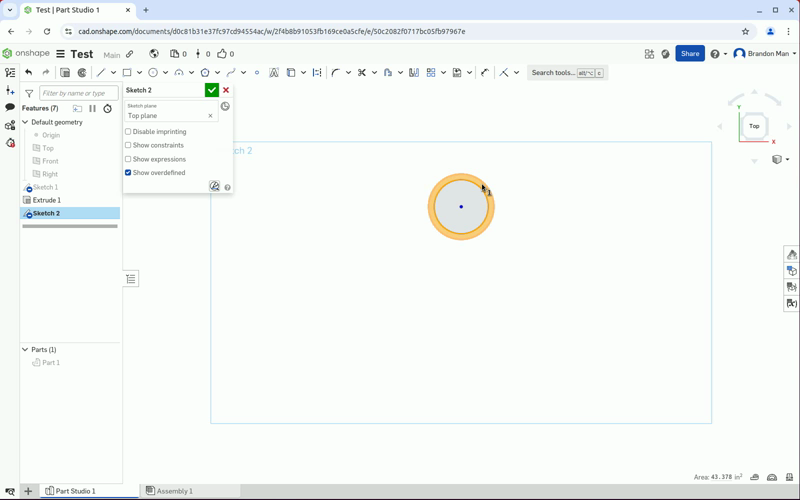
mouse_move(73, 352)
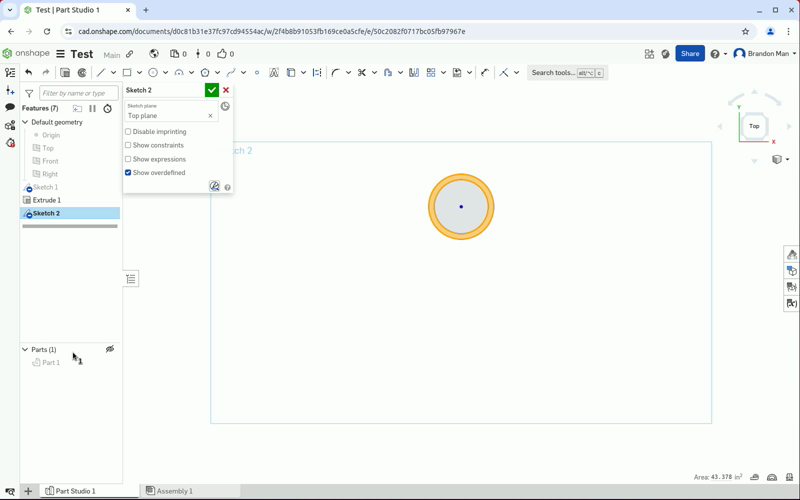
key(shift+y)
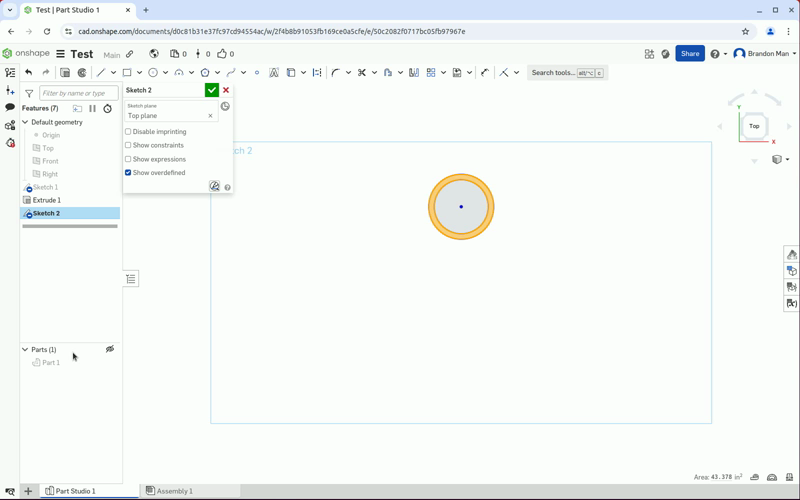
key(shift+e)
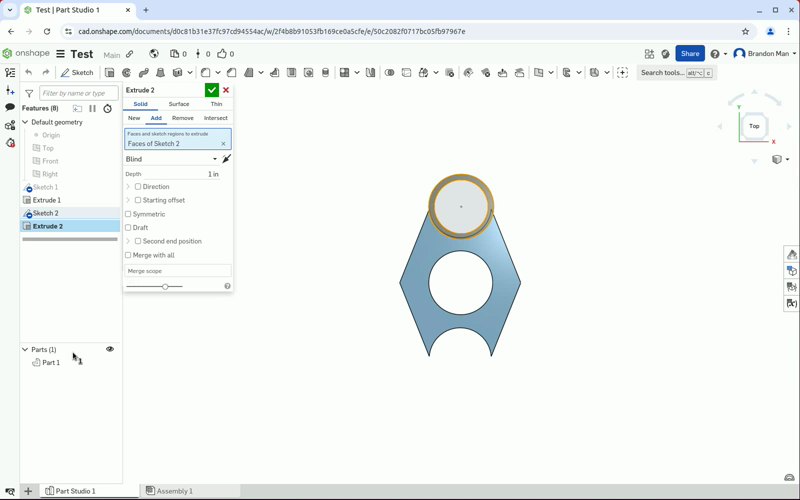
mouse_move(143, 106)
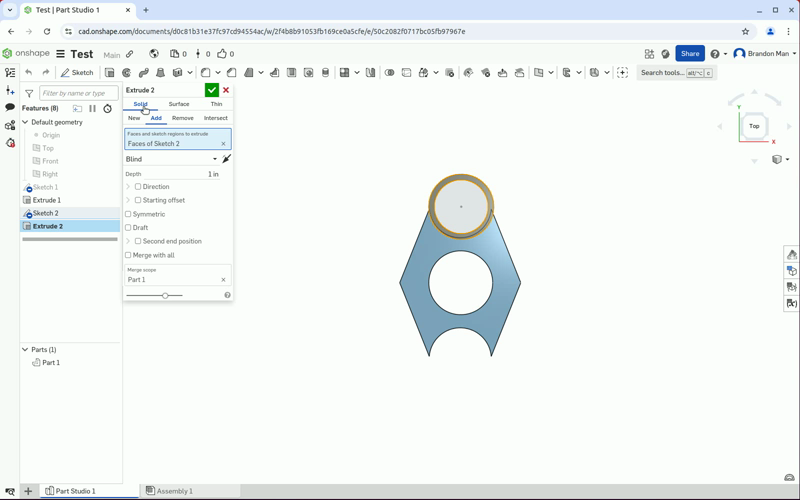
click(143, 106)
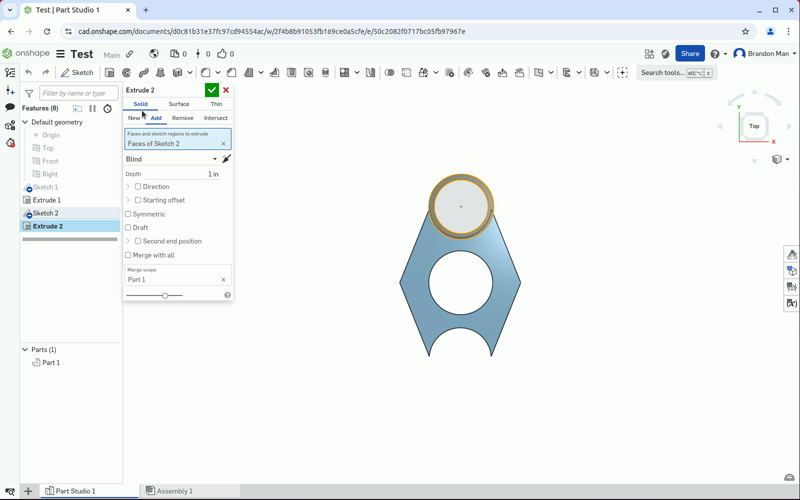
mouse_move(137, 120)
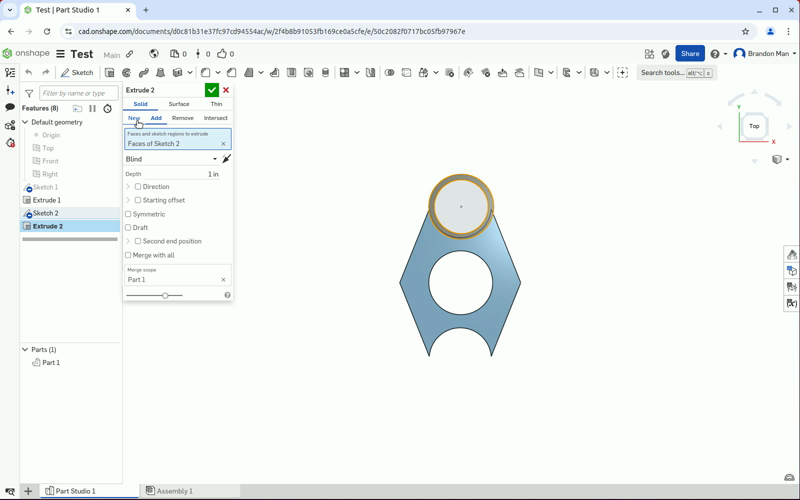
click(137, 120)
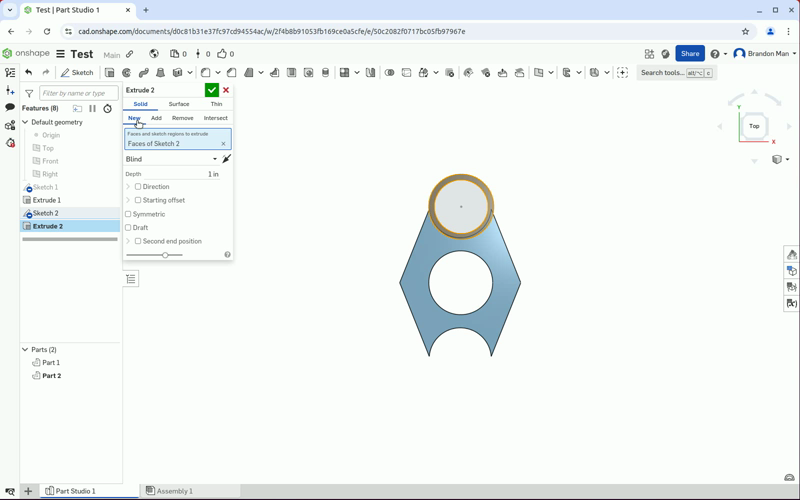
key(tab, 4)
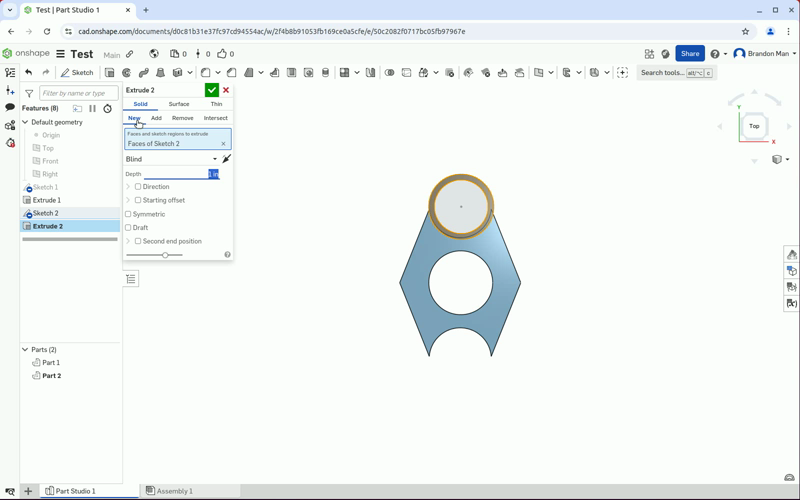
text(3.37)
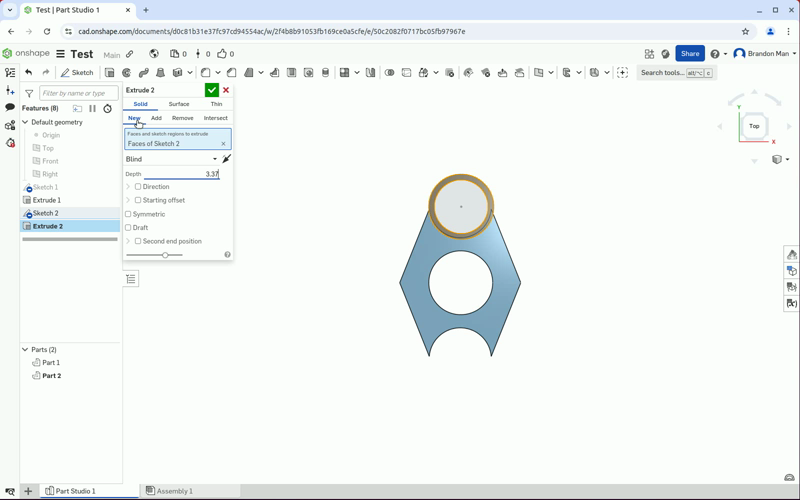
key(enter)
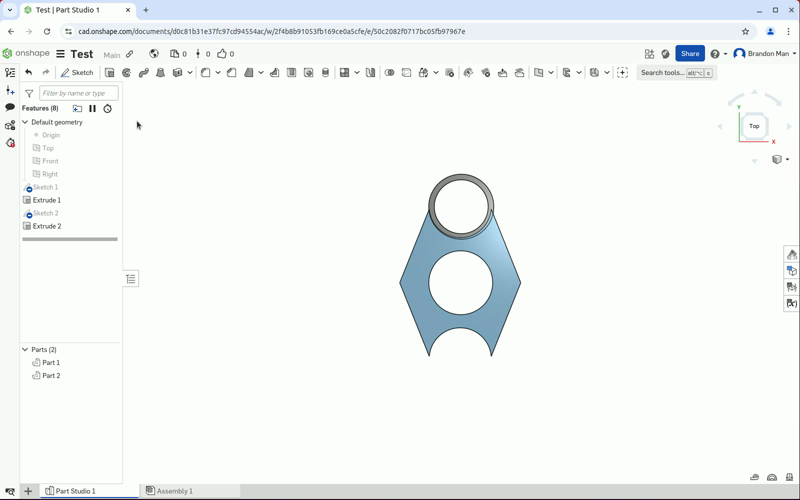
key(shift+h)
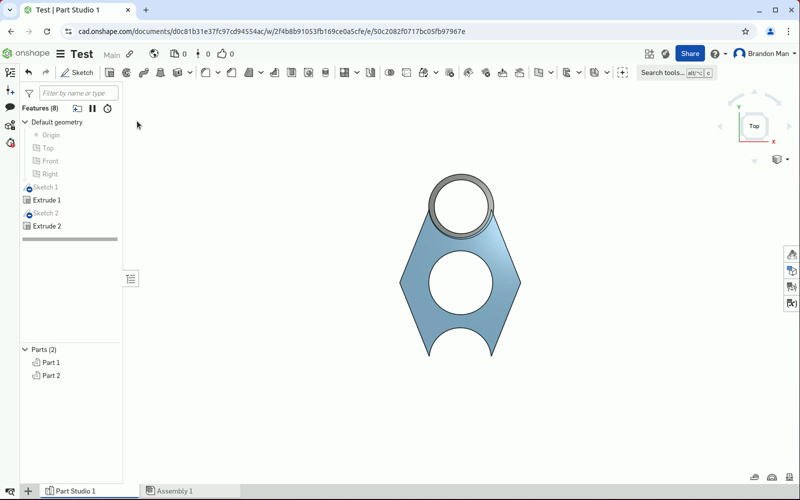
key(shift+h)
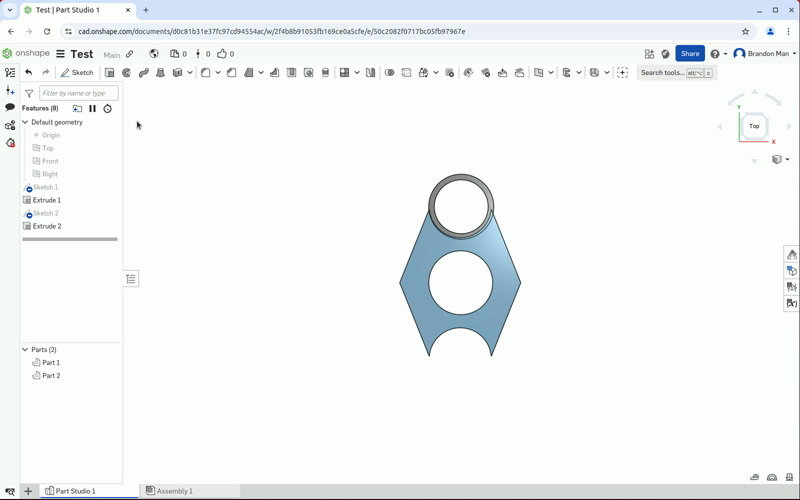
mouse_move(73, 189)
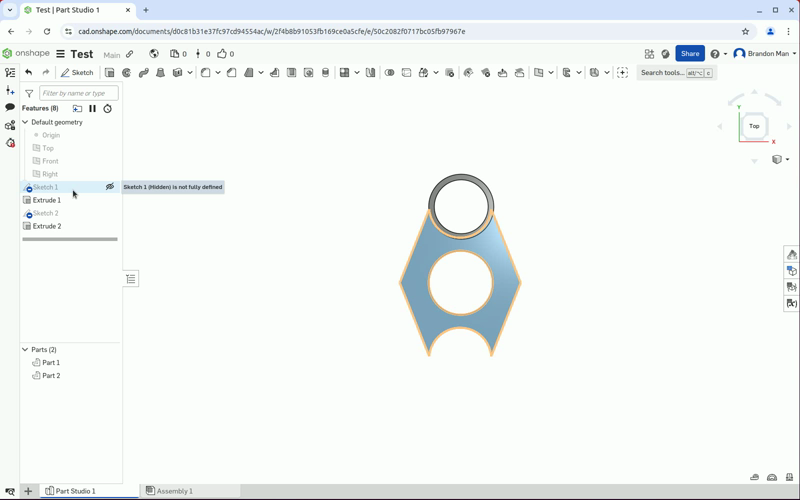
click(73, 189)
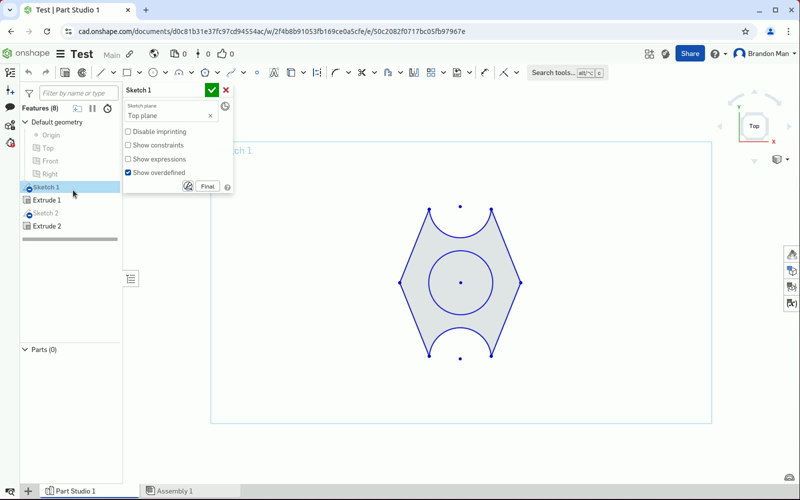
mouse_move(229, 92)
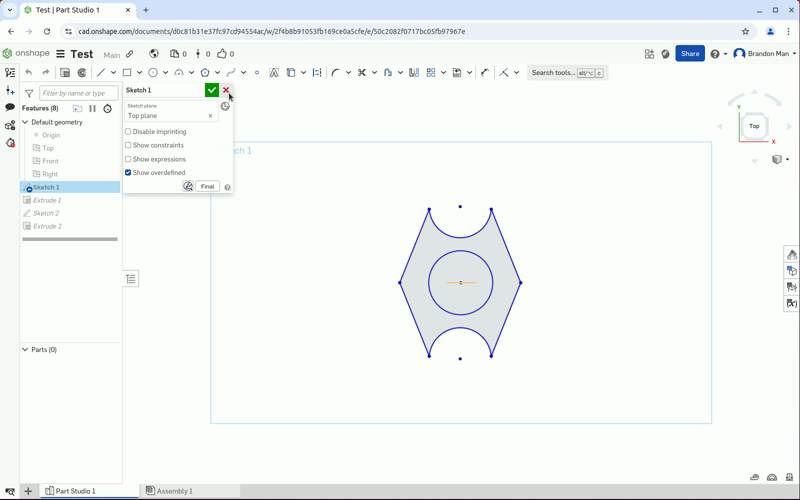
click(229, 92)
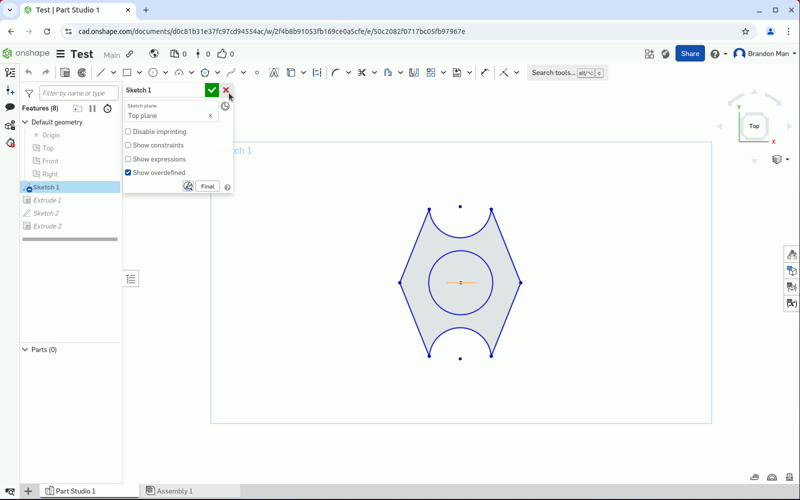
key(shift+s)
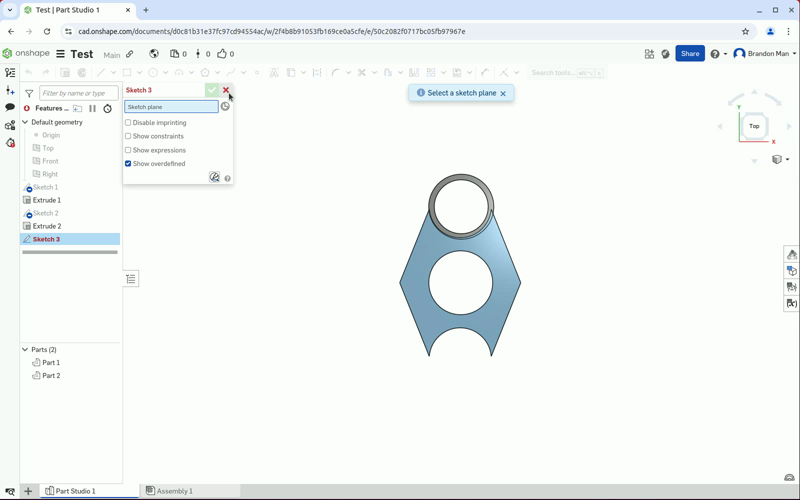
mouse_move(73, 150)
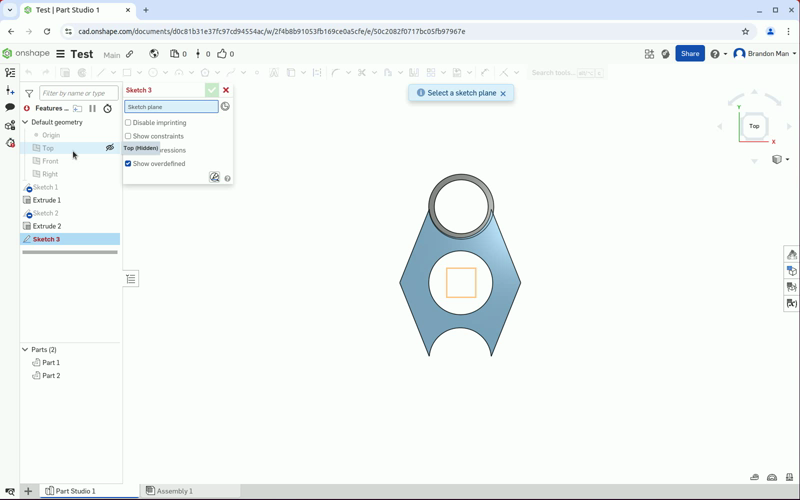
click(73, 150)
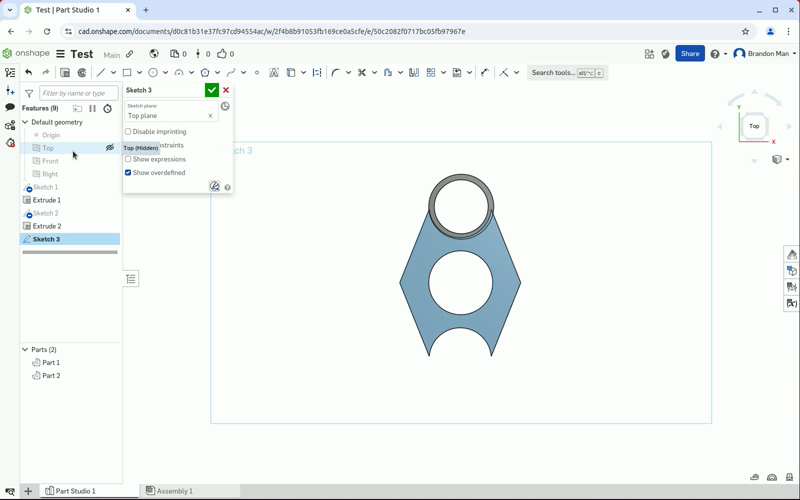
mouse_move(73, 352)
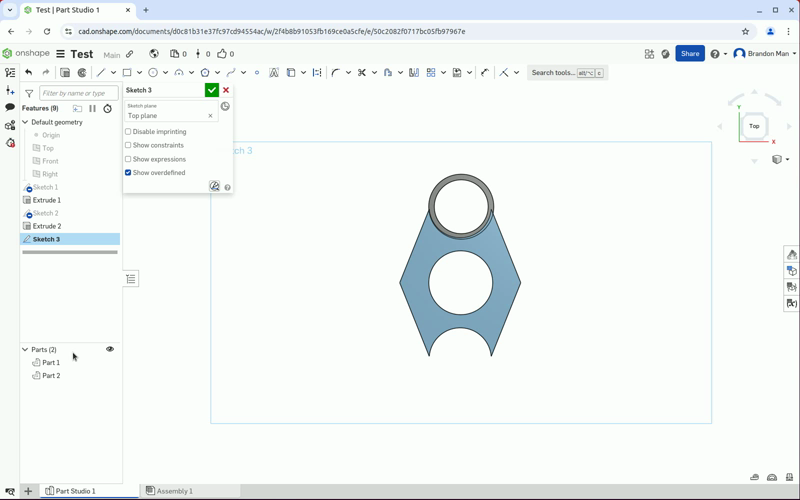
key(y)
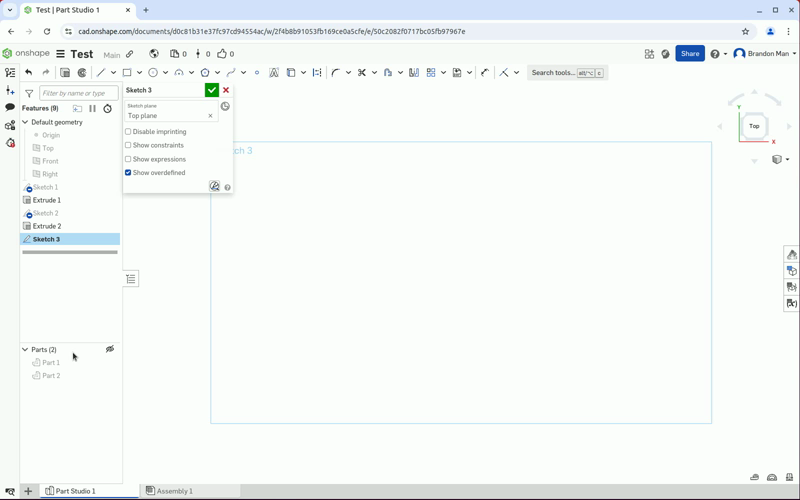
key(a)
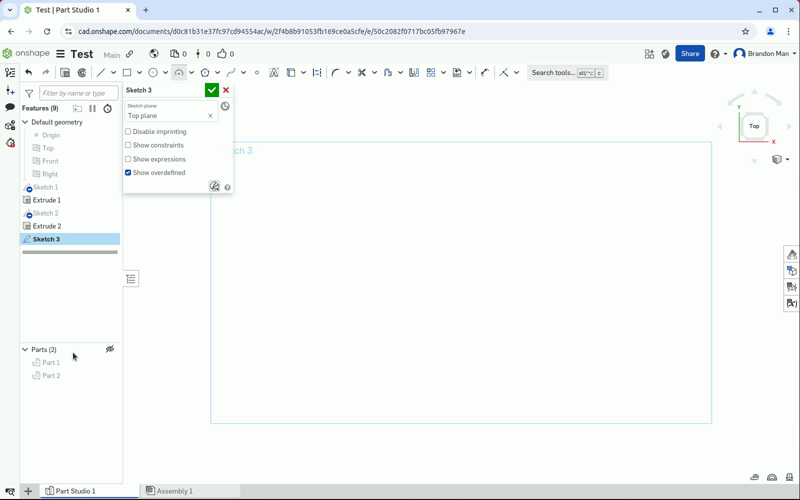
key_down(shift)
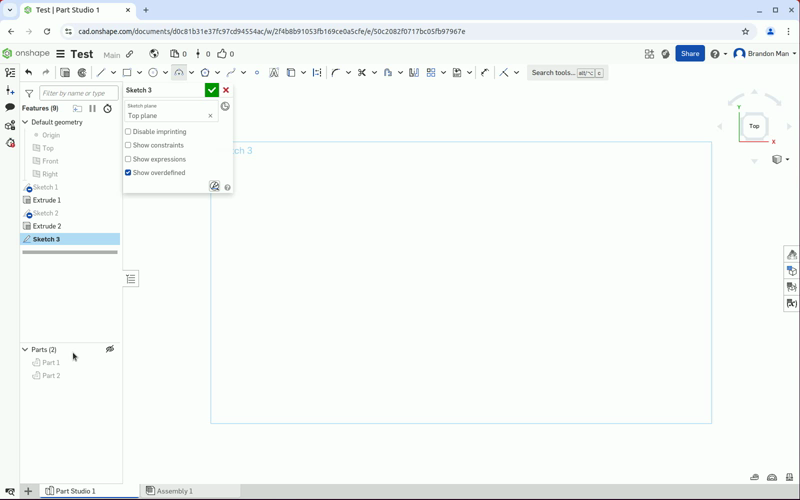
mouse_move(384, 186)
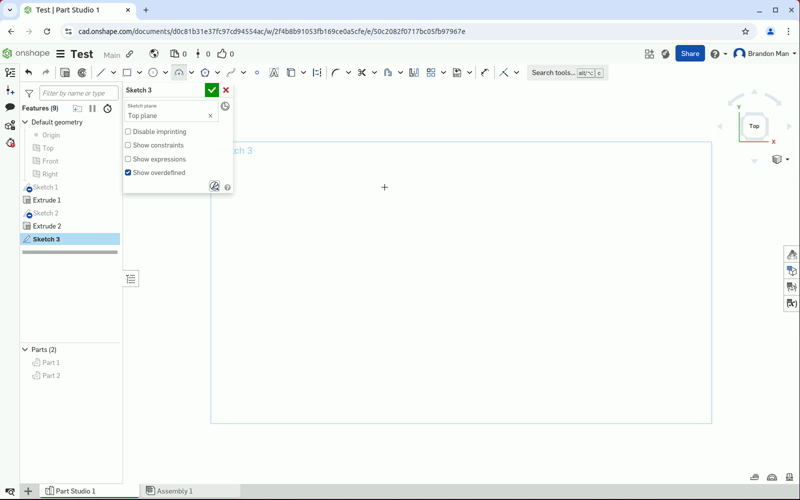
click(384, 186)
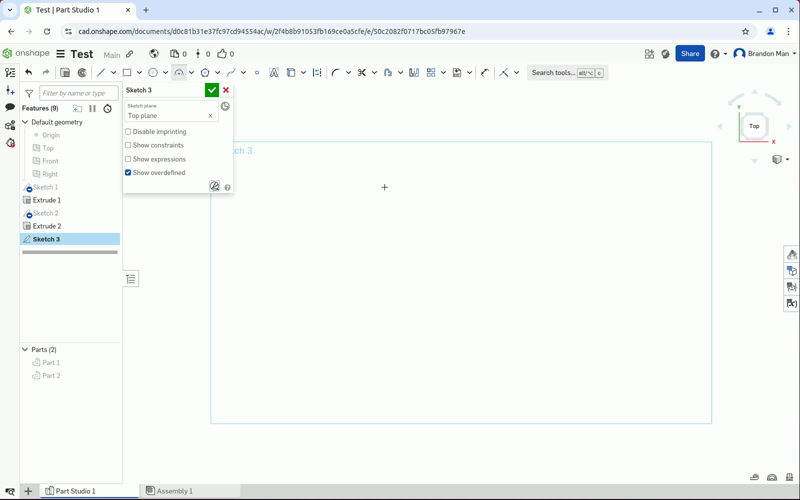
key_up(shift)
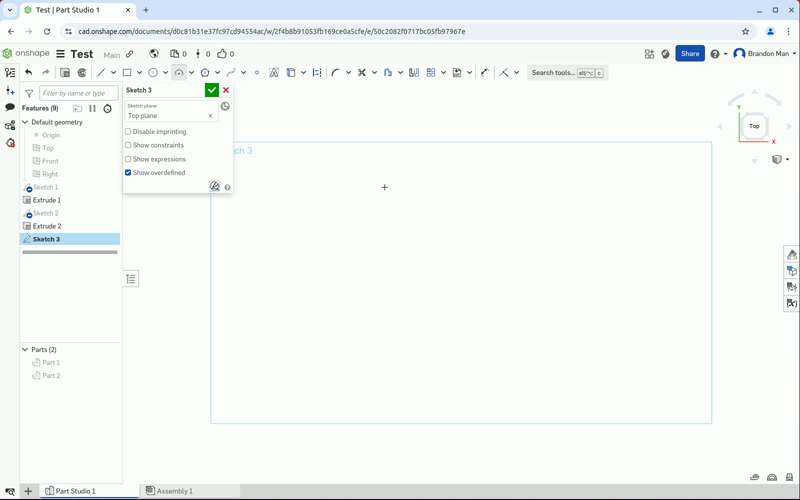
key_down(shift)
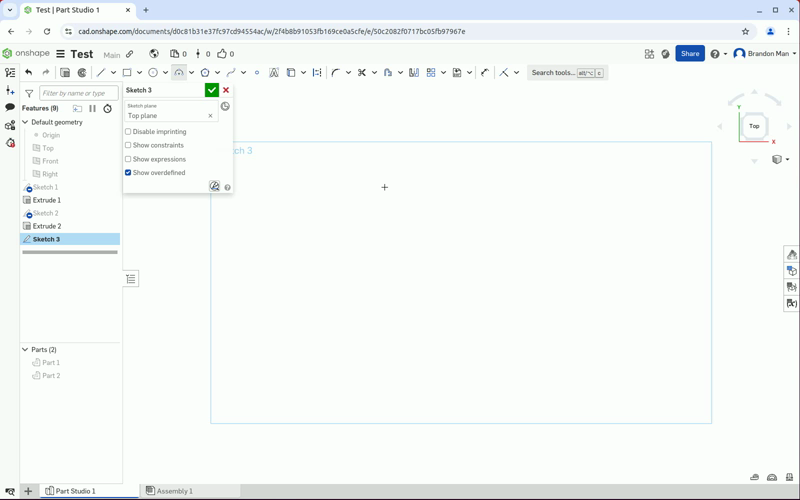
mouse_move(429, 208)
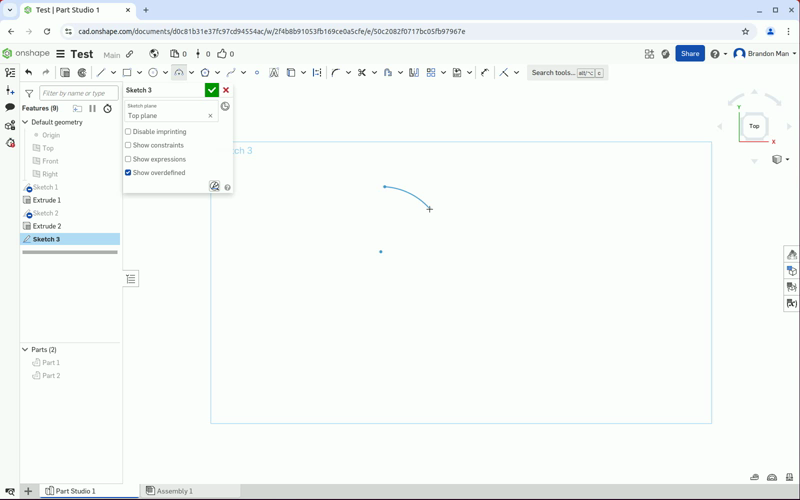
click(429, 208)
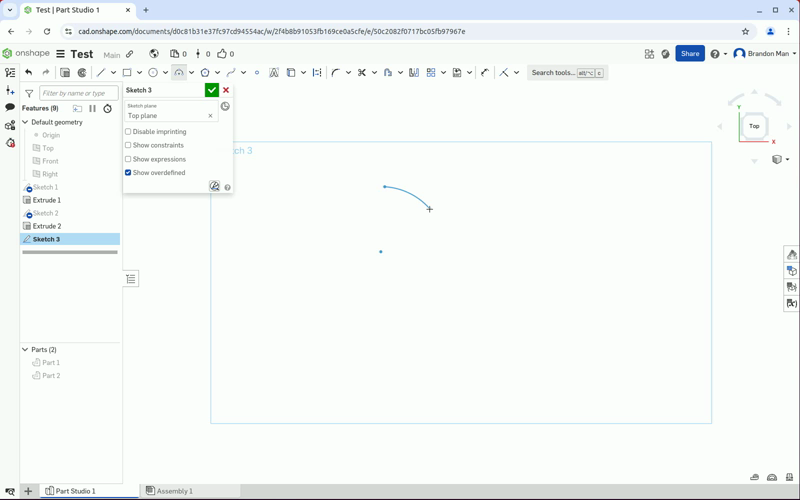
mouse_move(410, 189)
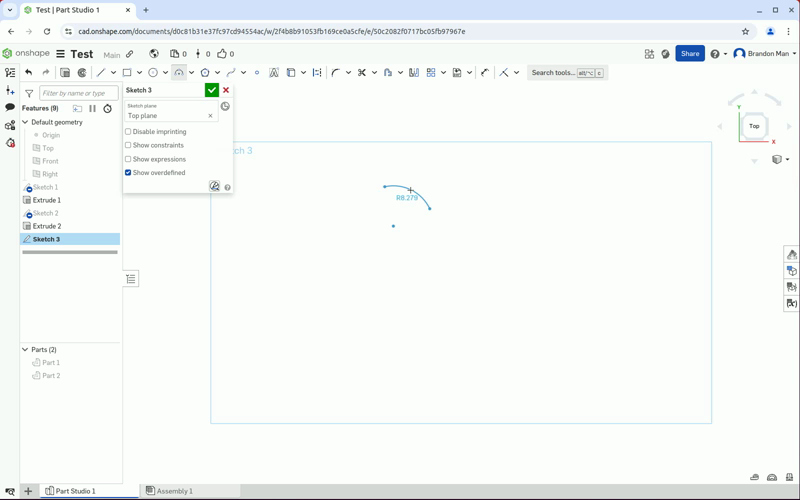
click(410, 189)
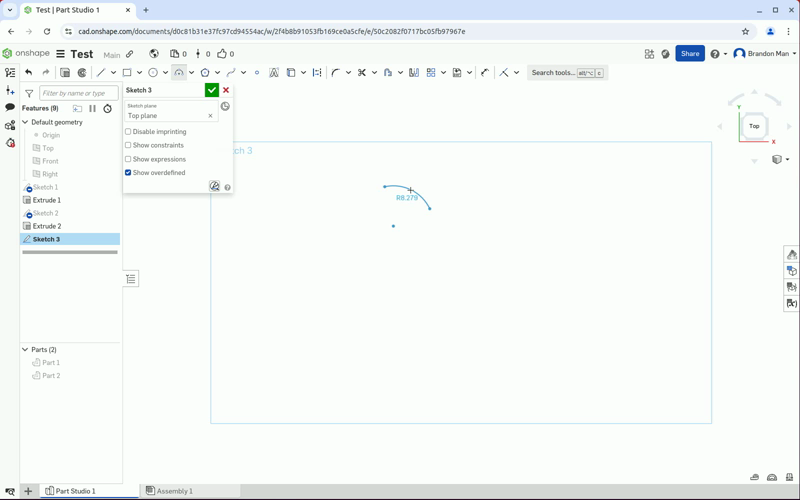
key_up(shift)
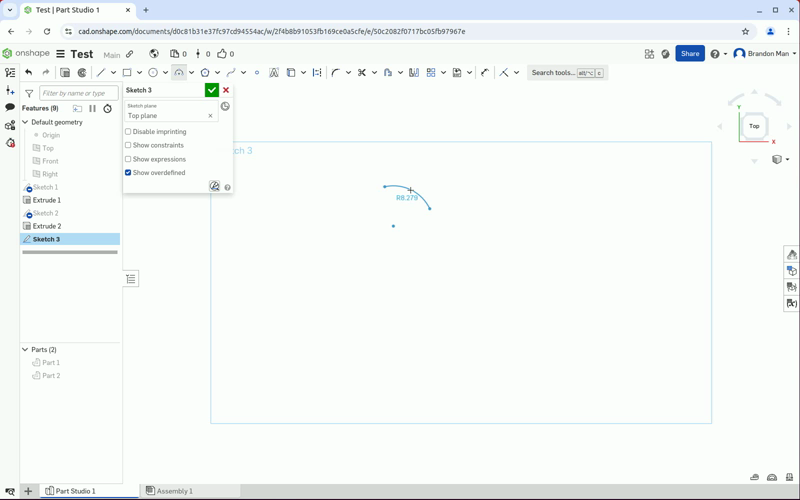
mouse_move(429, 208)
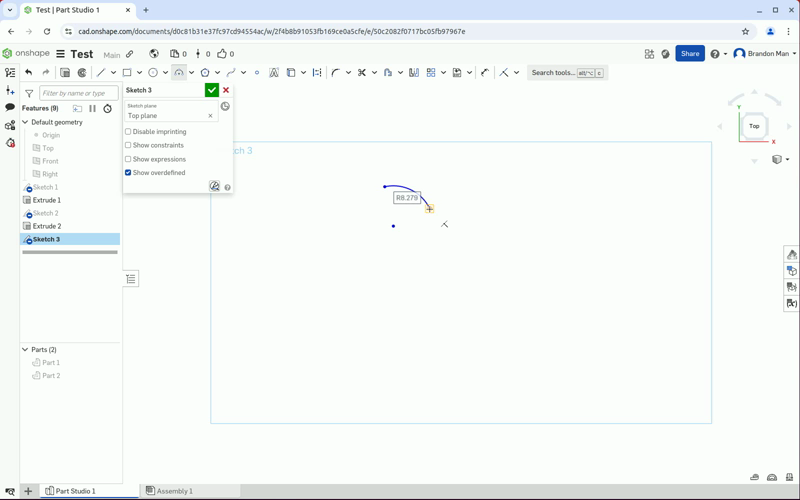
click(429, 208)
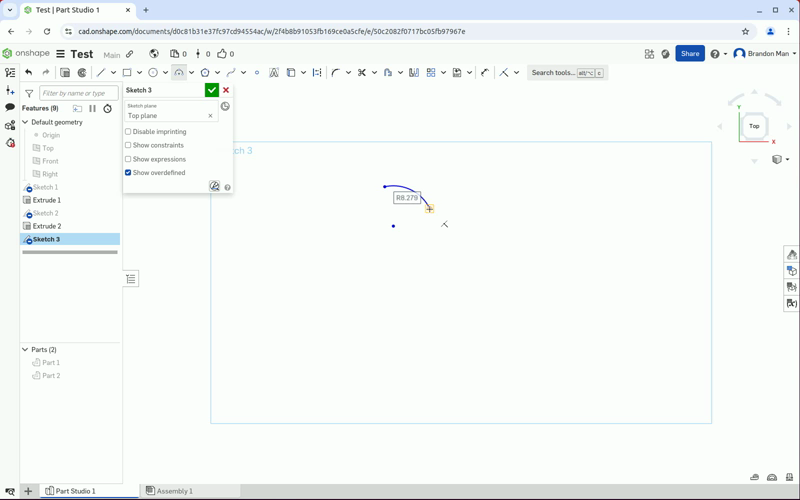
key_down(shift)
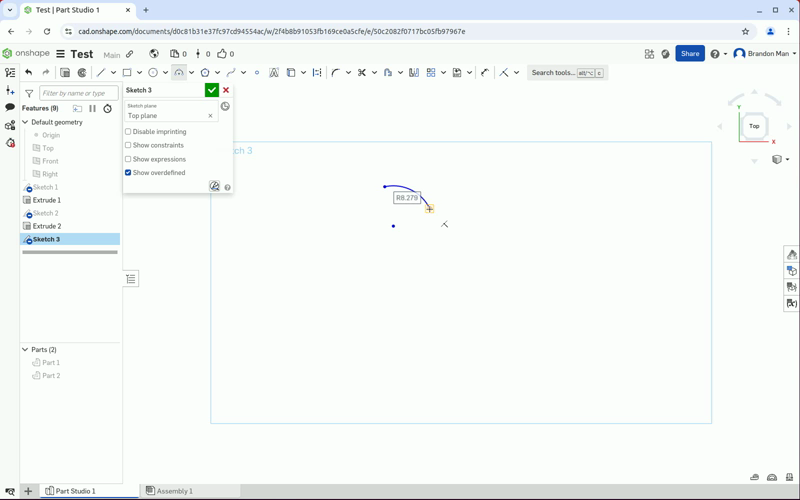
mouse_move(441, 180)
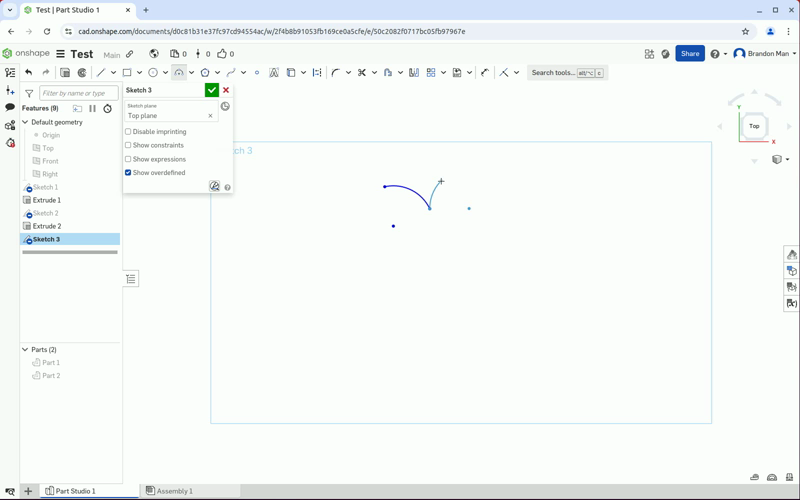
click(441, 180)
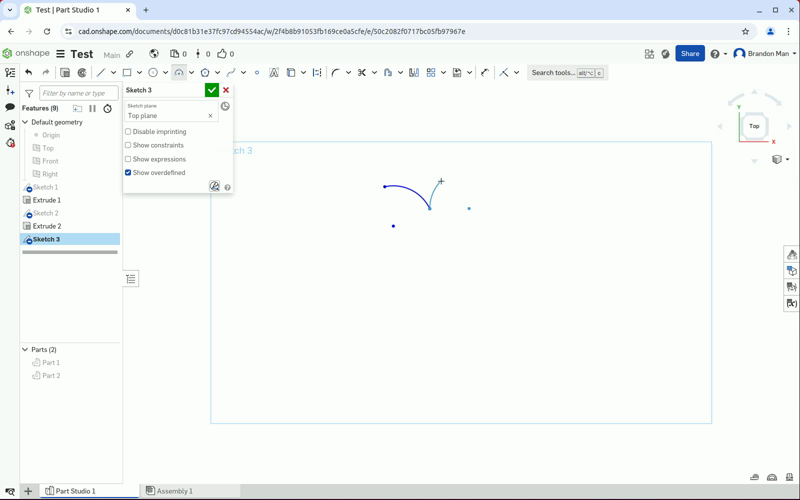
mouse_move(431, 193)
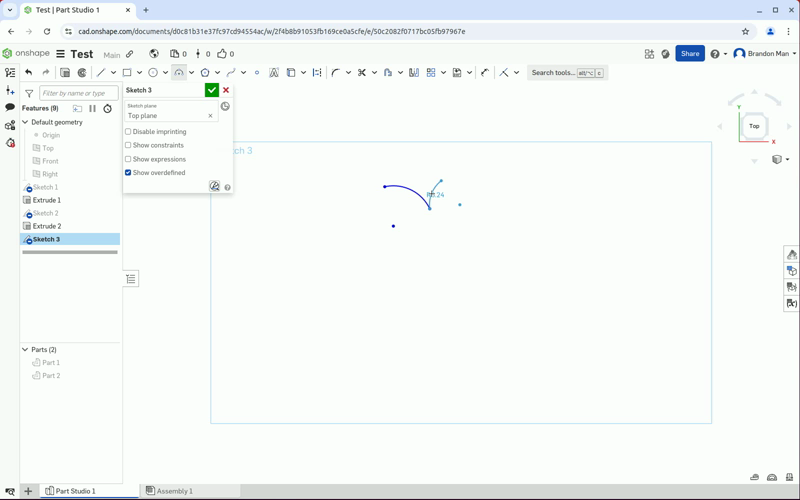
click(431, 193)
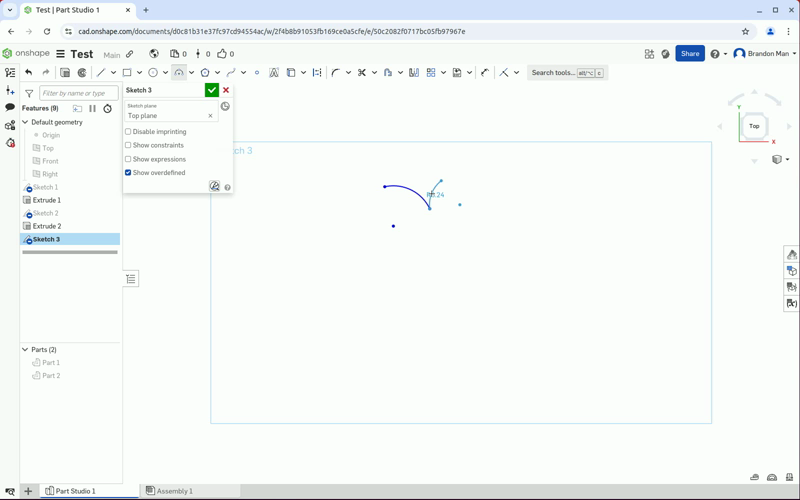
key_up(shift)
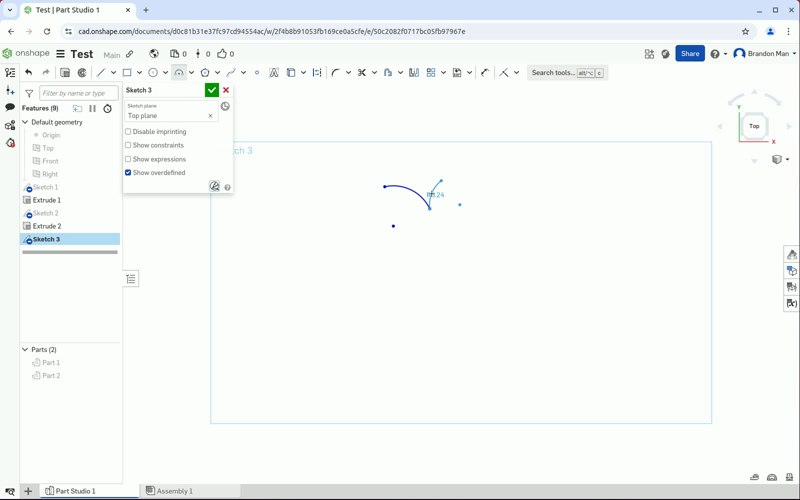
mouse_move(441, 180)
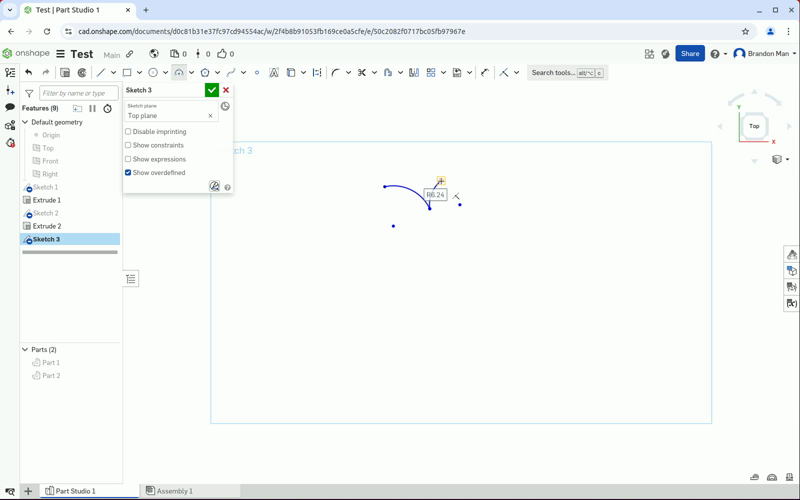
click(441, 180)
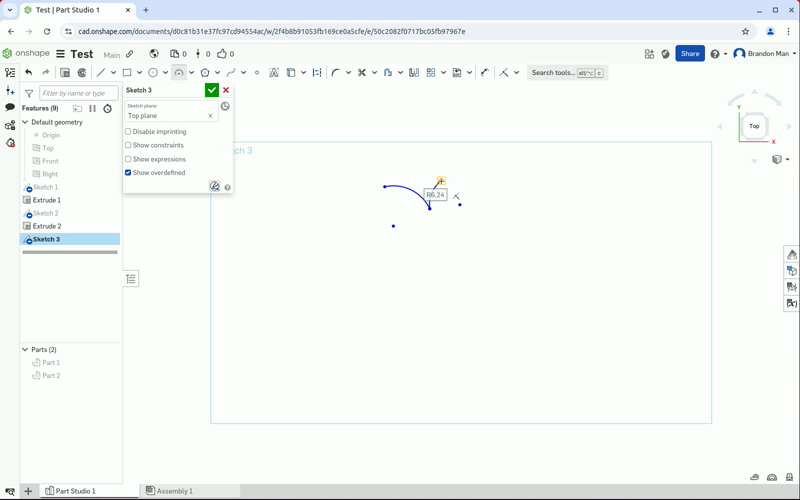
mouse_move(384, 186)
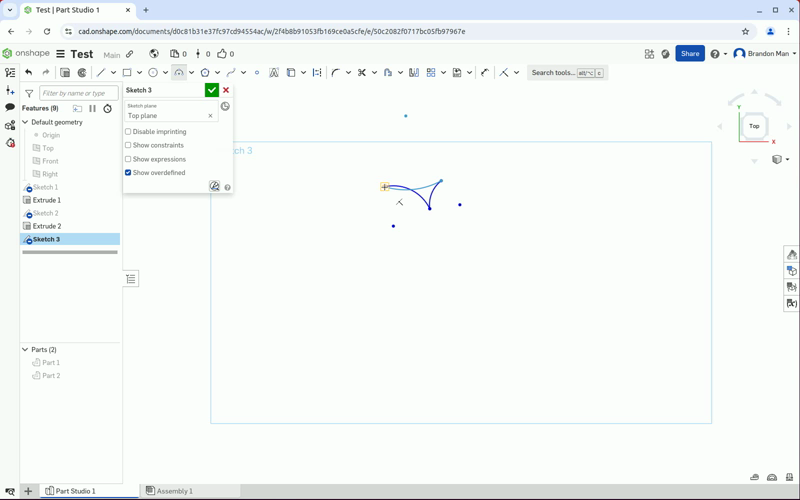
click(384, 186)
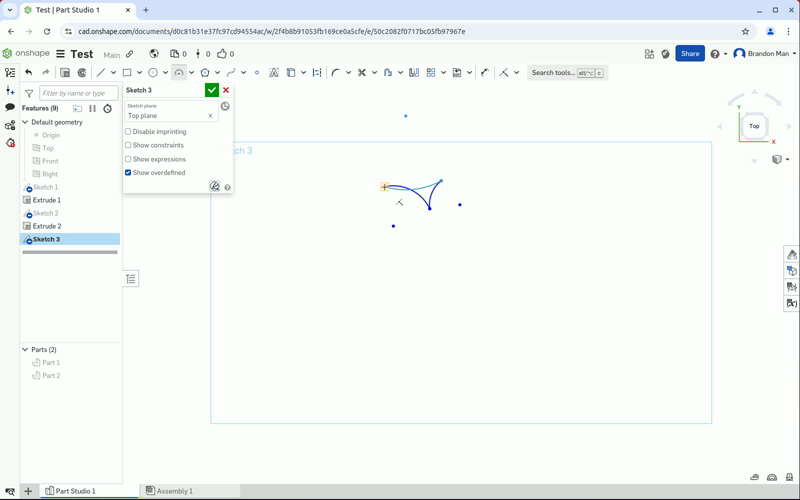
key_down(shift)
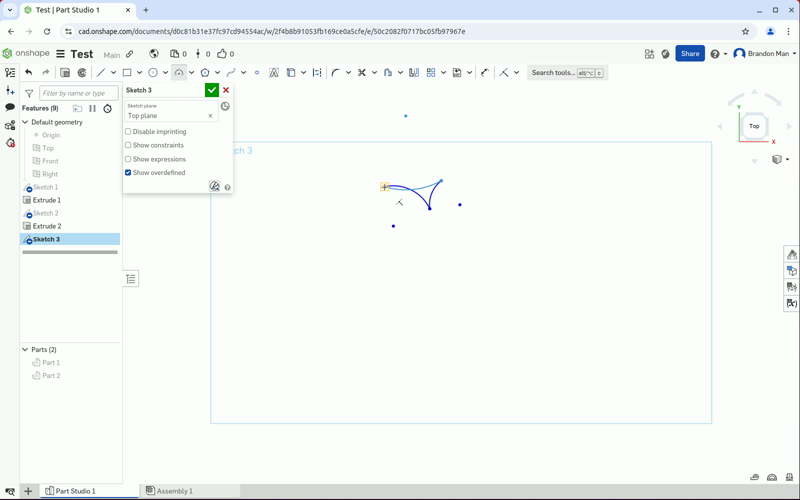
mouse_move(411, 169)
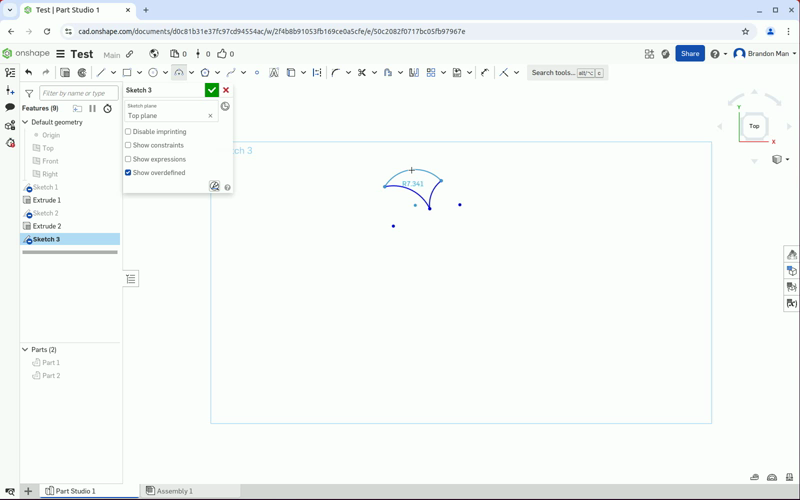
click(411, 169)
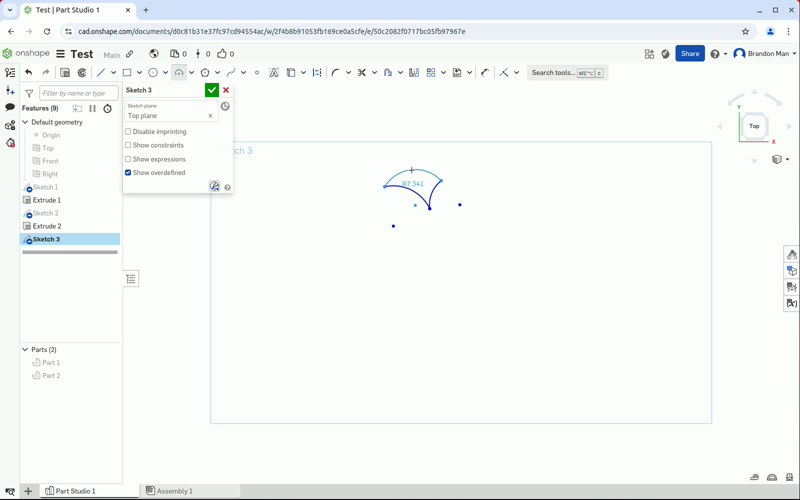
key_up(shift)
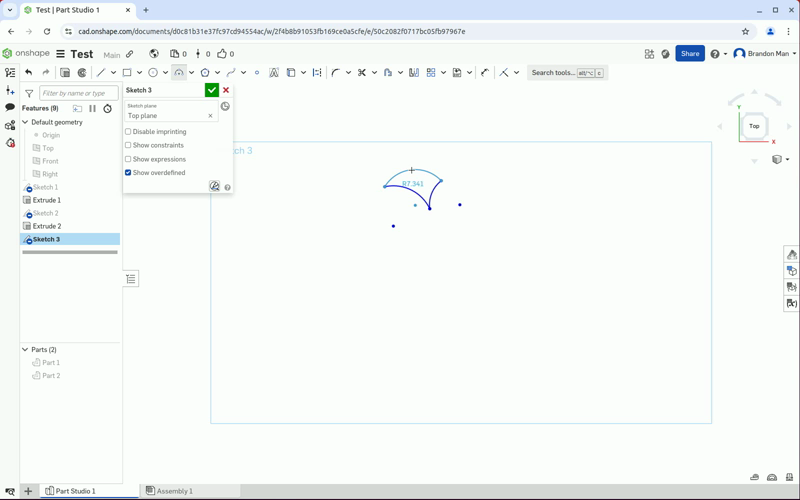
key(esc)
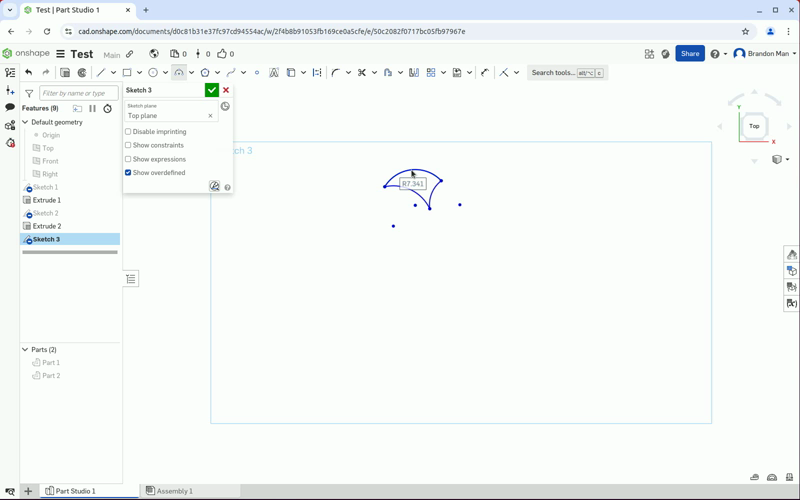
mouse_move(412, 170)
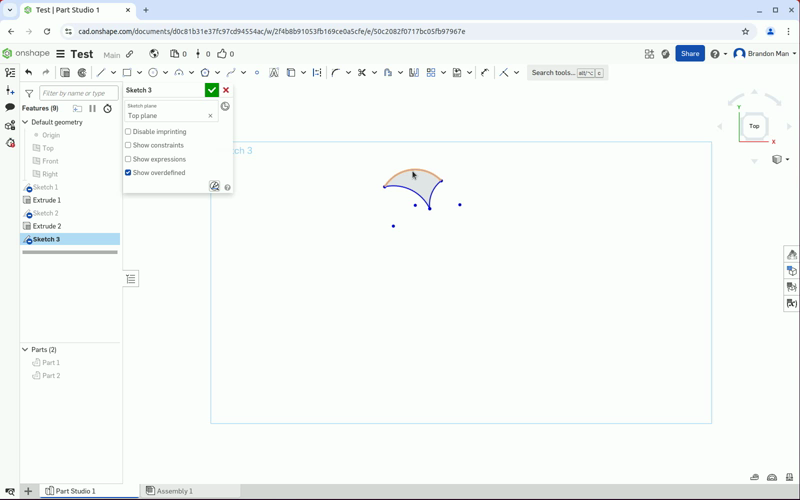
scroll(6)
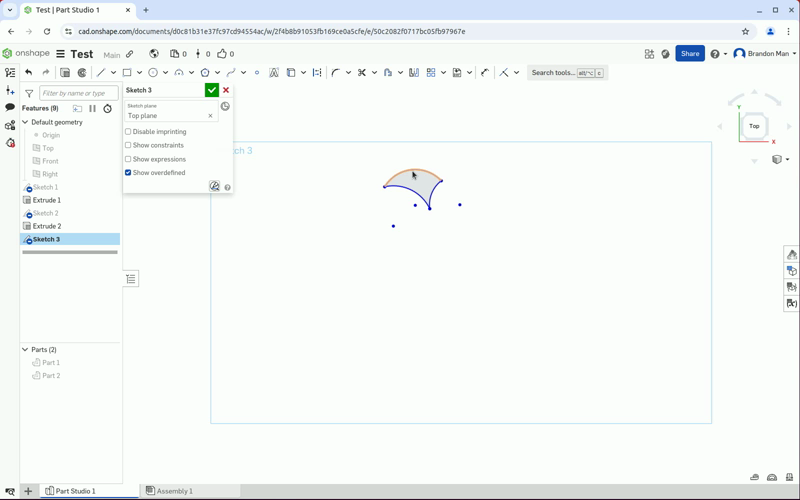
scroll(6)
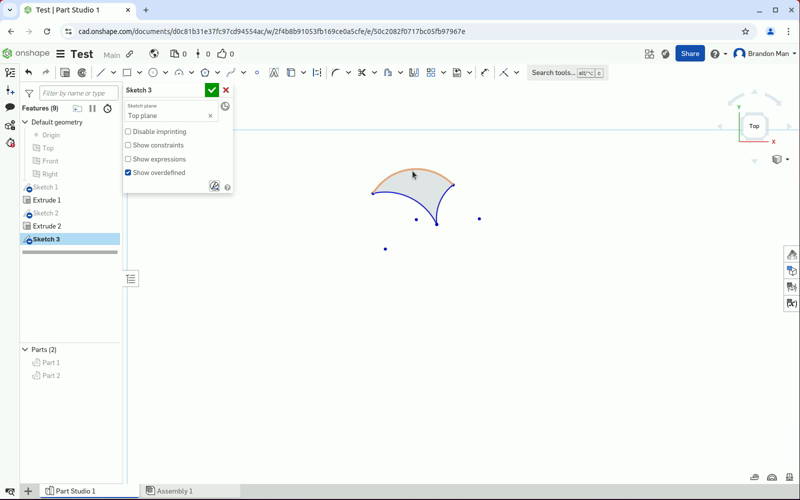
scroll(6)
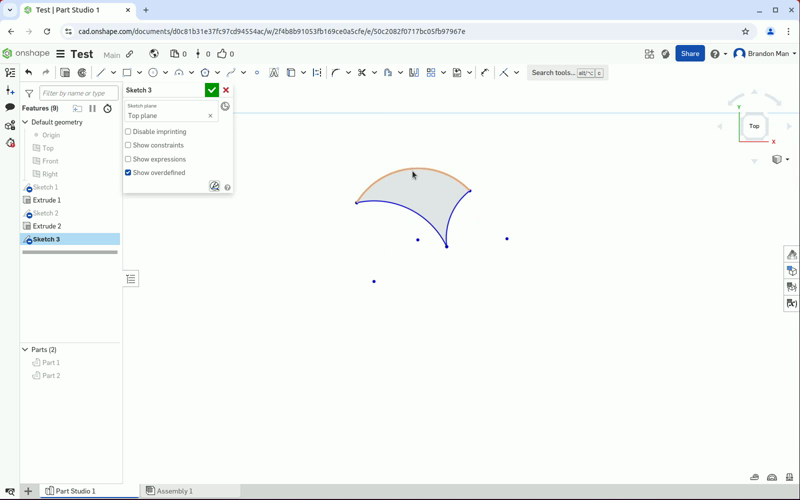
scroll(6)
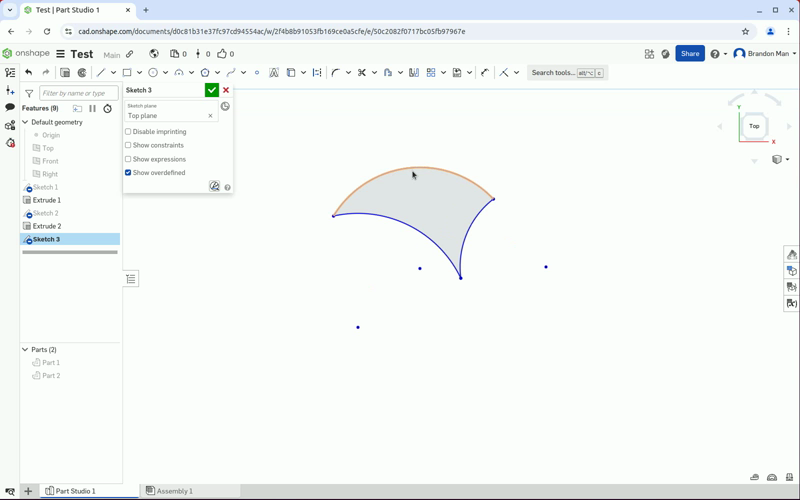
scroll(6)
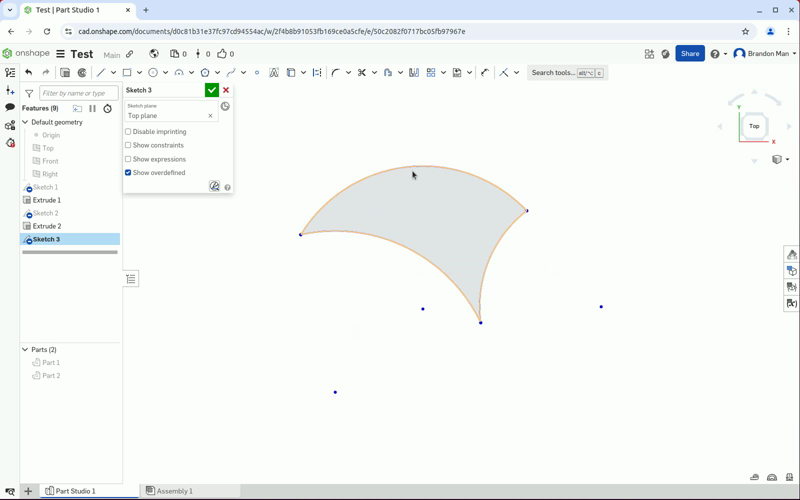
scroll(6)
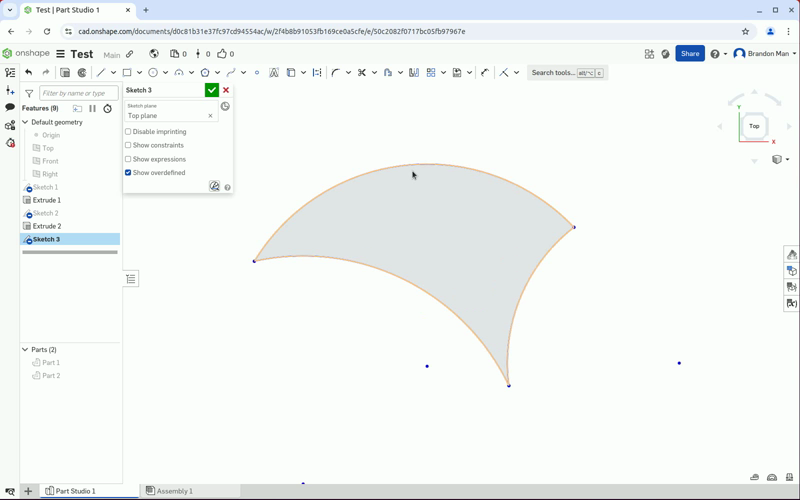
scroll(6)
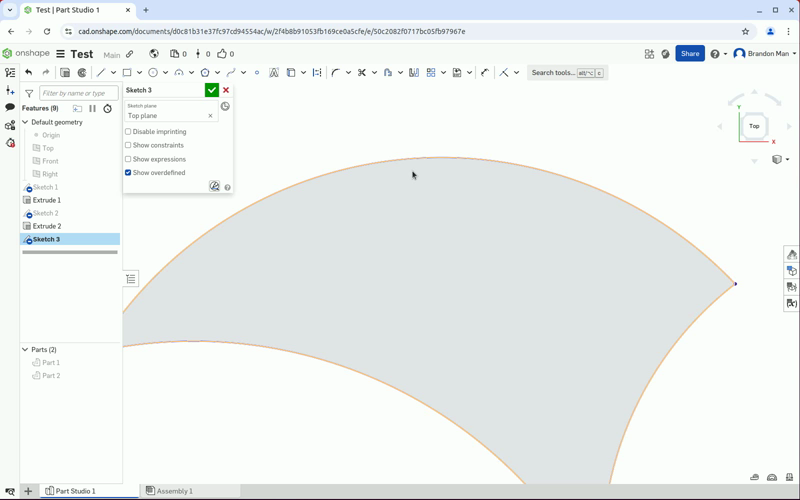
click(412, 170)
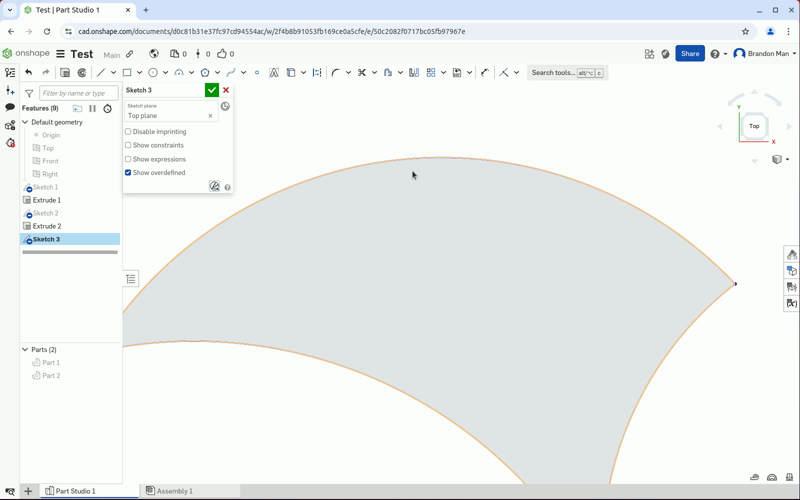
scroll(-6)
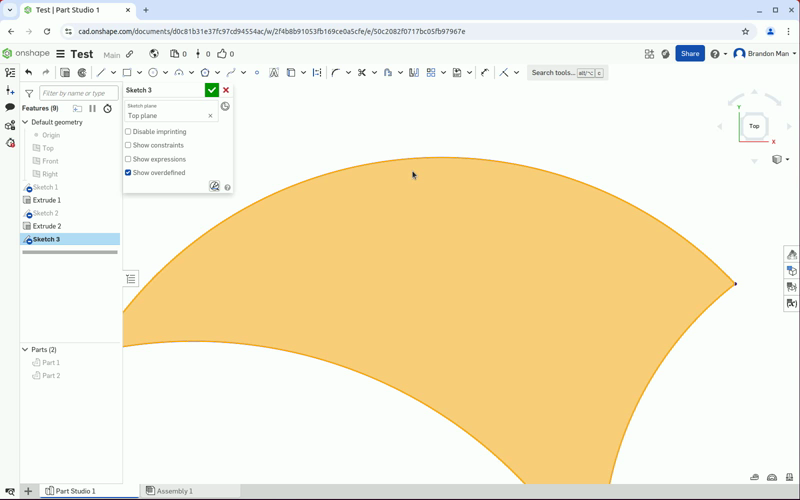
scroll(-6)
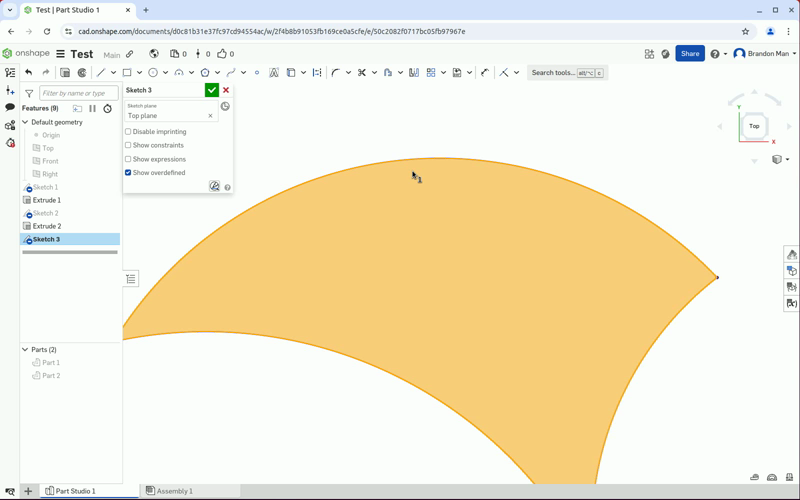
scroll(-6)
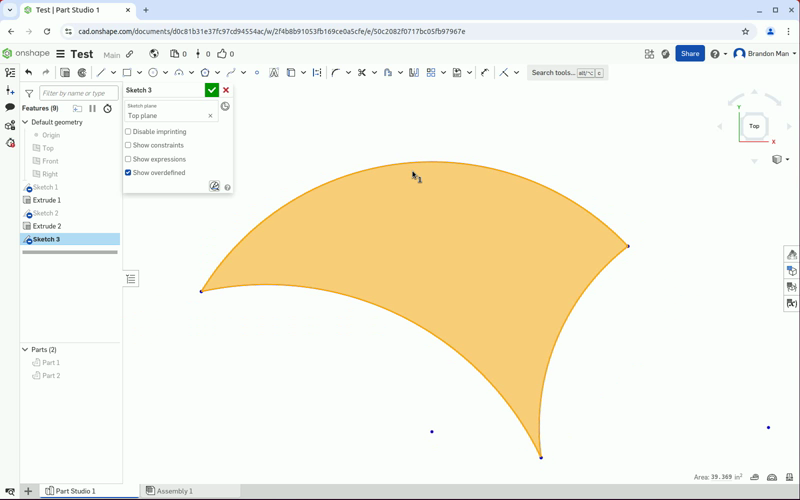
scroll(-6)
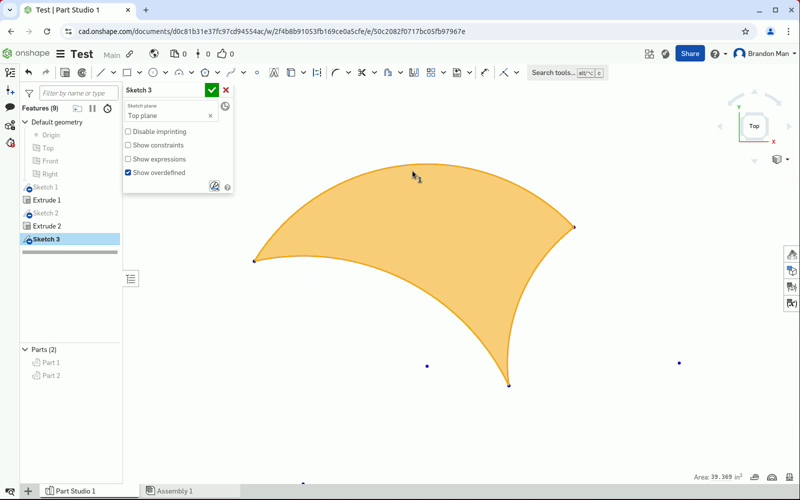
scroll(-6)
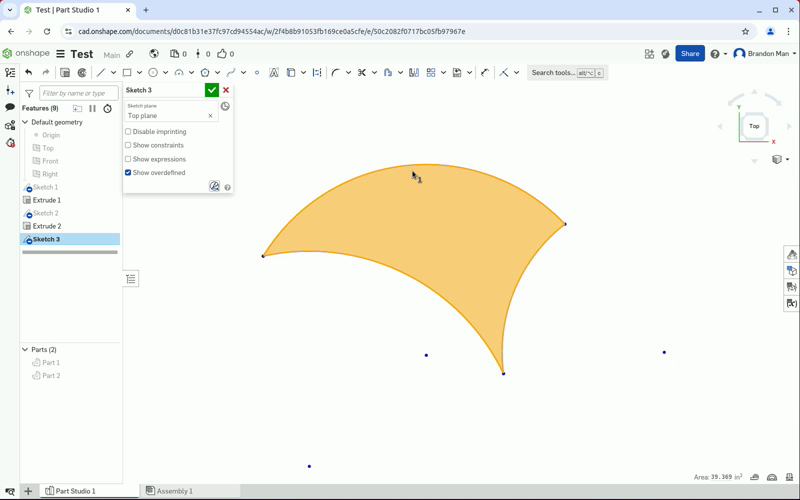
scroll(-6)
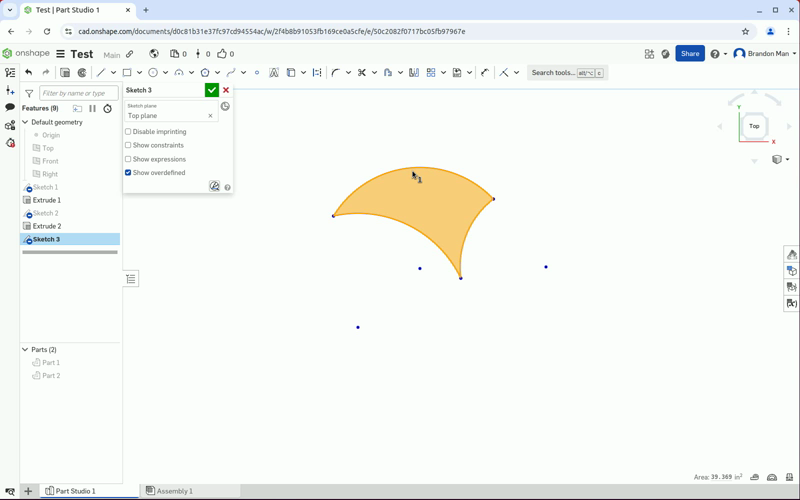
scroll(-6)
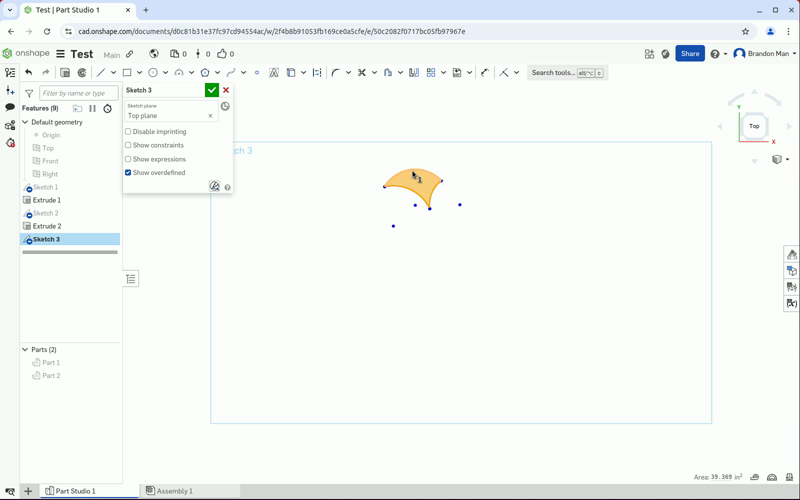
mouse_move(73, 352)
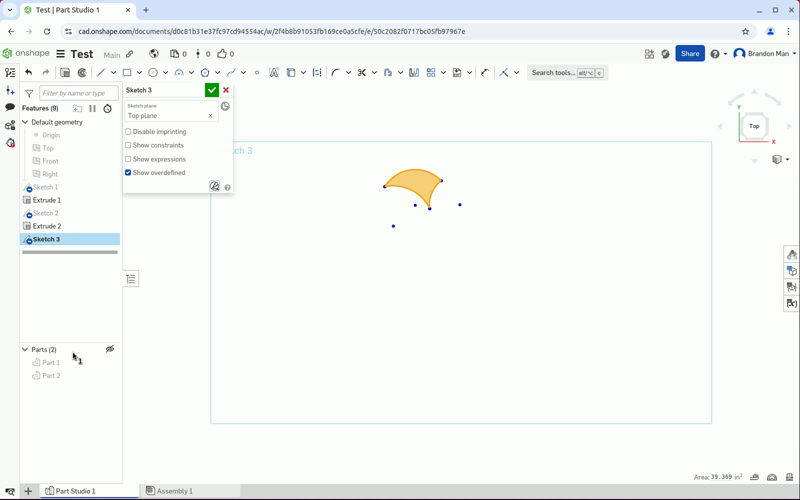
key(shift+y)
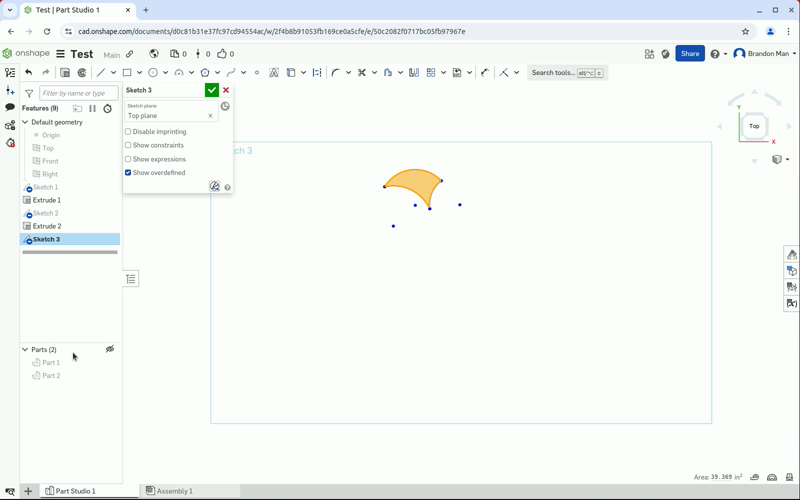
key(shift+e)
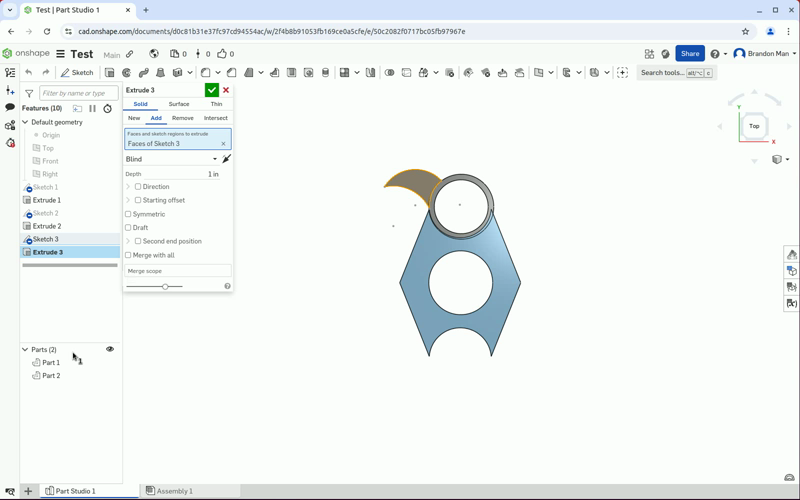
mouse_move(143, 106)
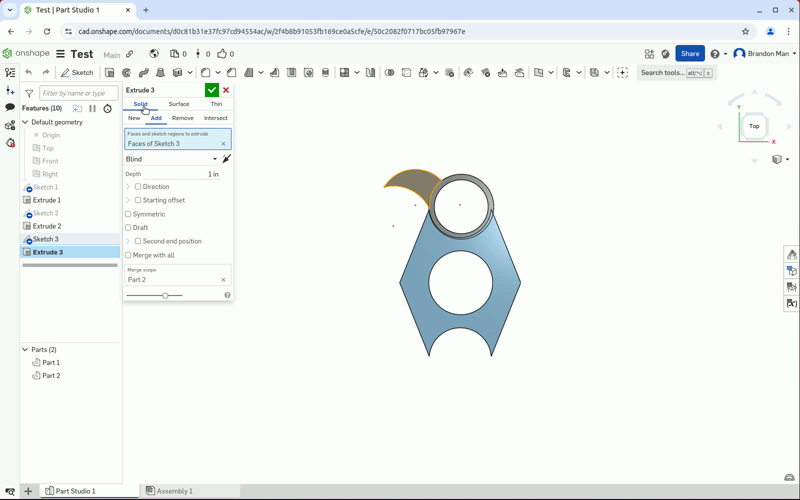
click(143, 106)
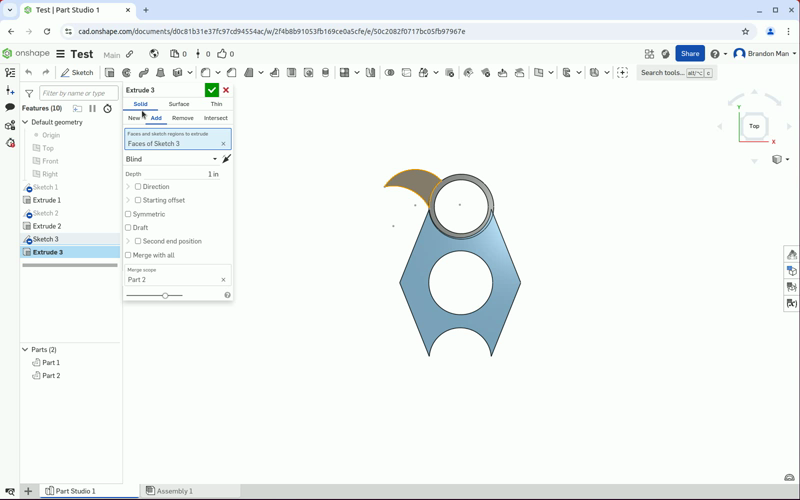
mouse_move(137, 120)
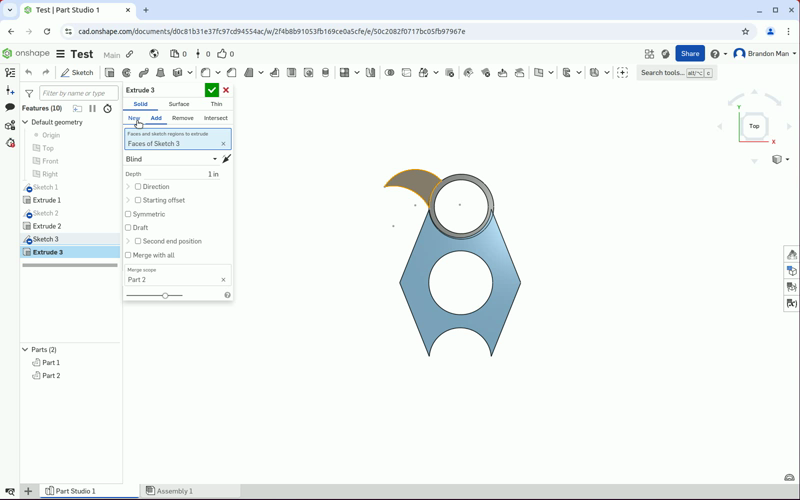
click(137, 120)
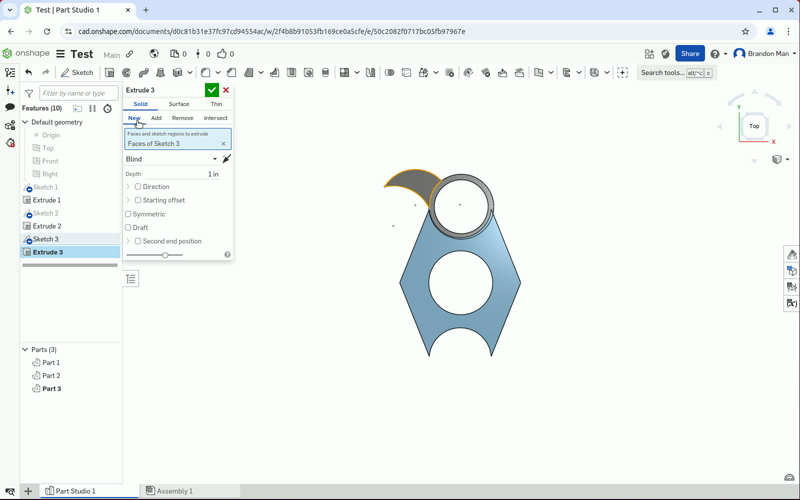
key(tab, 4)
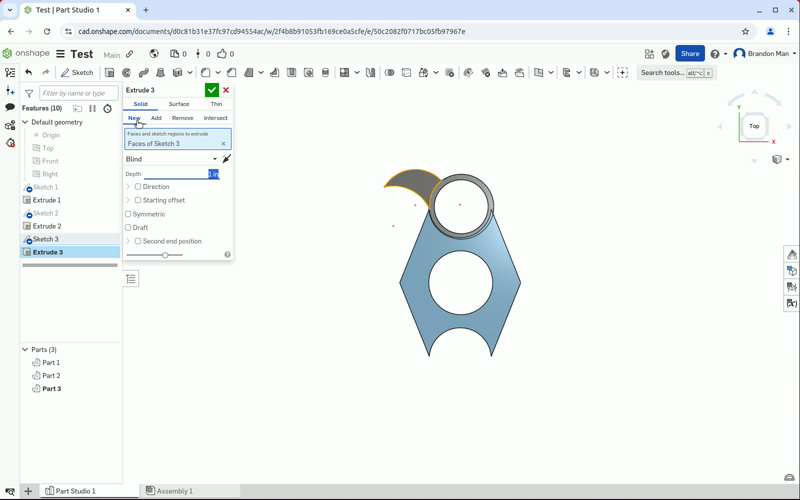
text(3.37)
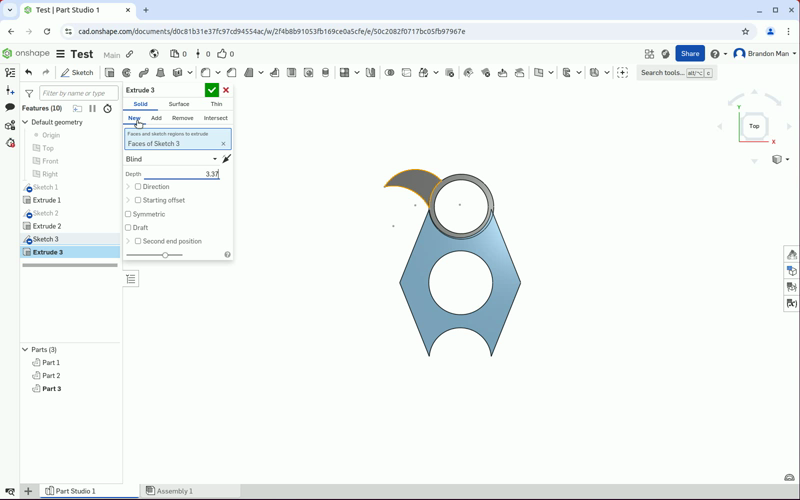
key(enter)
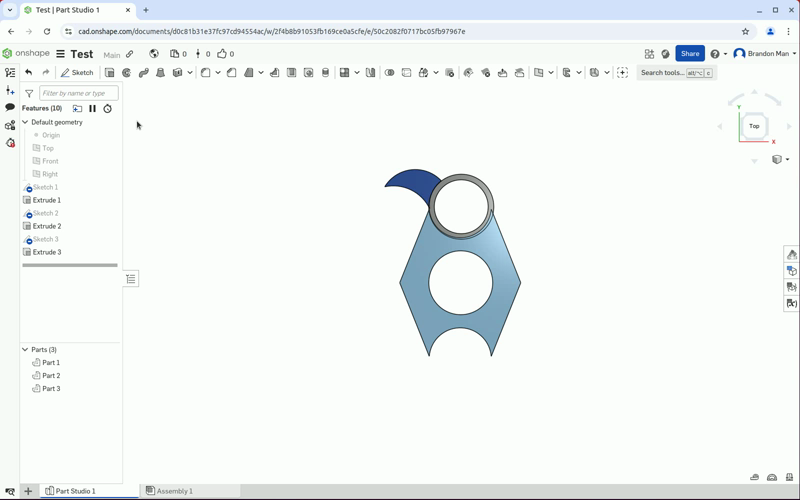
key(shift+h)
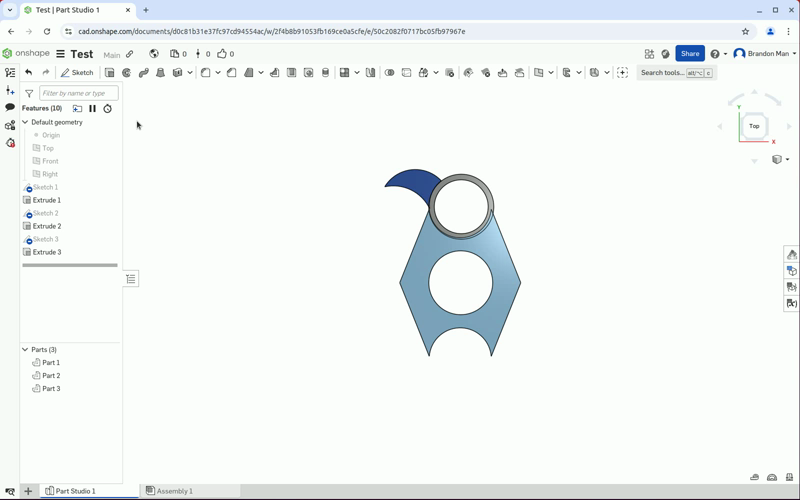
key(shift+h)
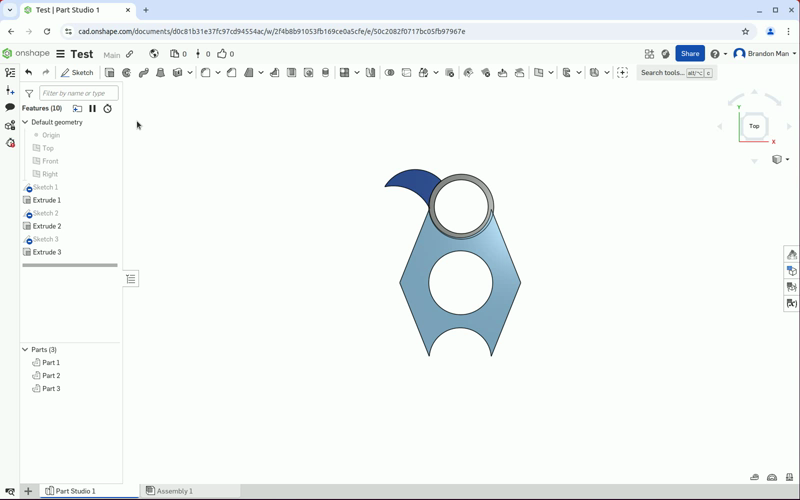
mouse_move(73, 189)
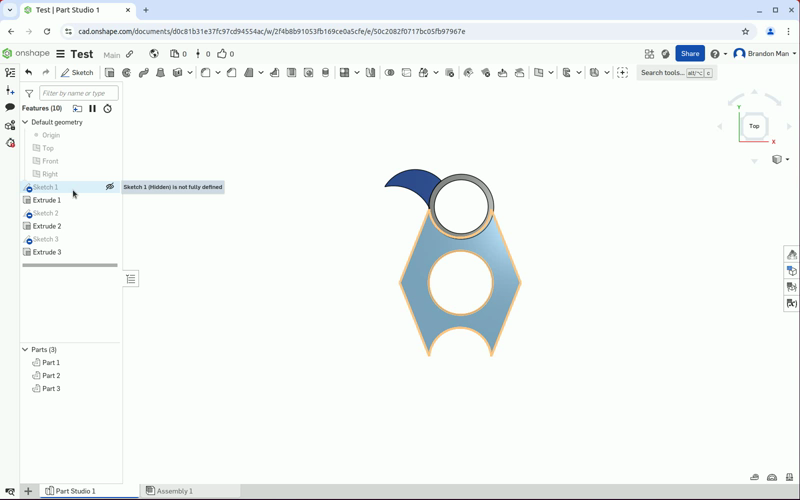
click(73, 189)
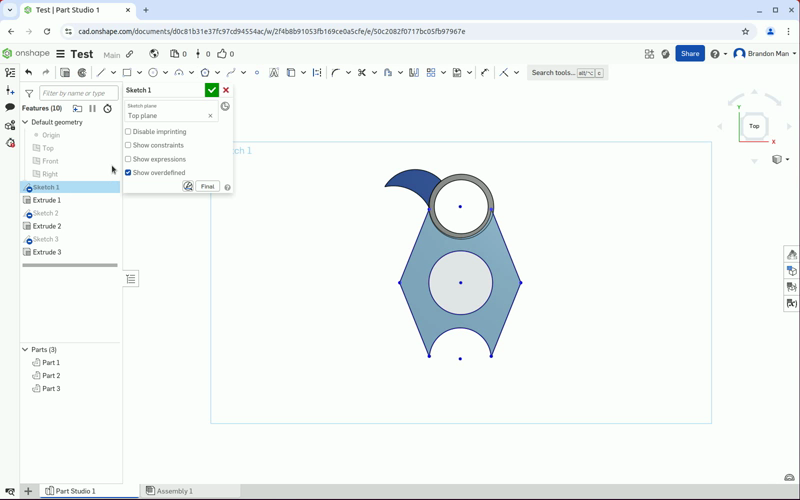
mouse_move(229, 92)
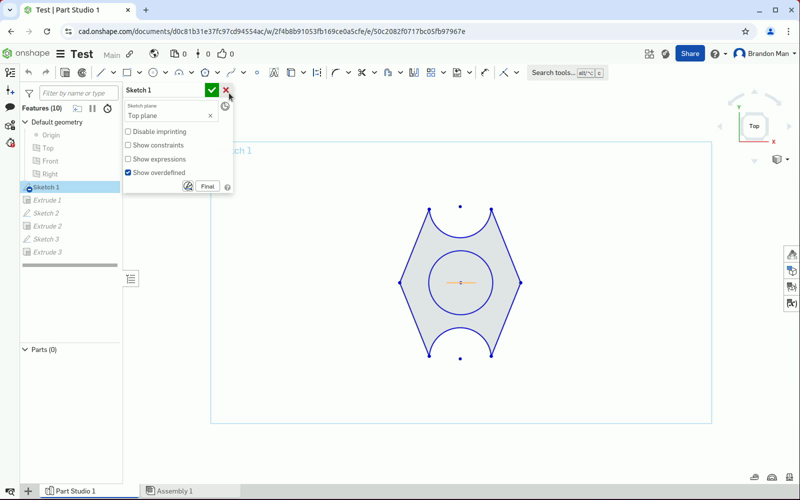
click(229, 92)
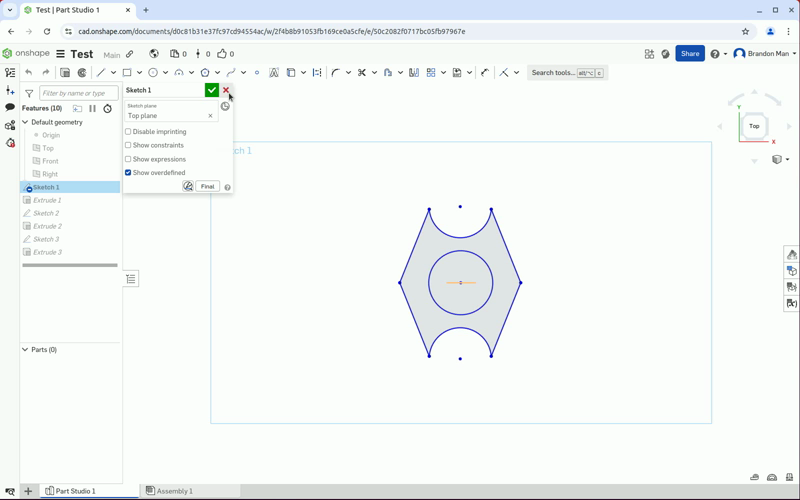
key(shift+s)
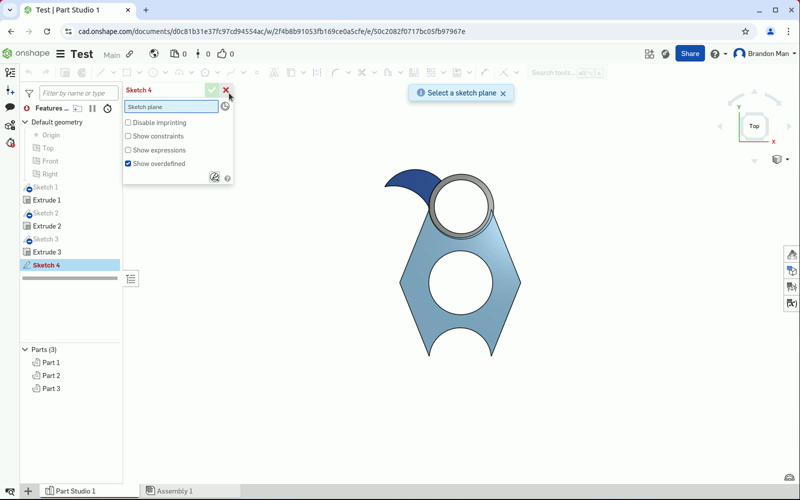
mouse_move(73, 150)
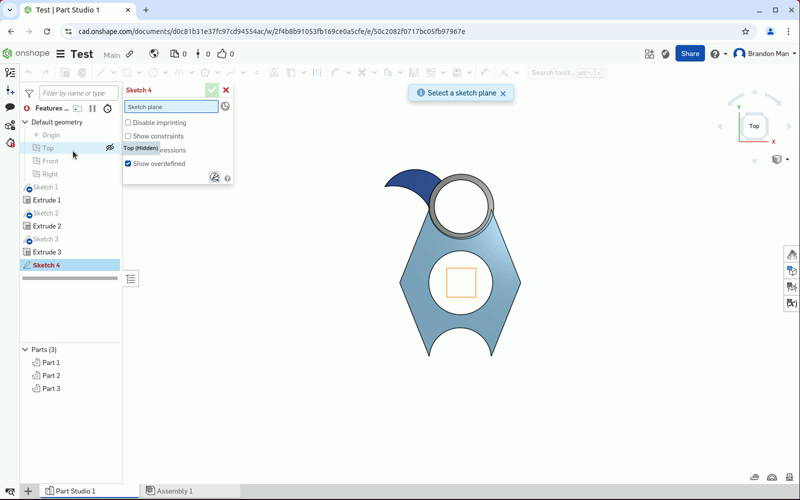
click(73, 150)
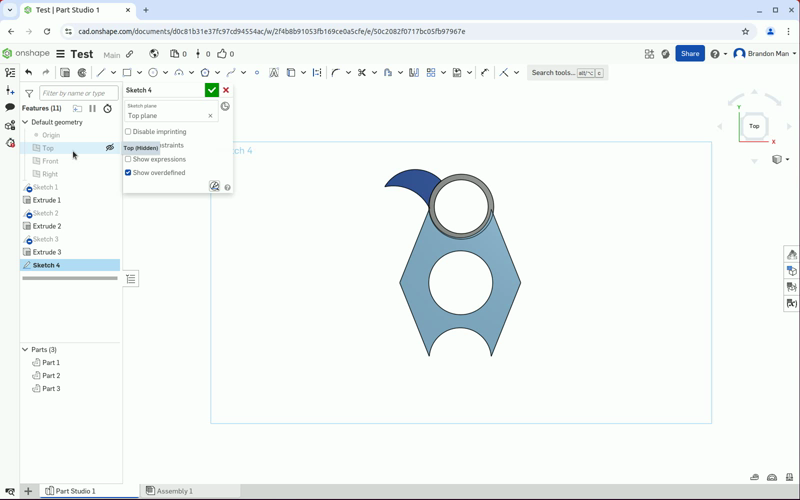
mouse_move(73, 352)
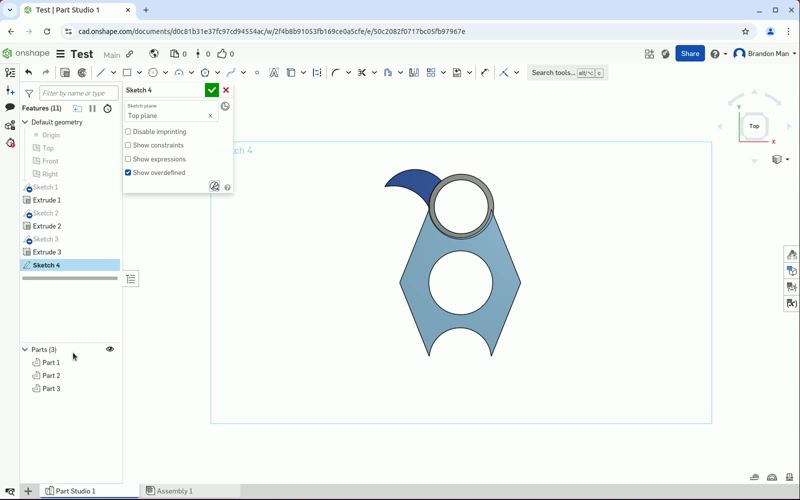
key(y)
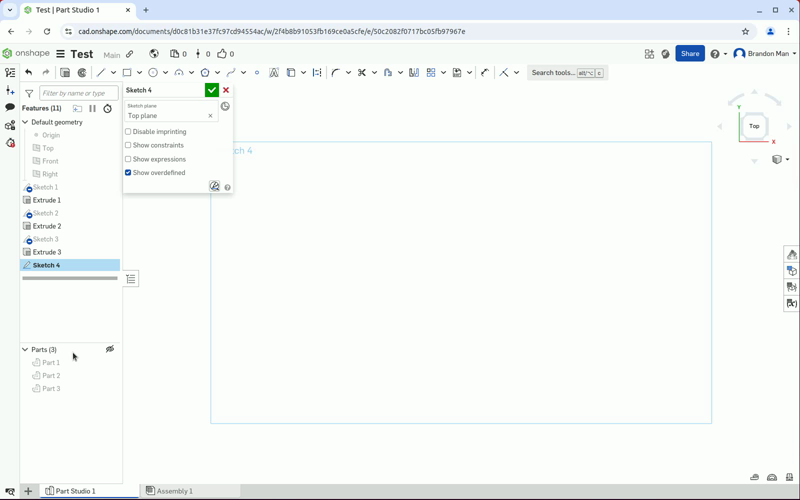
key(c)
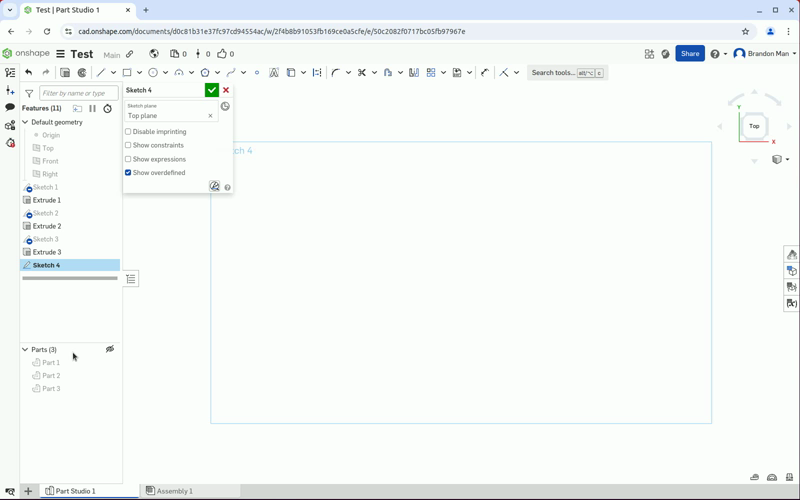
key_down(shift)
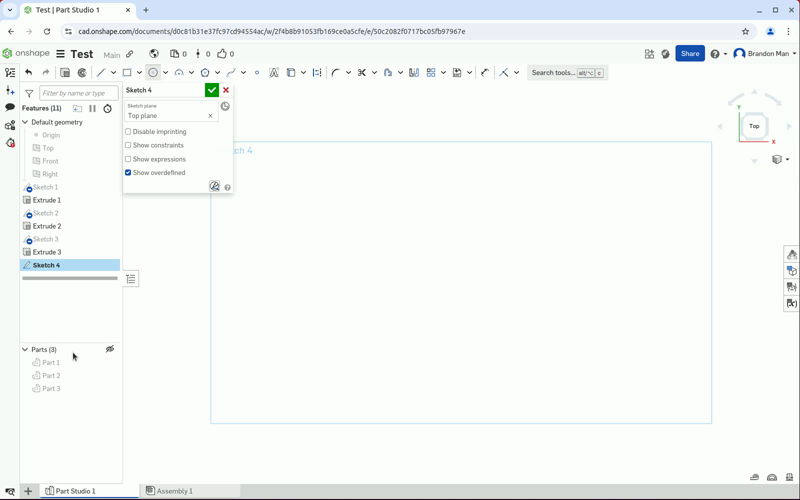
mouse_move(461, 359)
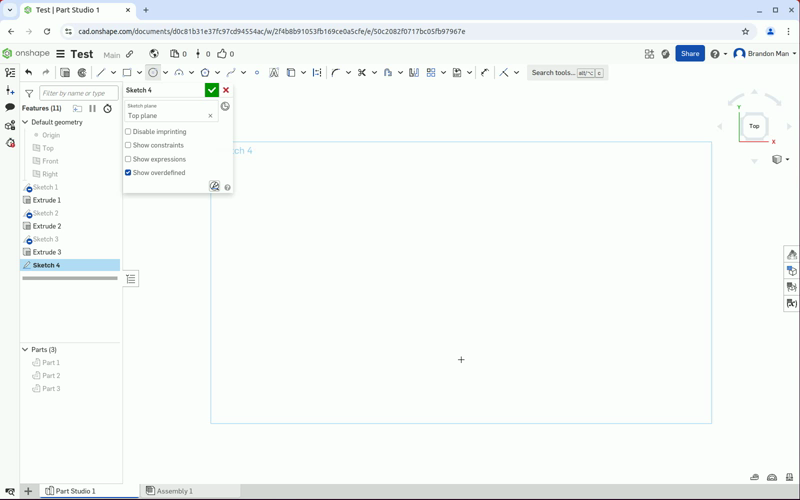
click(461, 359)
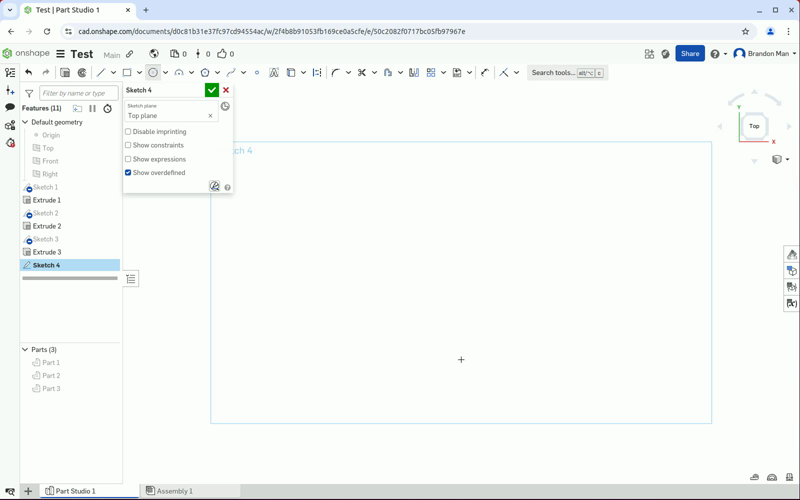
key_up(shift)
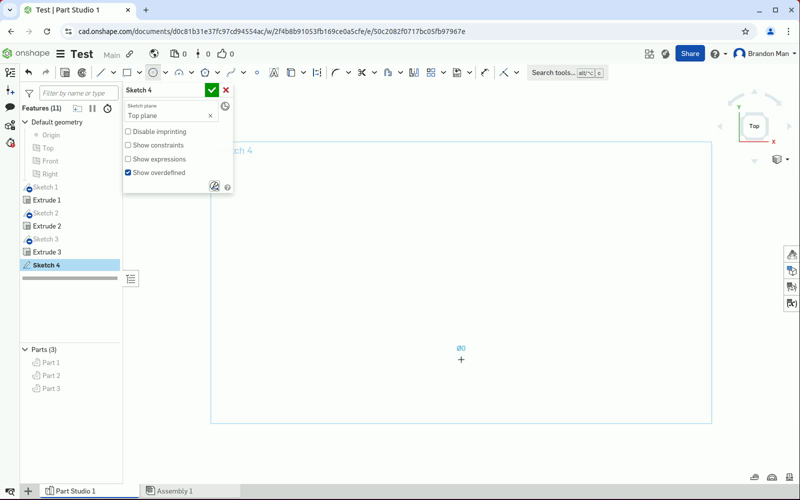
mouse_move(493, 359)
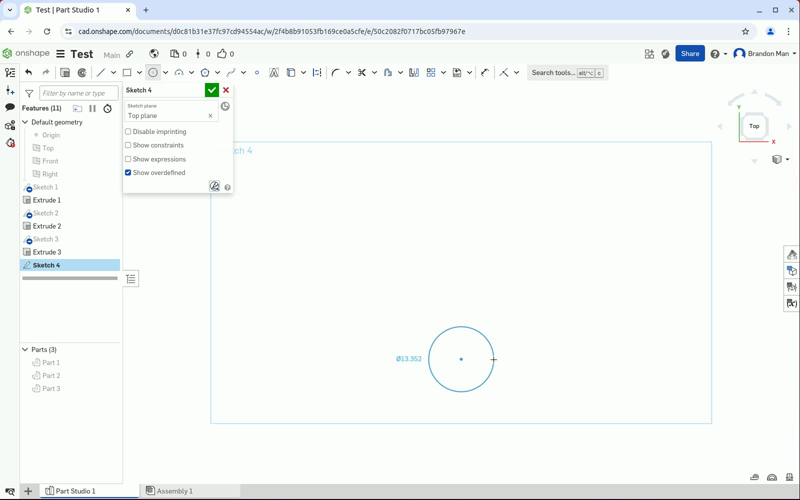
click(493, 359)
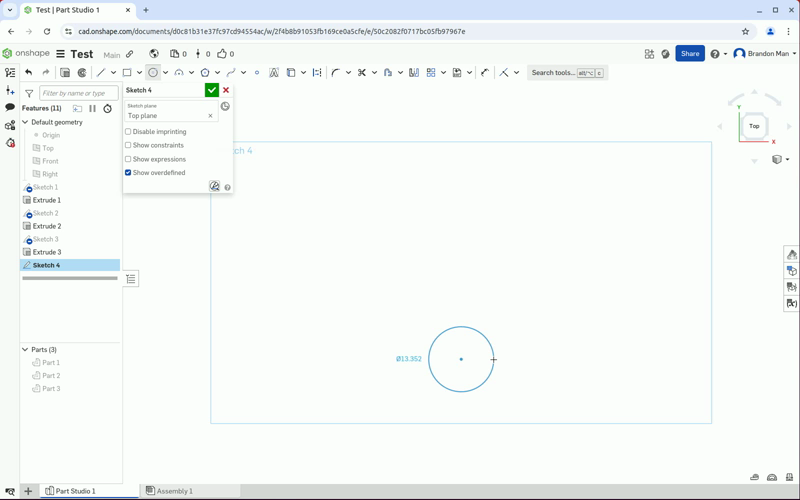
key(esc)
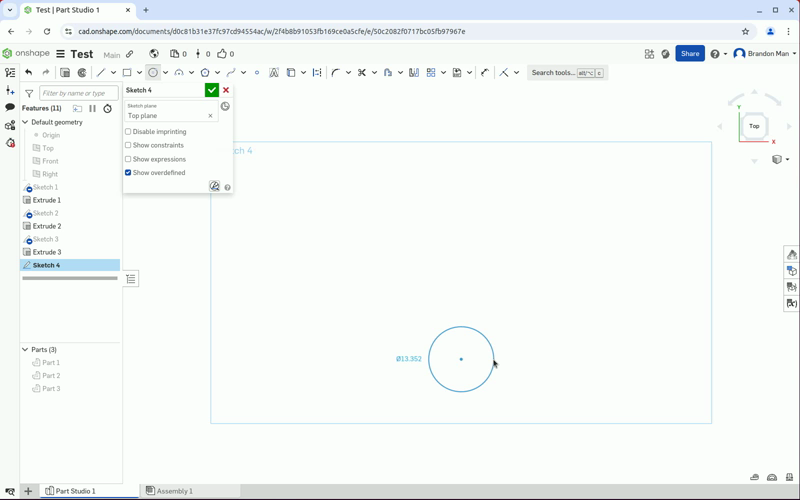
key(c)
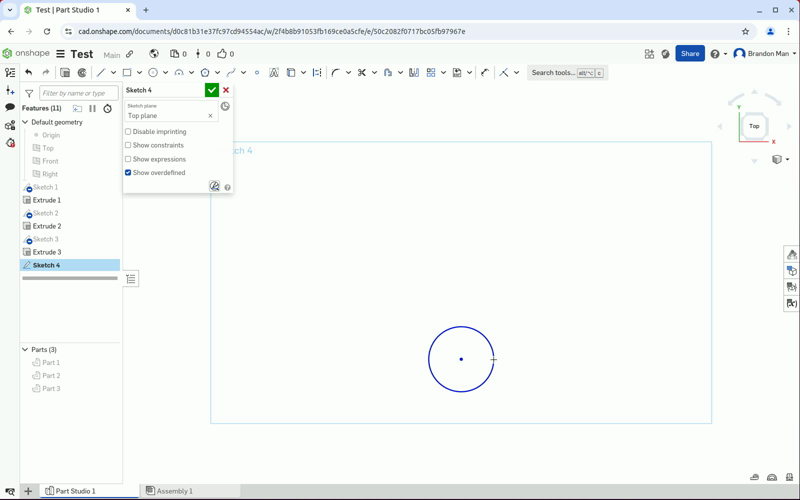
key_down(shift)
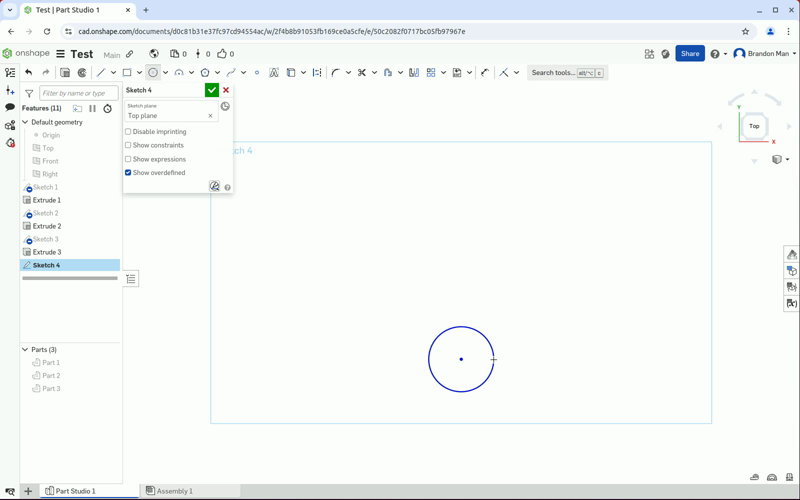
mouse_move(461, 359)
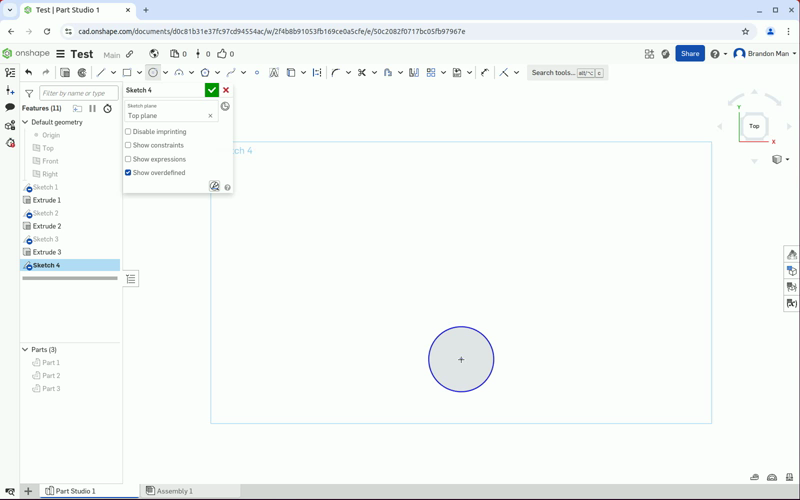
click(461, 359)
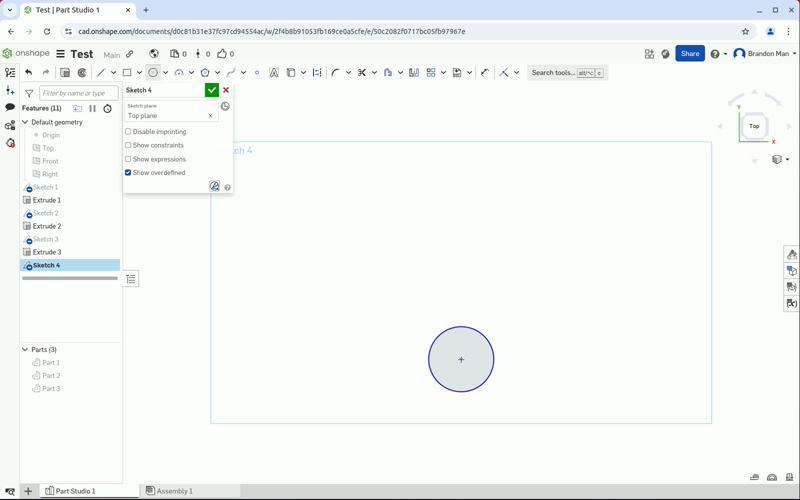
key_up(shift)
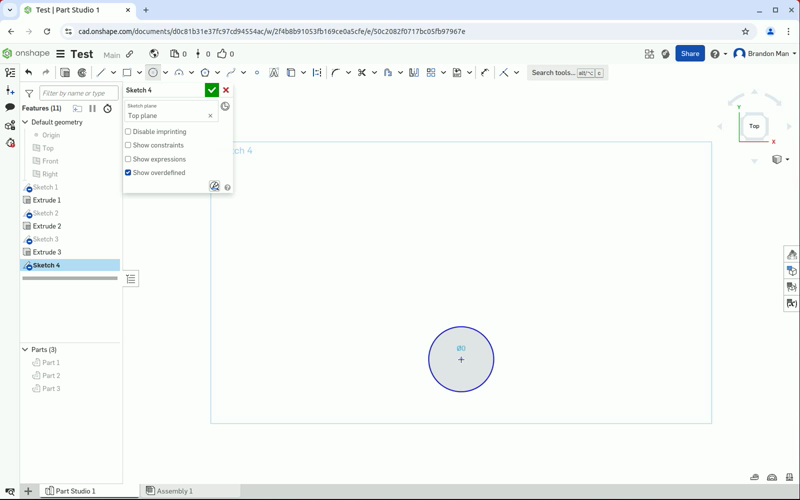
mouse_move(488, 359)
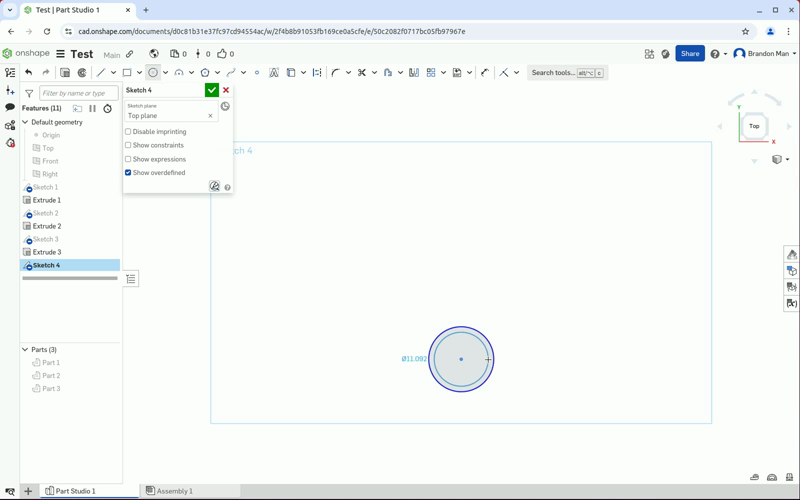
click(488, 359)
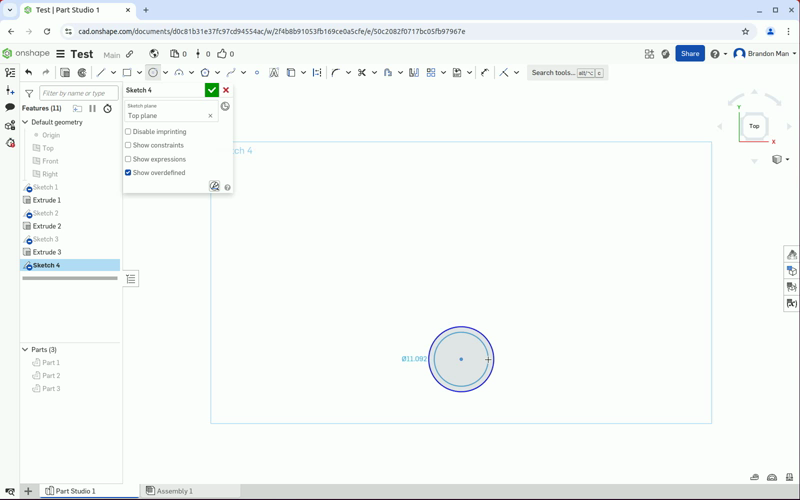
key(esc)
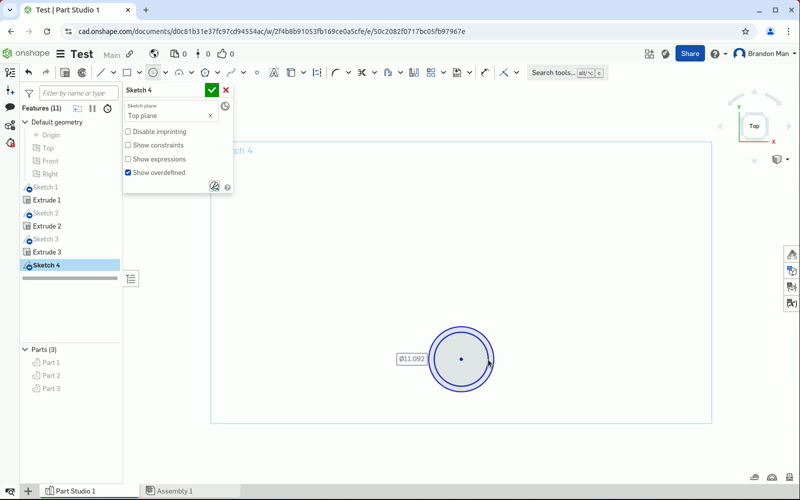
mouse_move(444, 382)
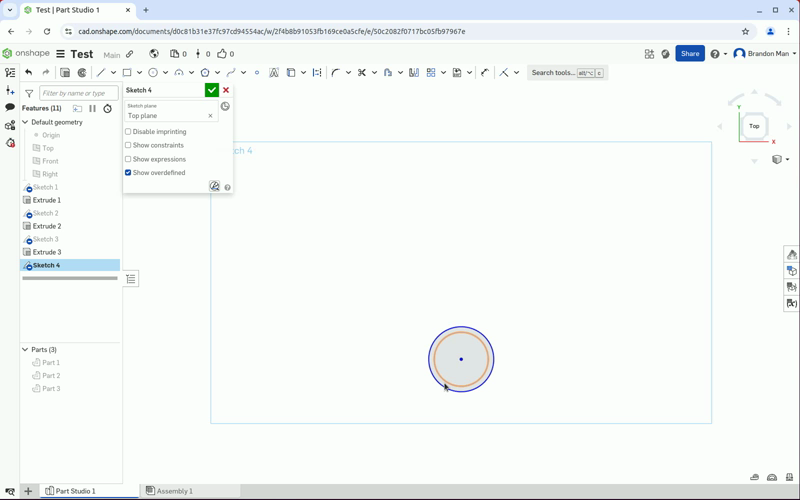
scroll(6)
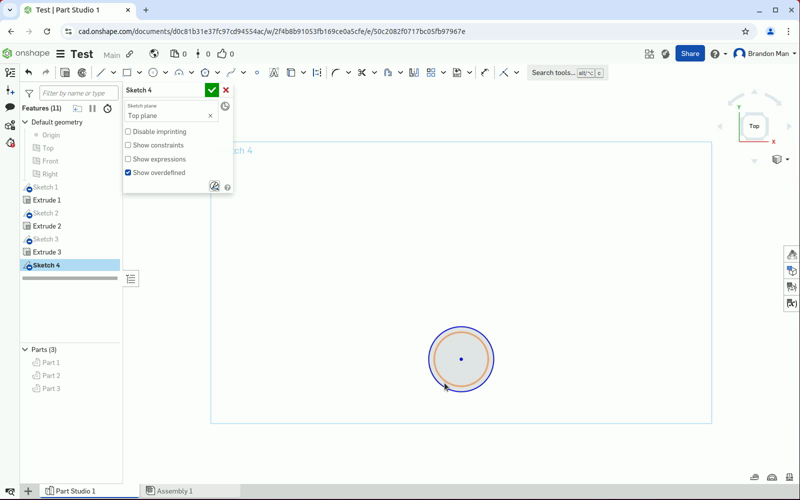
scroll(6)
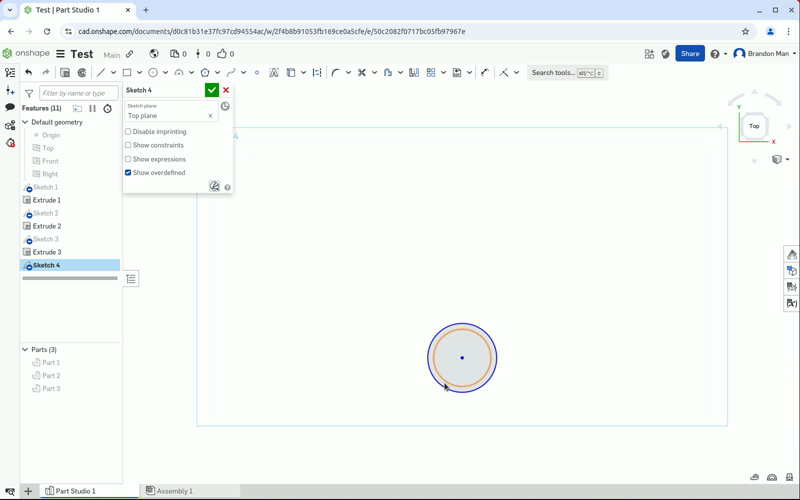
scroll(6)
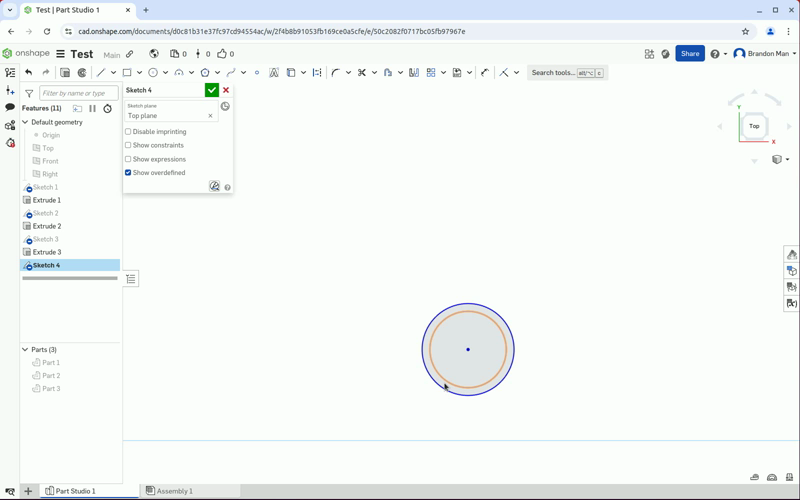
scroll(6)
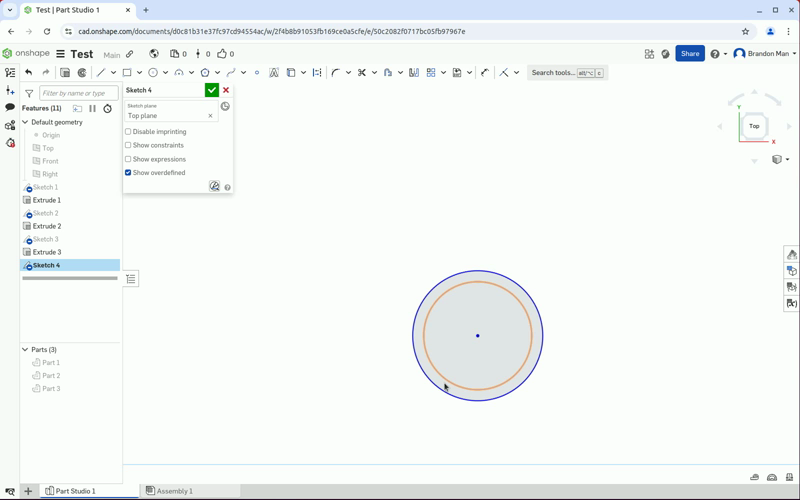
scroll(6)
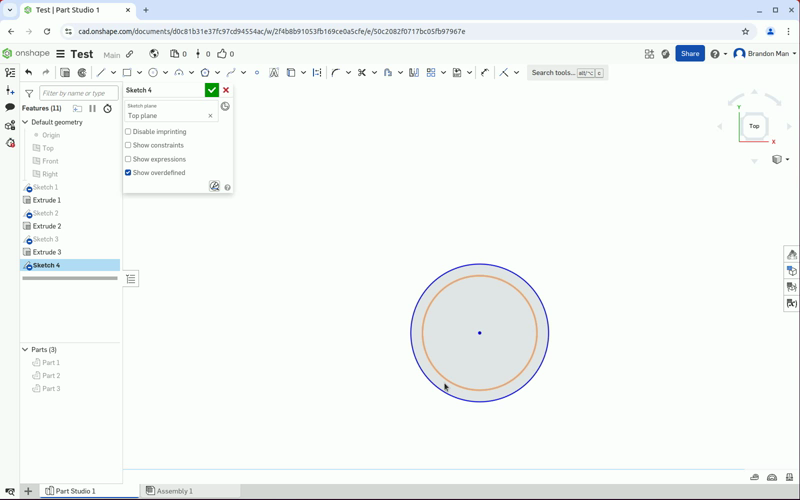
scroll(6)
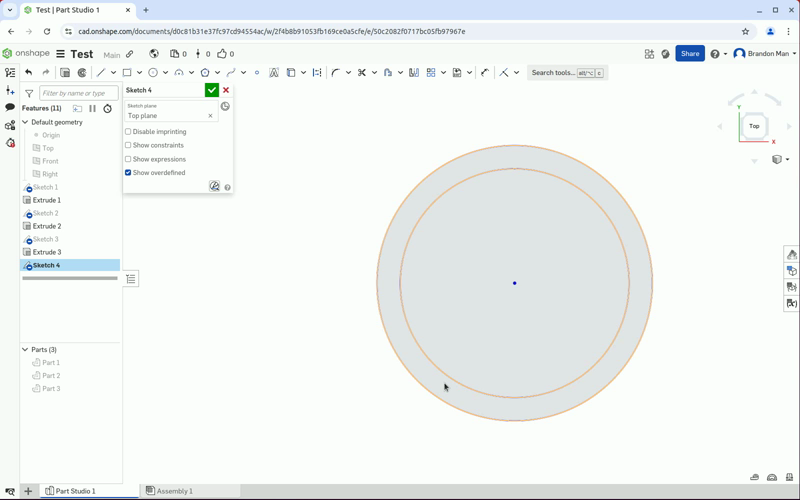
scroll(6)
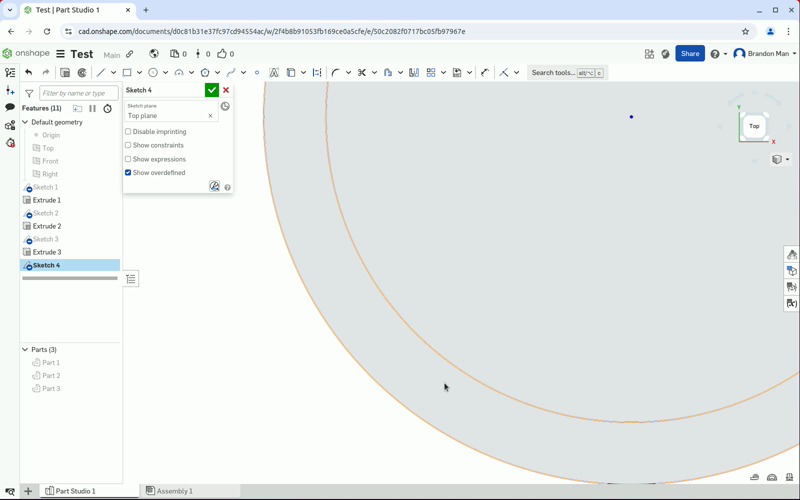
click(444, 382)
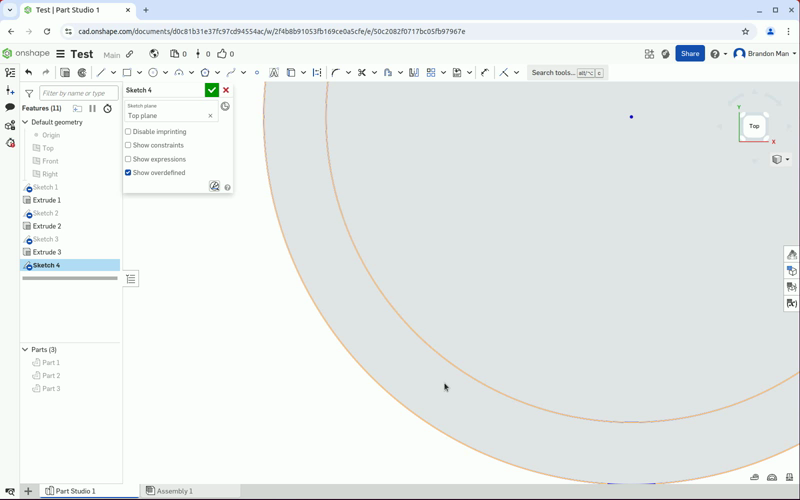
scroll(-6)
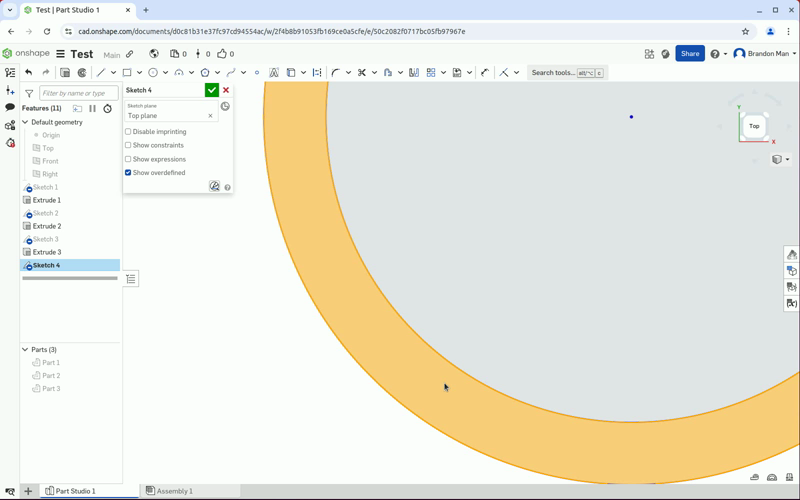
scroll(-6)
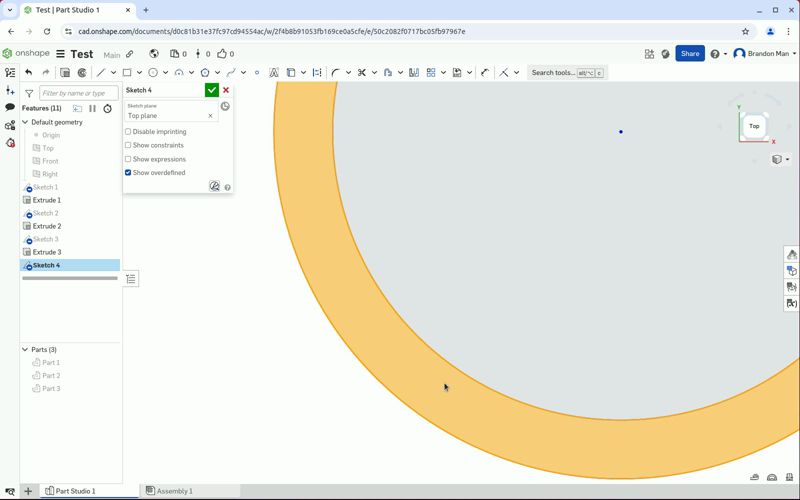
scroll(-6)
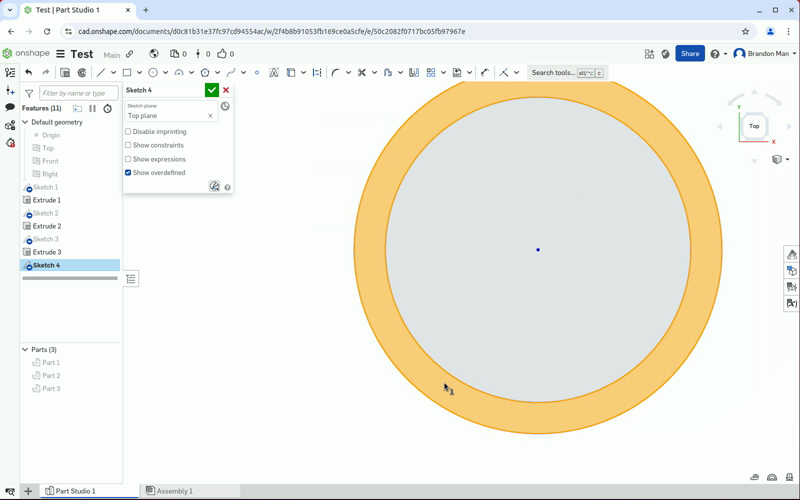
scroll(-6)
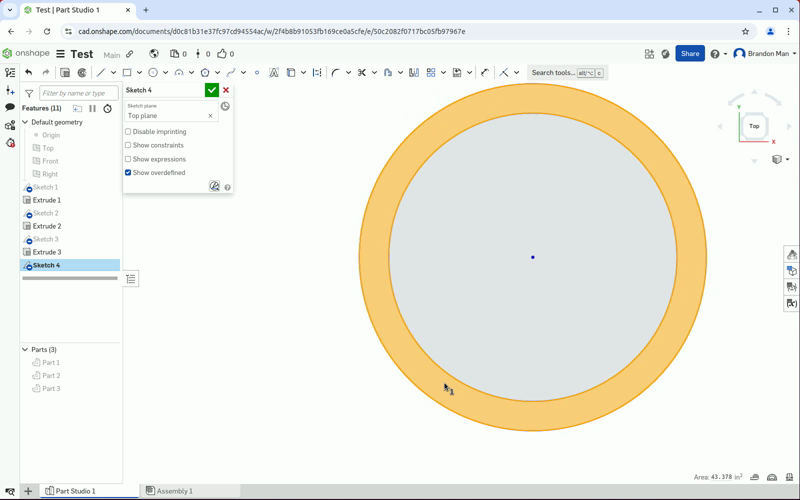
scroll(-6)
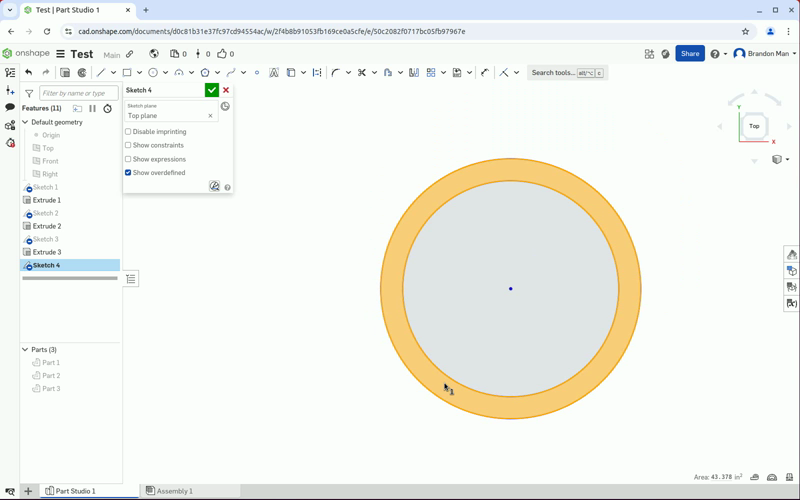
scroll(-6)
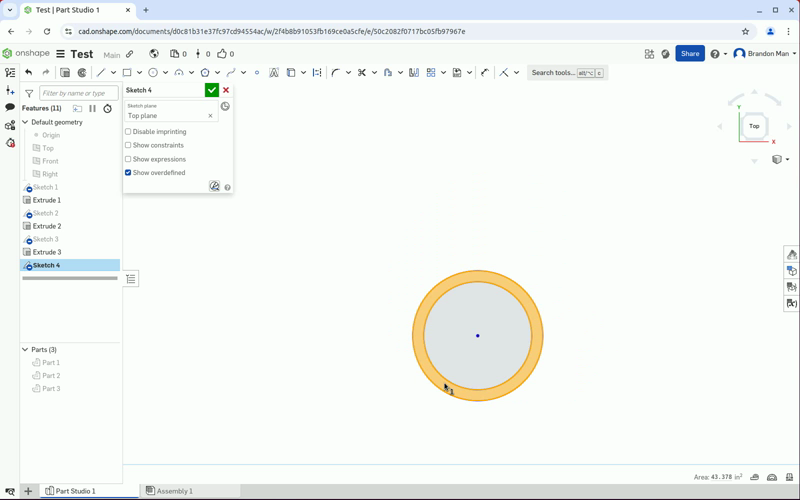
scroll(-6)
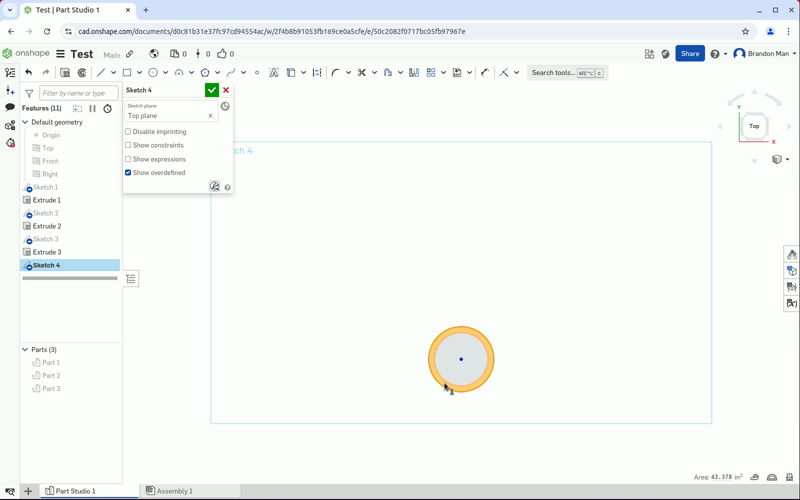
mouse_move(73, 352)
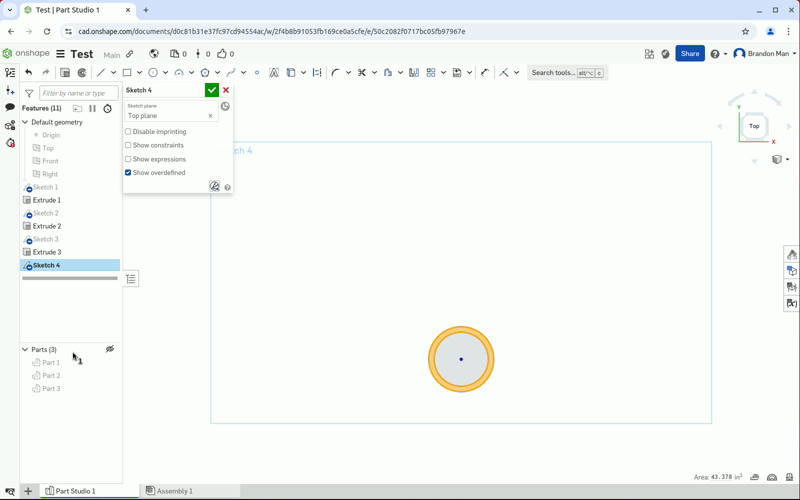
key(shift+y)
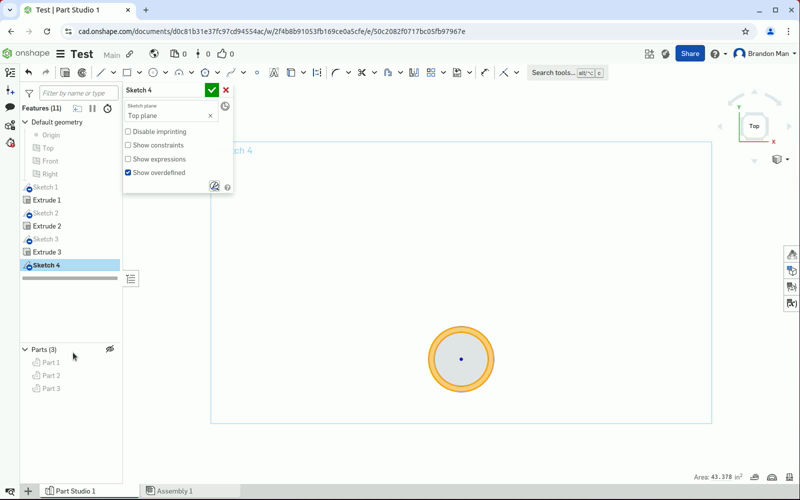
key(shift+e)
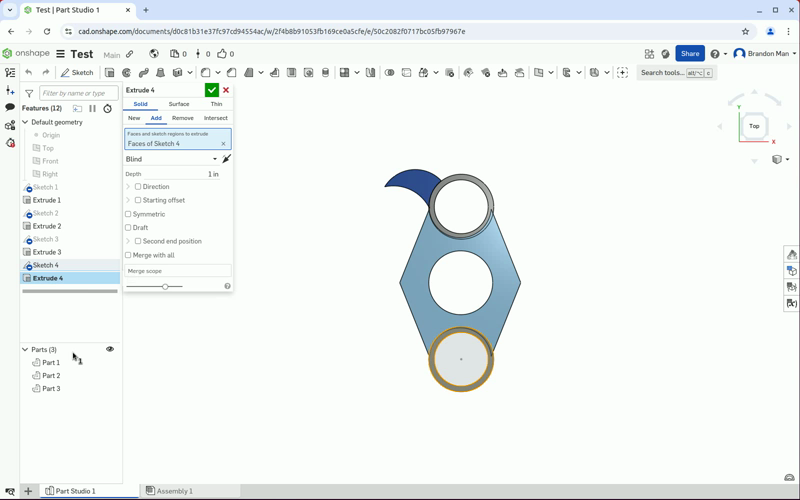
mouse_move(143, 106)
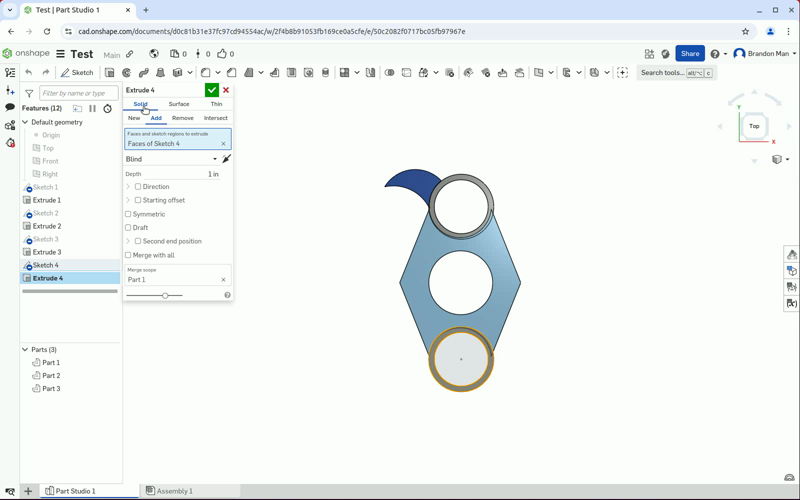
click(143, 106)
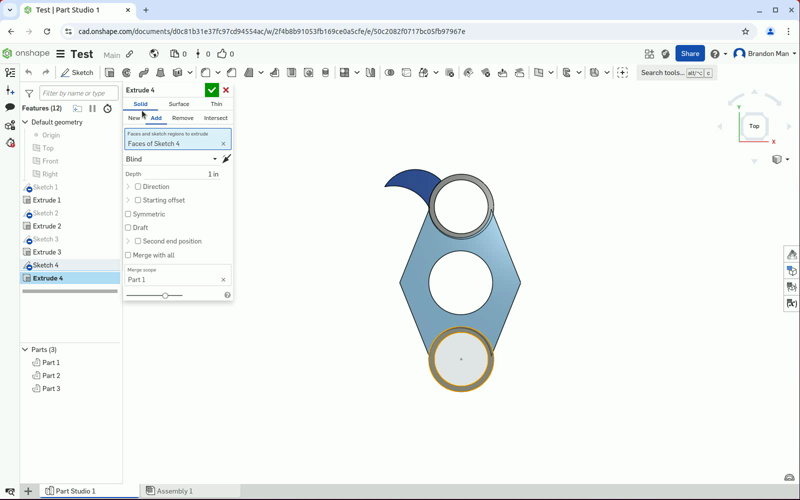
mouse_move(137, 120)
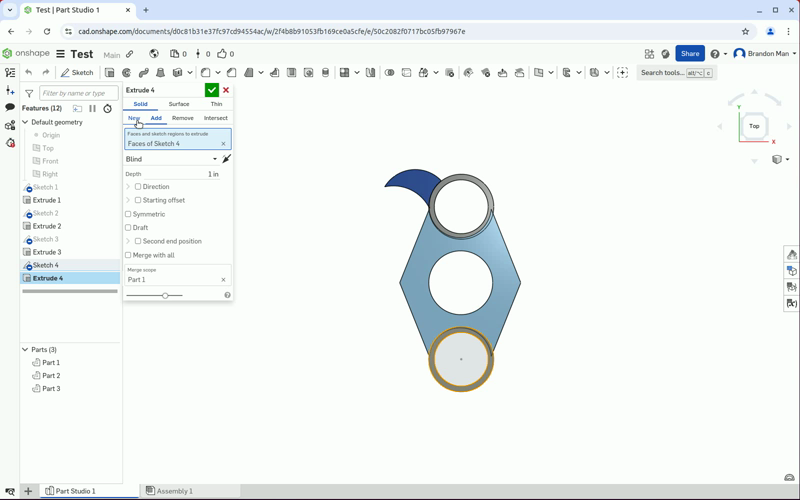
click(137, 120)
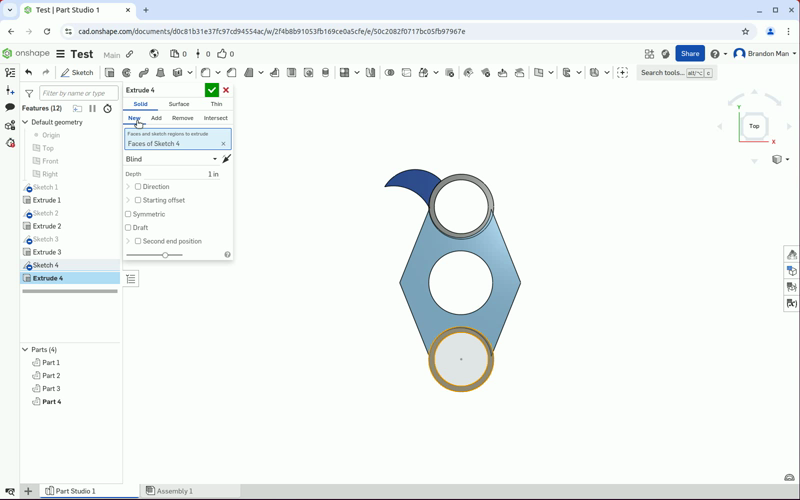
key(tab, 4)
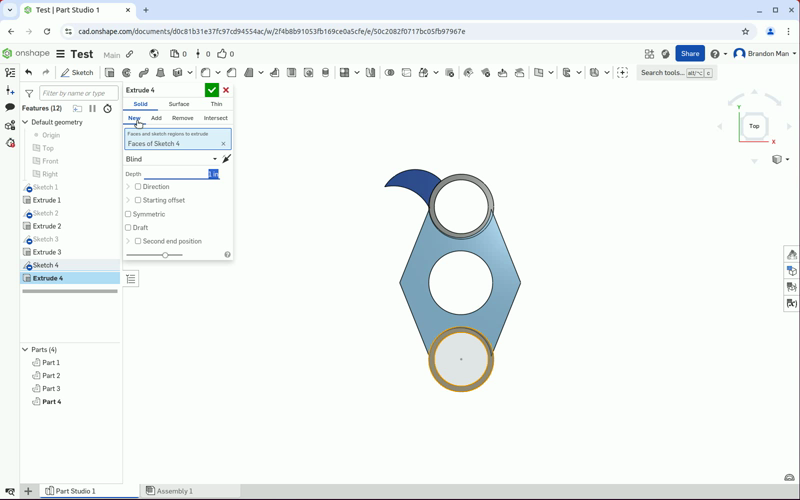
text(3.37)
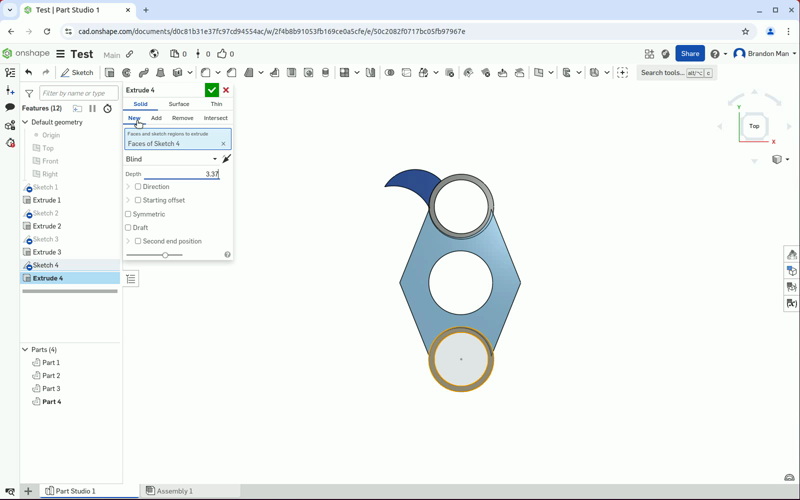
key(enter)
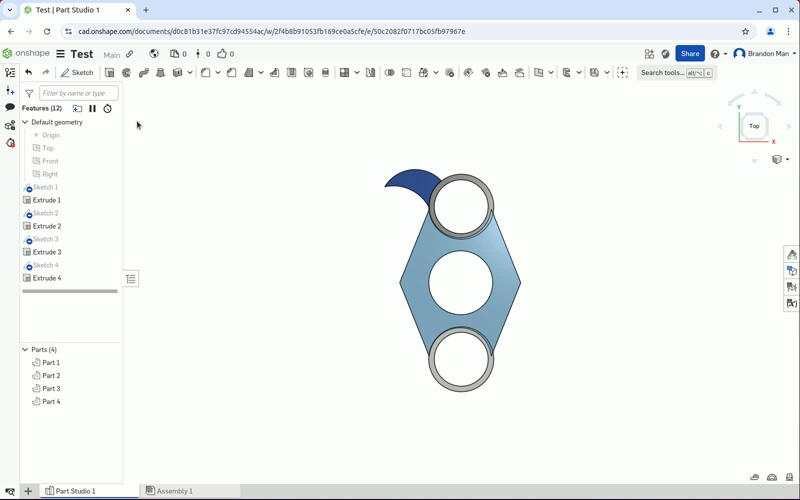
key(shift+h)
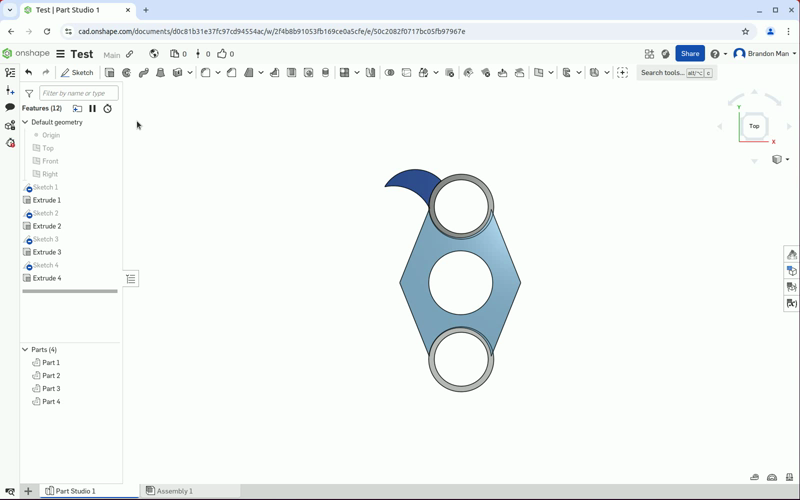
key(shift+h)
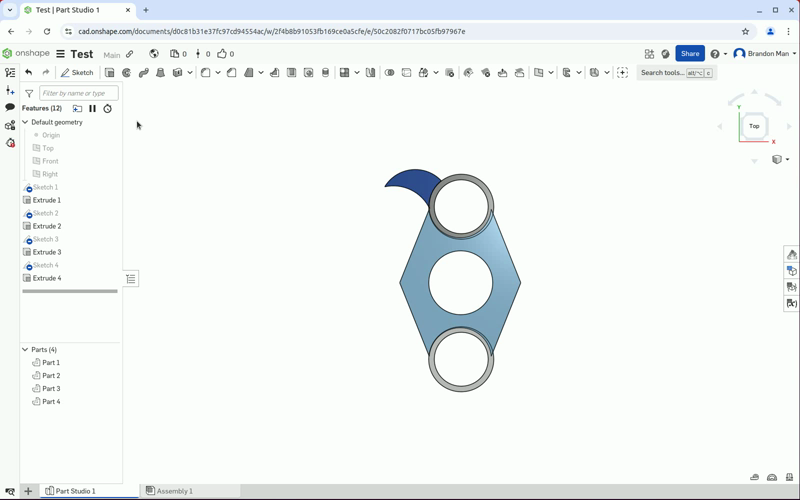
mouse_move(73, 189)
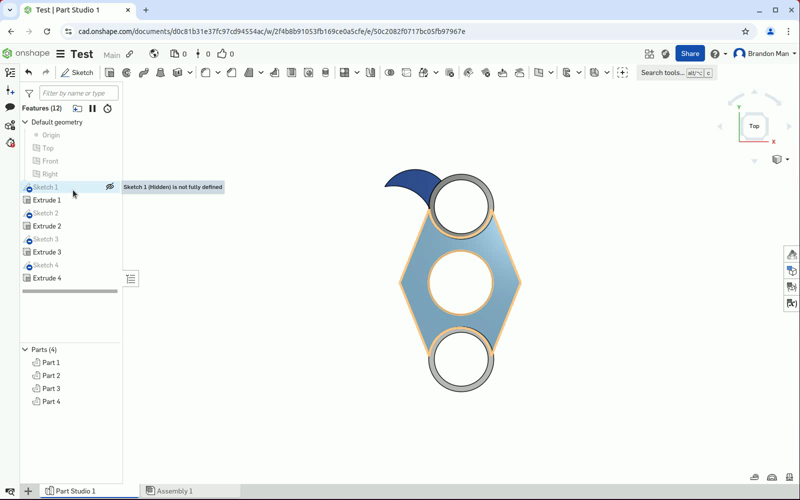
click(73, 189)
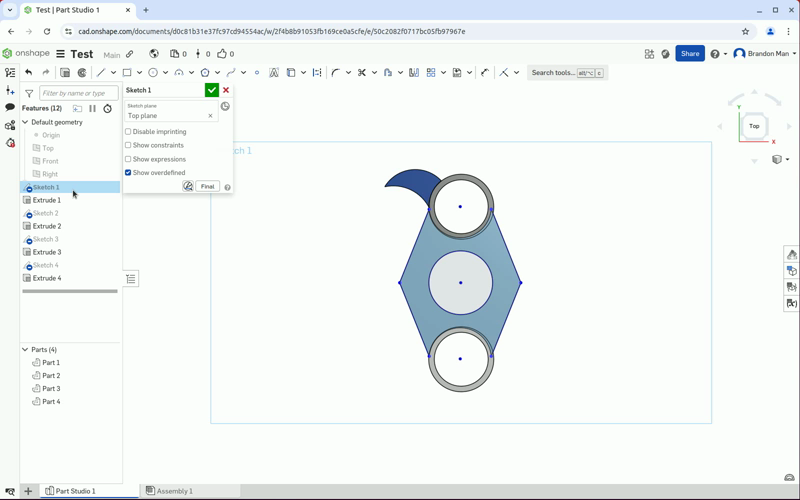
mouse_move(229, 92)
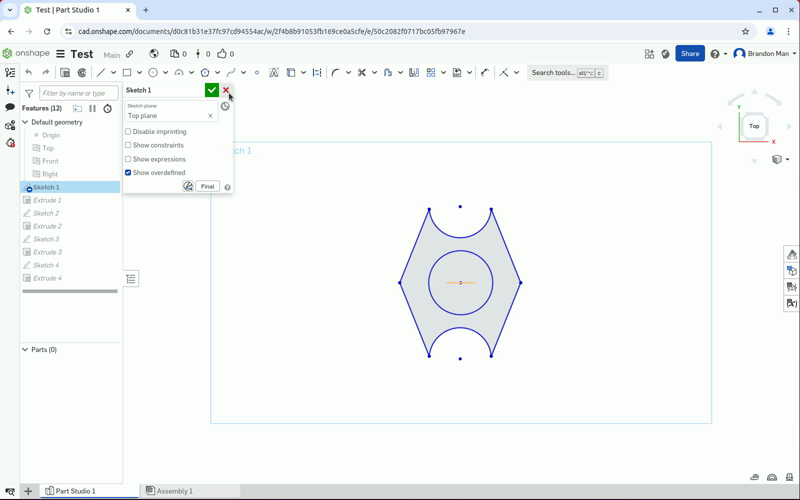
click(229, 92)
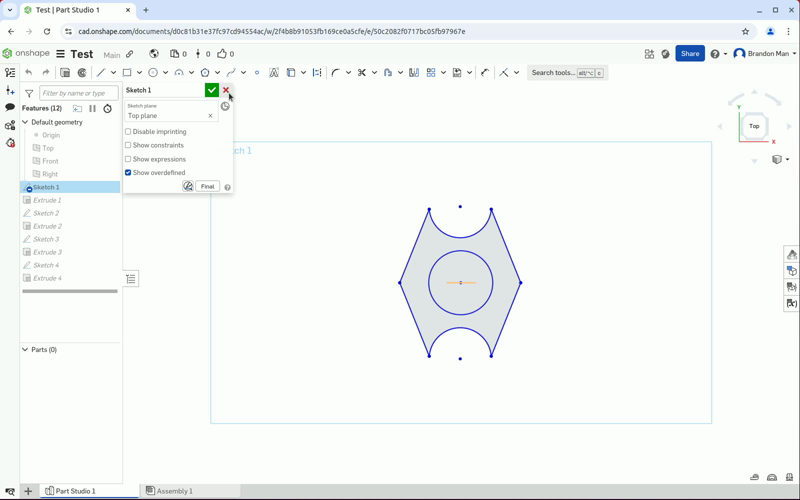
key(shift+s)
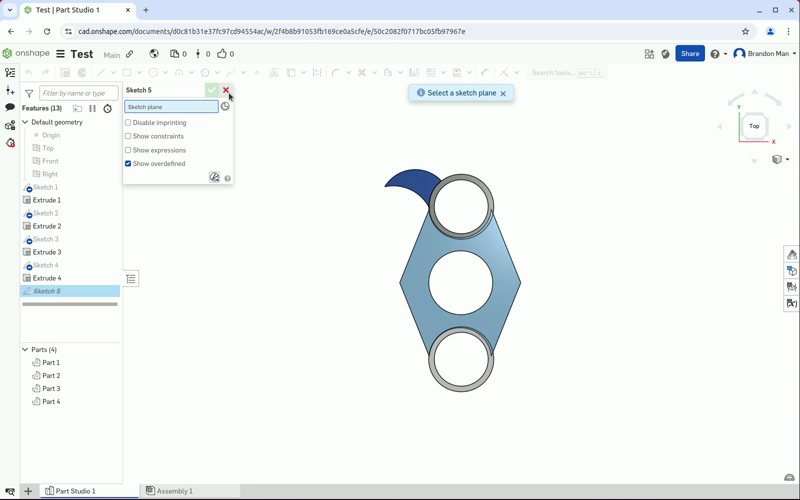
mouse_move(73, 150)
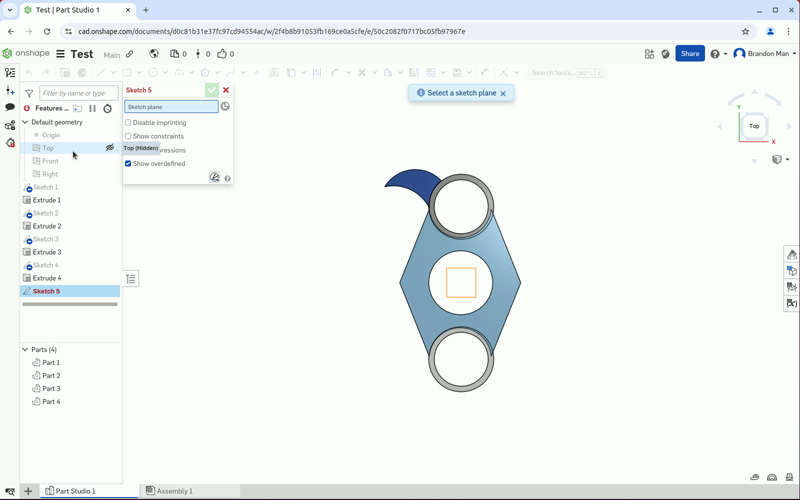
click(73, 150)
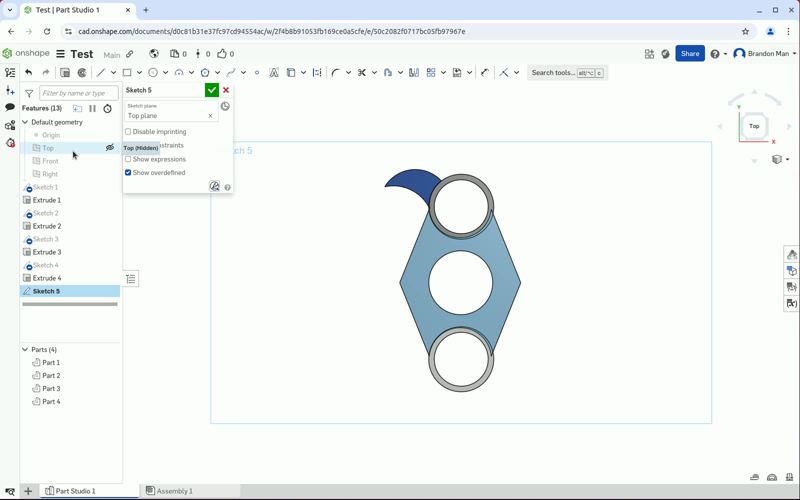
mouse_move(73, 352)
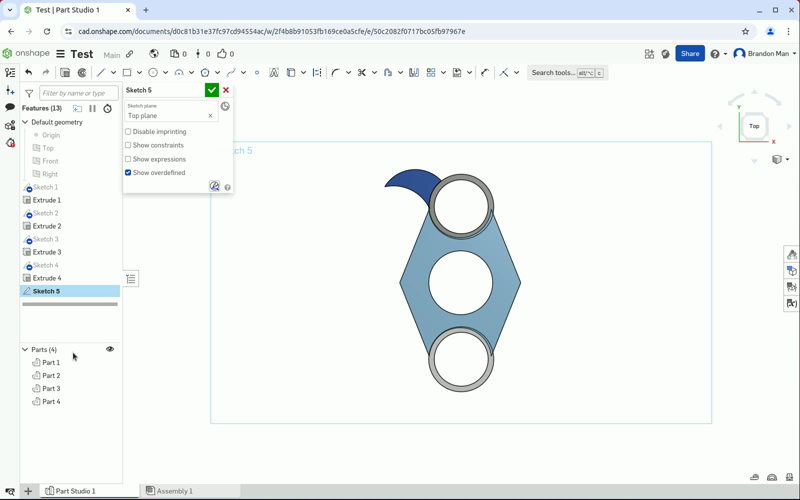
key(y)
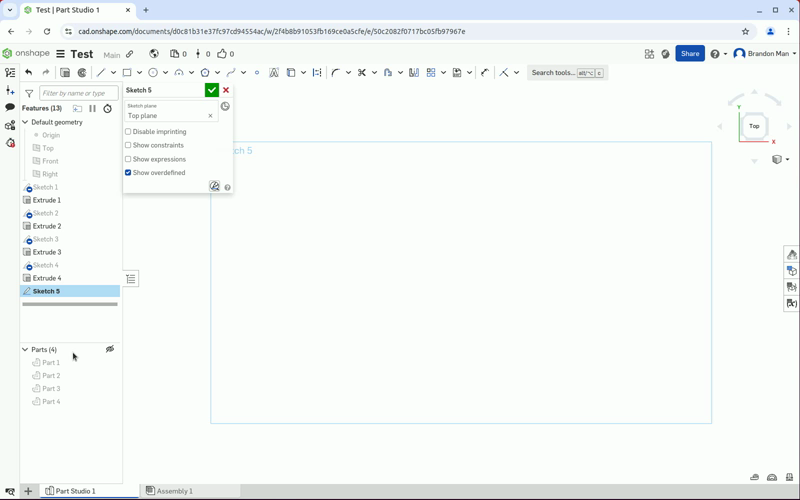
key(a)
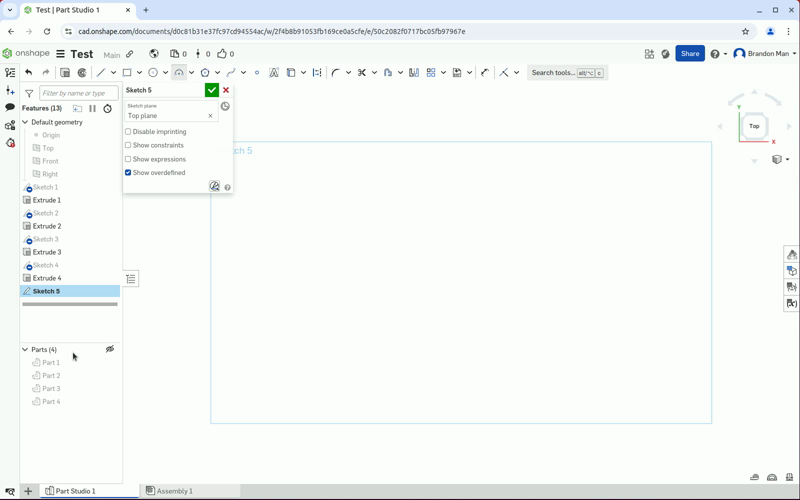
key_down(shift)
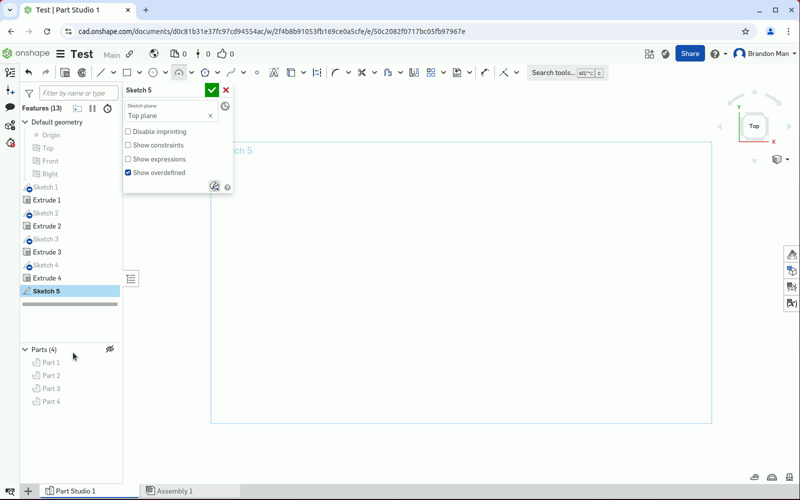
mouse_move(480, 383)
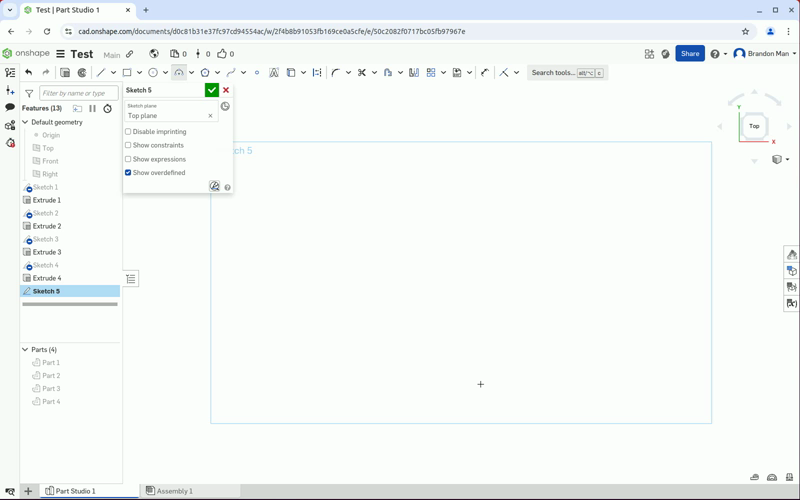
click(480, 383)
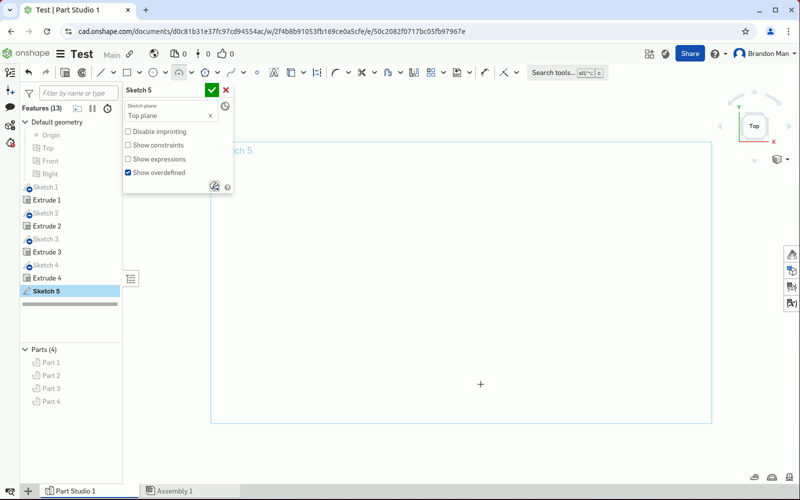
key_up(shift)
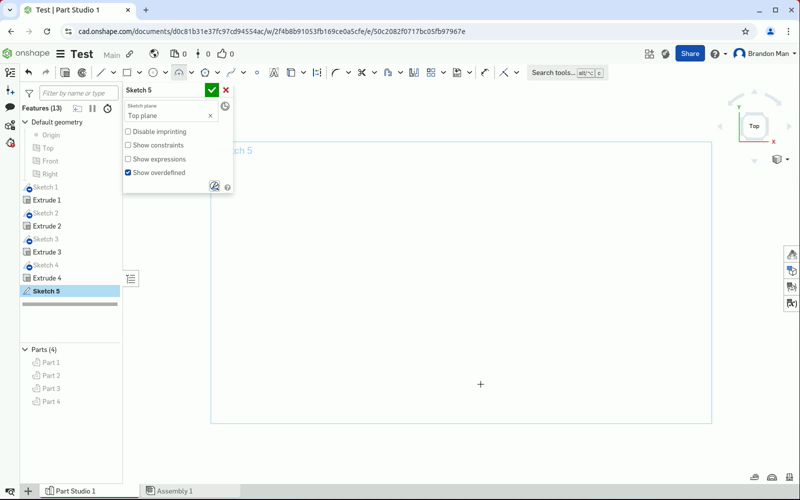
key_down(shift)
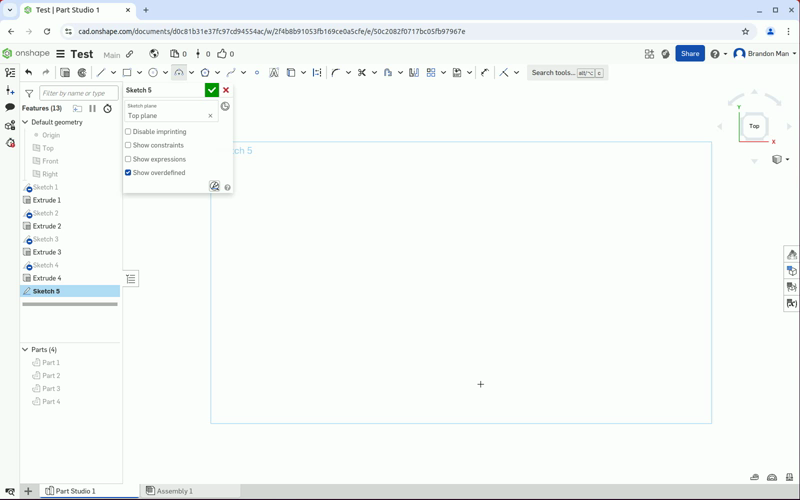
mouse_move(537, 377)
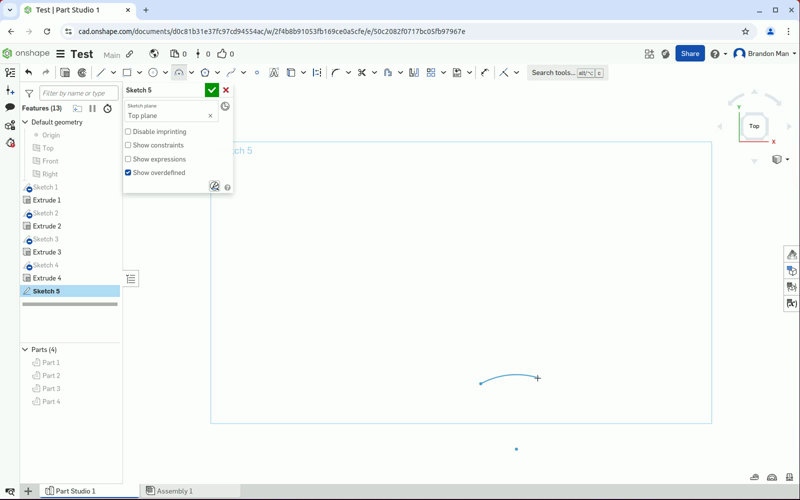
click(537, 377)
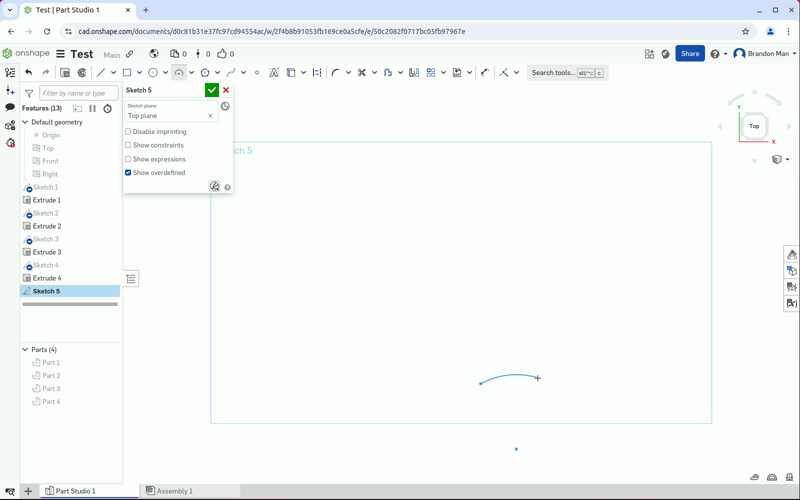
mouse_move(510, 394)
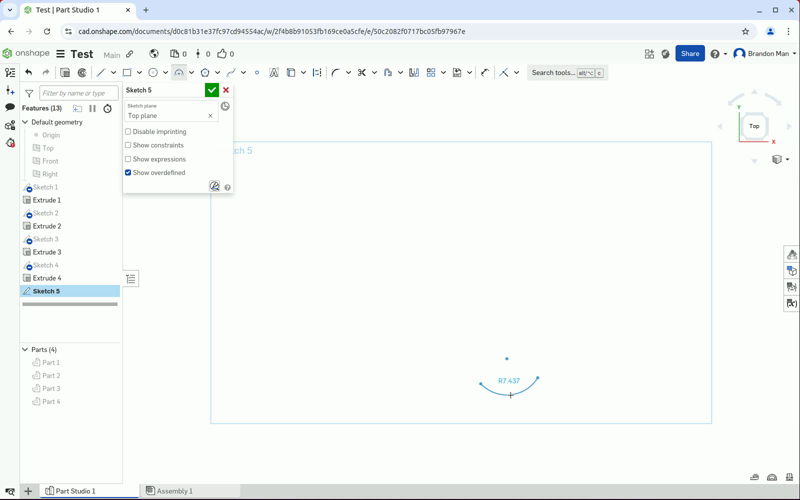
click(510, 394)
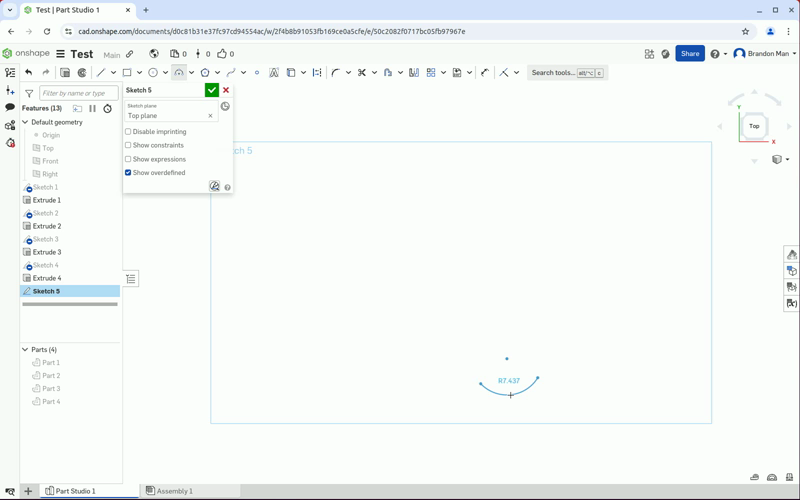
key_up(shift)
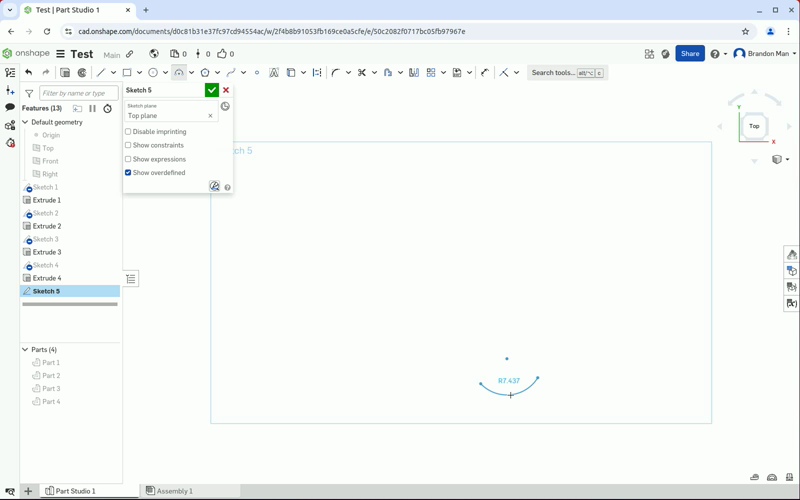
mouse_move(537, 377)
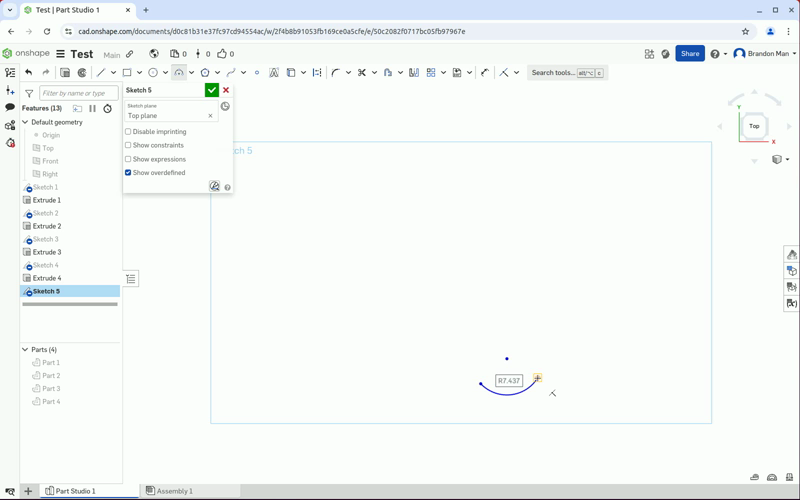
click(537, 377)
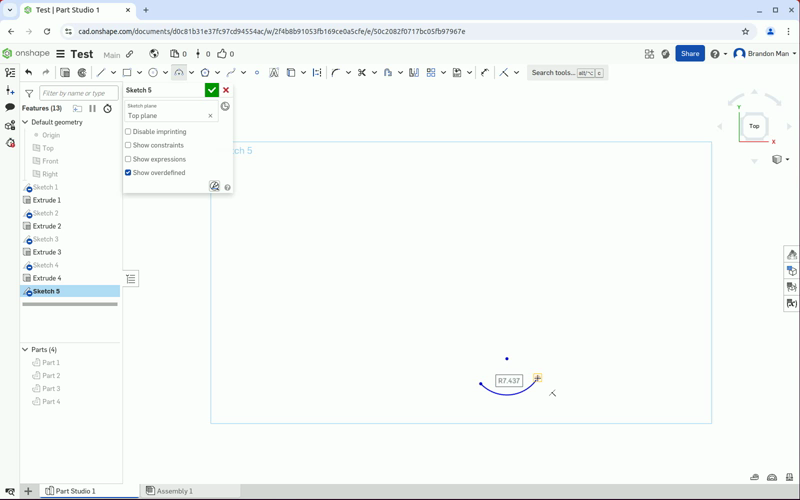
key_down(shift)
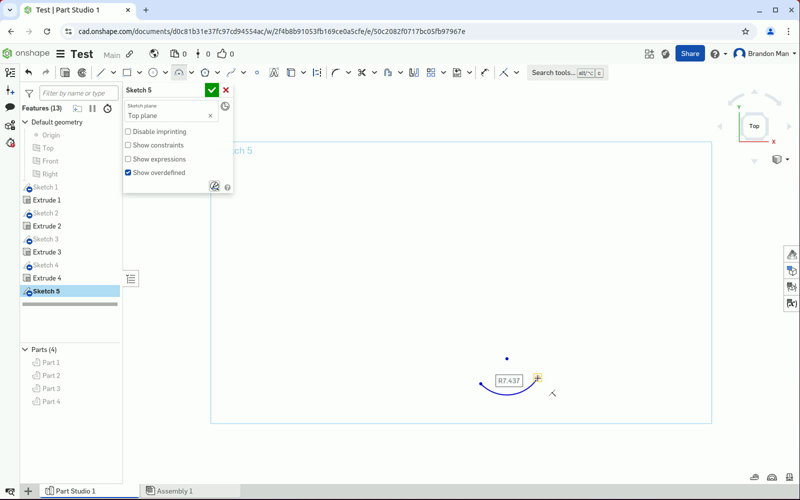
mouse_move(492, 355)
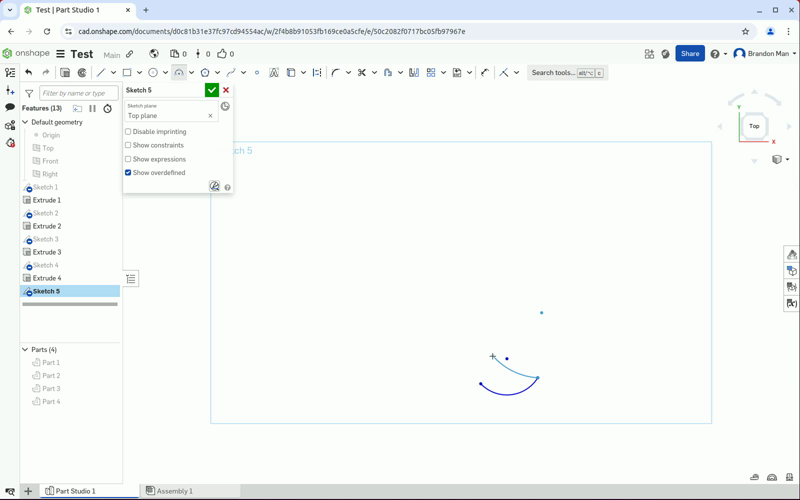
click(492, 355)
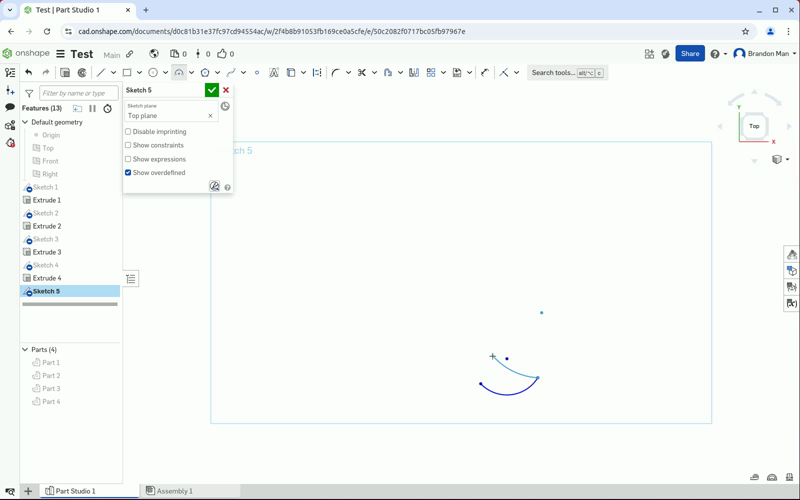
mouse_move(511, 374)
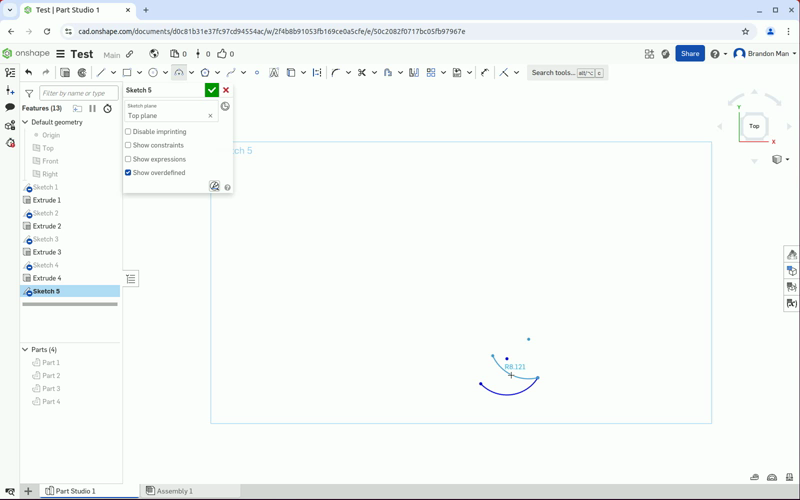
click(511, 374)
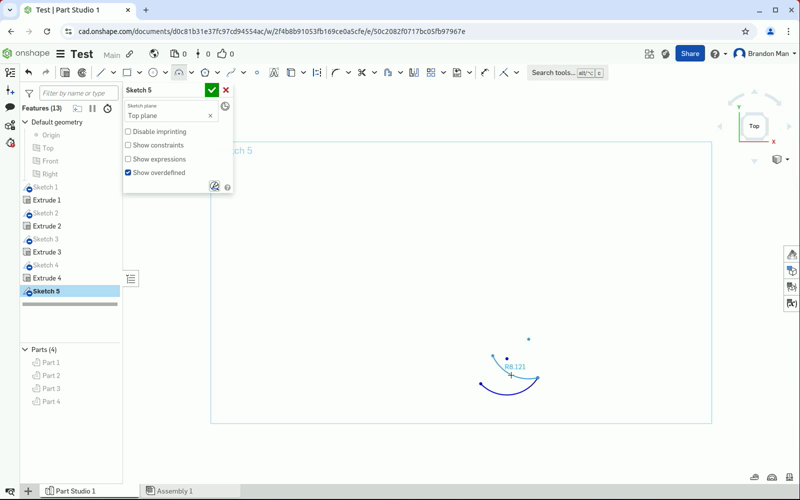
key_up(shift)
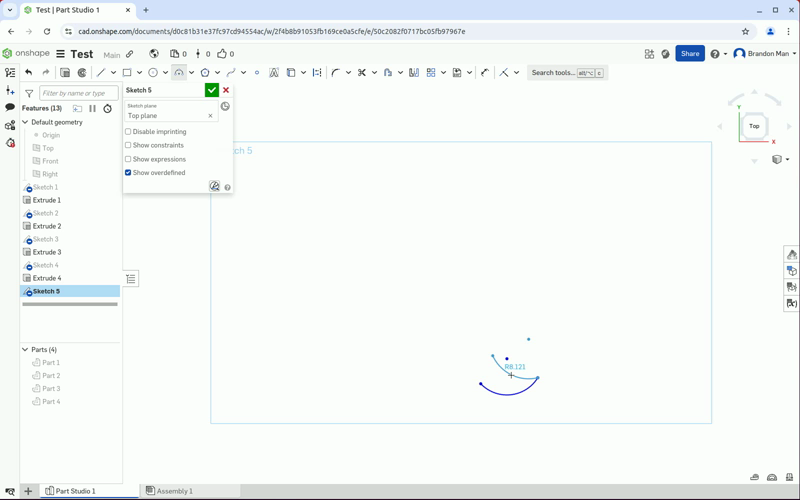
mouse_move(492, 355)
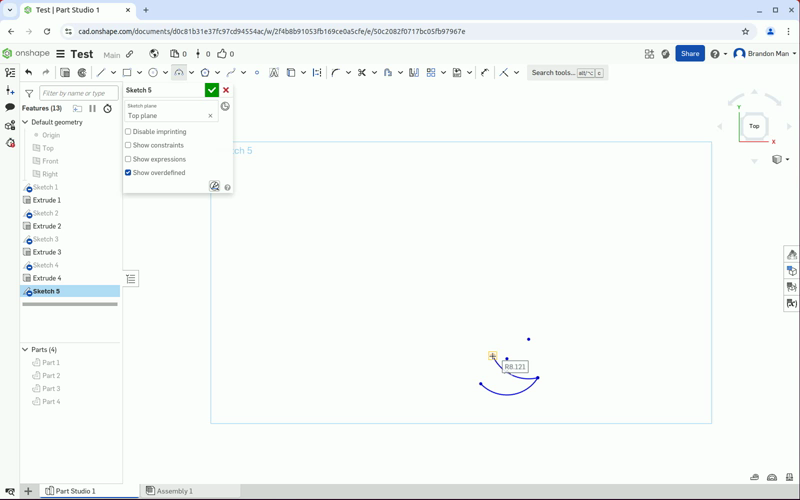
click(492, 355)
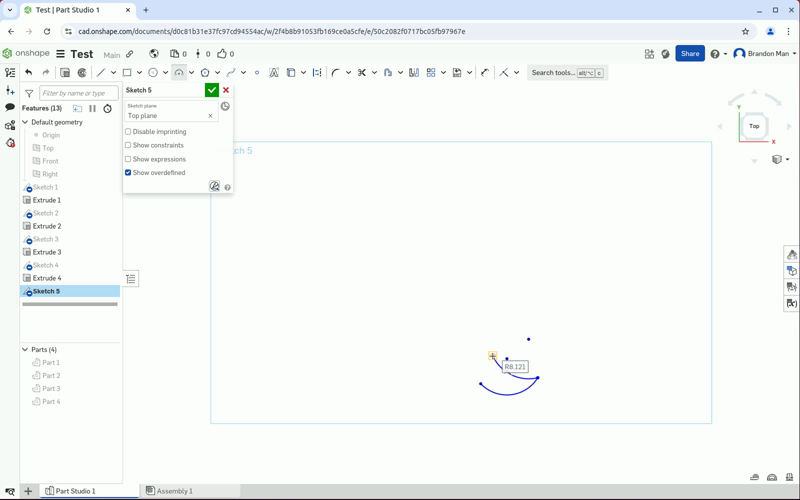
mouse_move(480, 383)
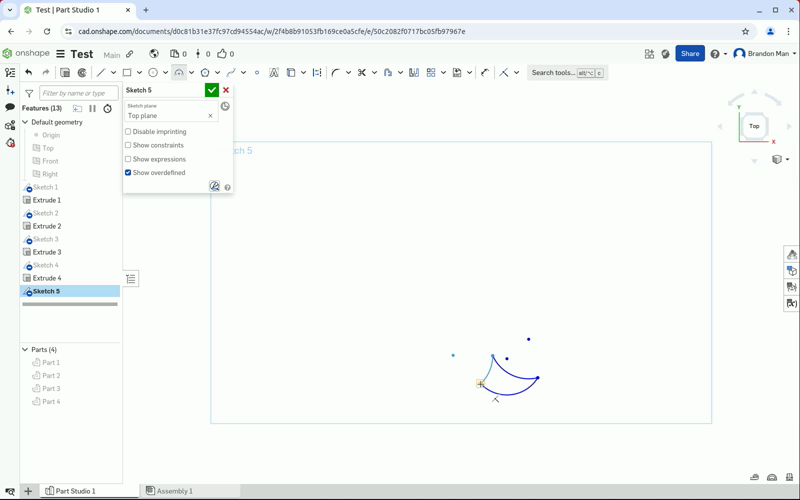
click(480, 383)
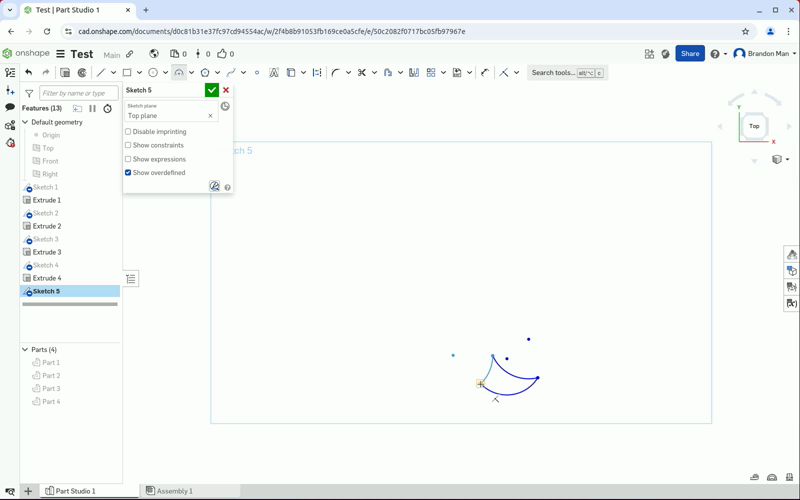
key_down(shift)
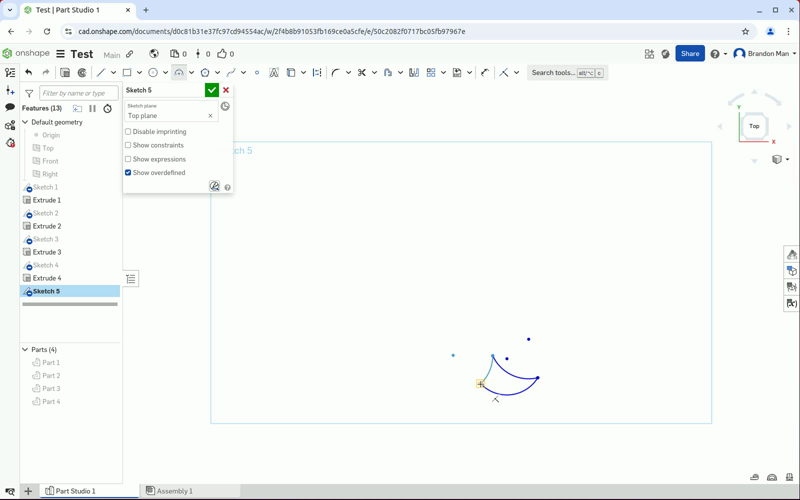
mouse_move(490, 371)
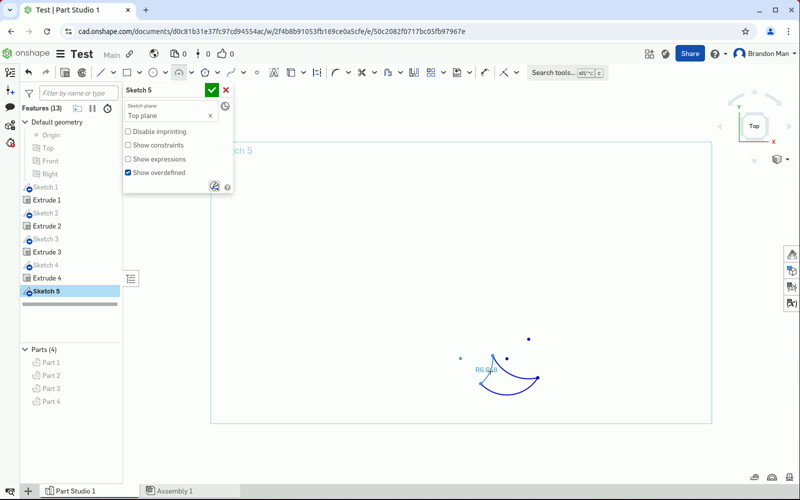
click(490, 371)
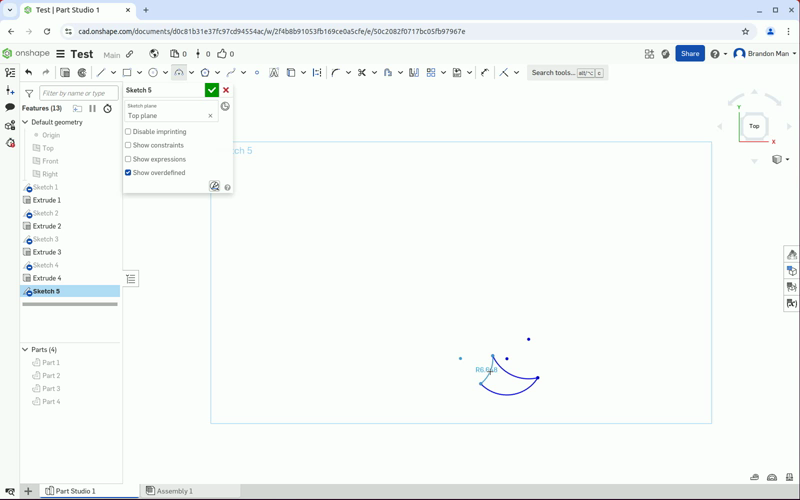
key_up(shift)
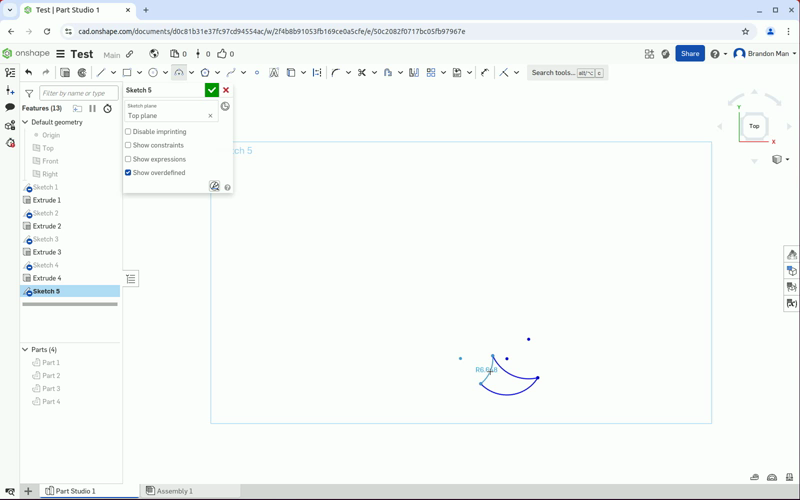
key(esc)
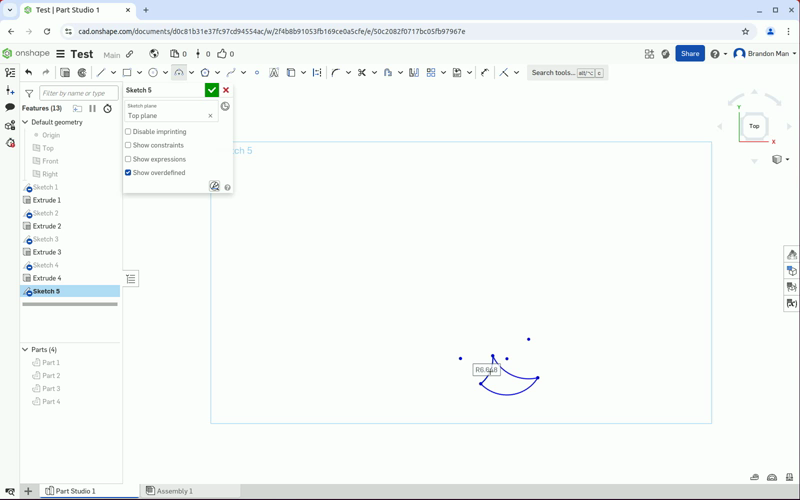
mouse_move(520, 387)
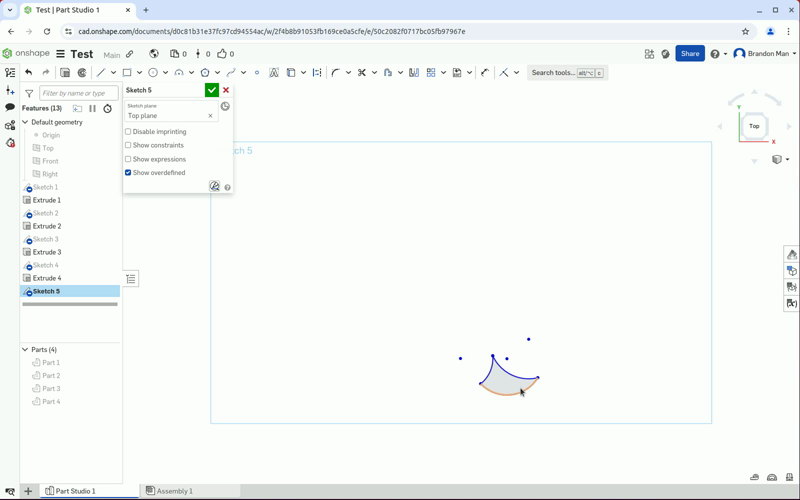
scroll(6)
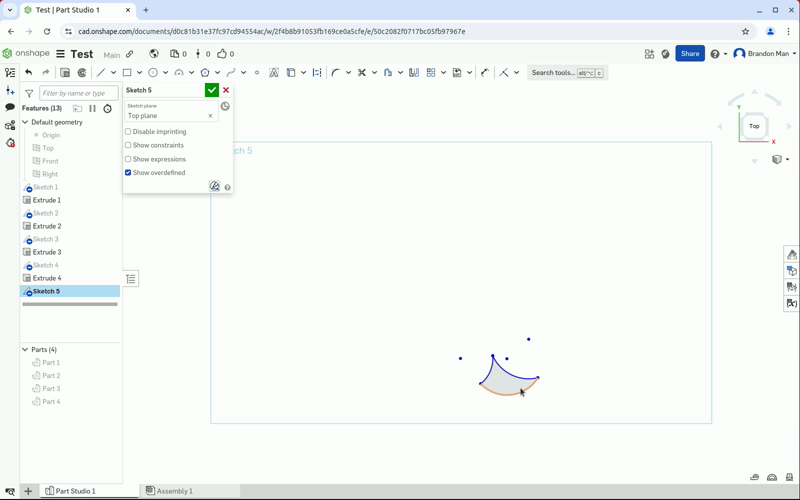
scroll(6)
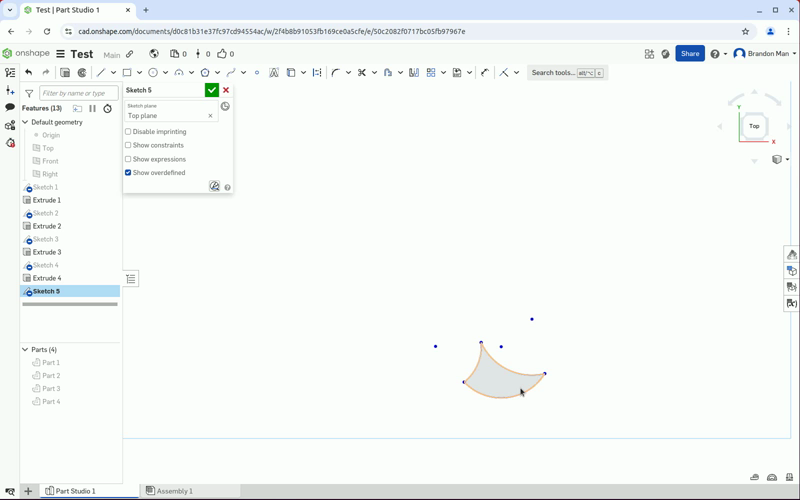
scroll(6)
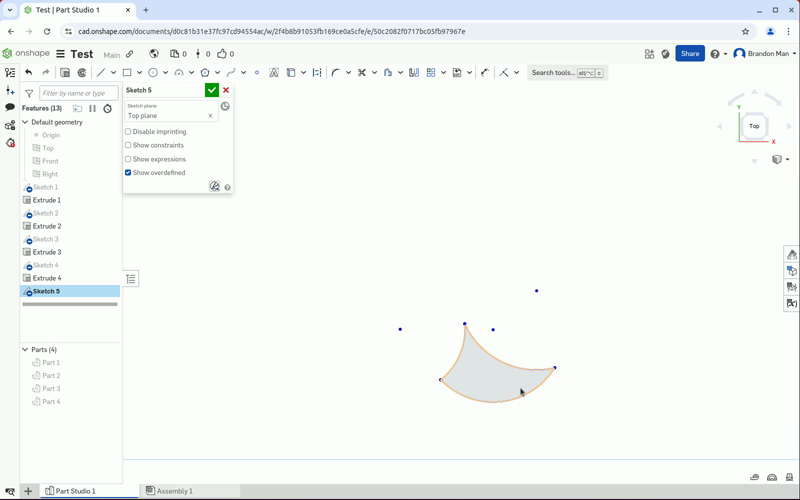
scroll(6)
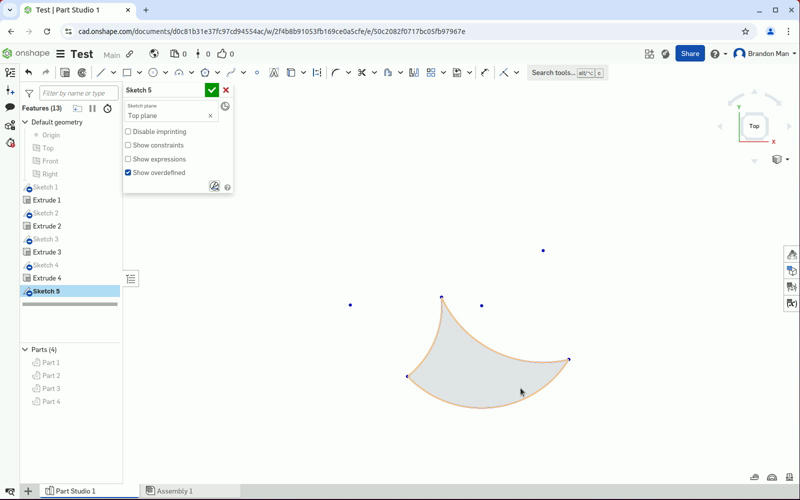
scroll(6)
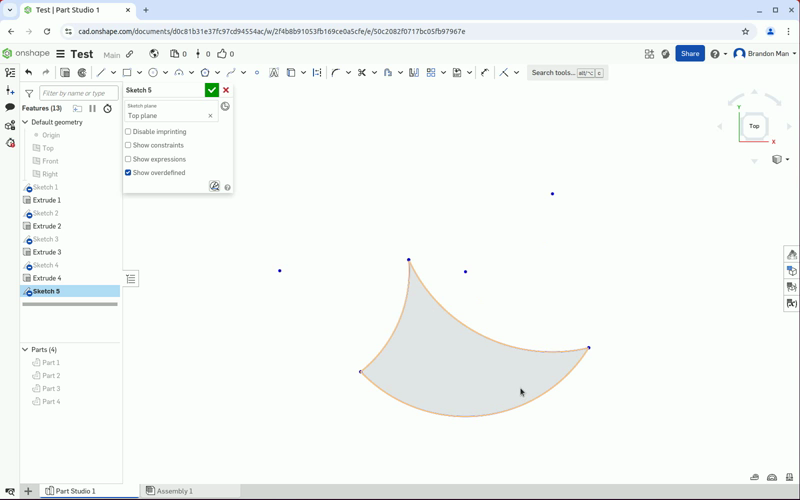
scroll(6)
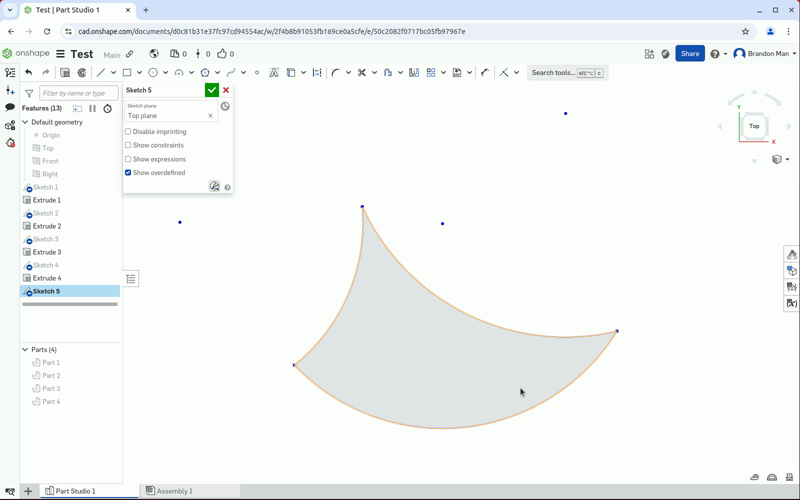
scroll(6)
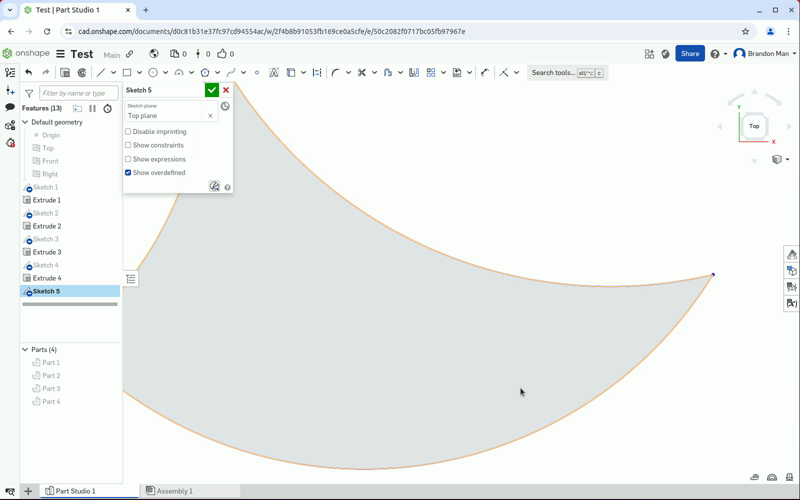
click(520, 387)
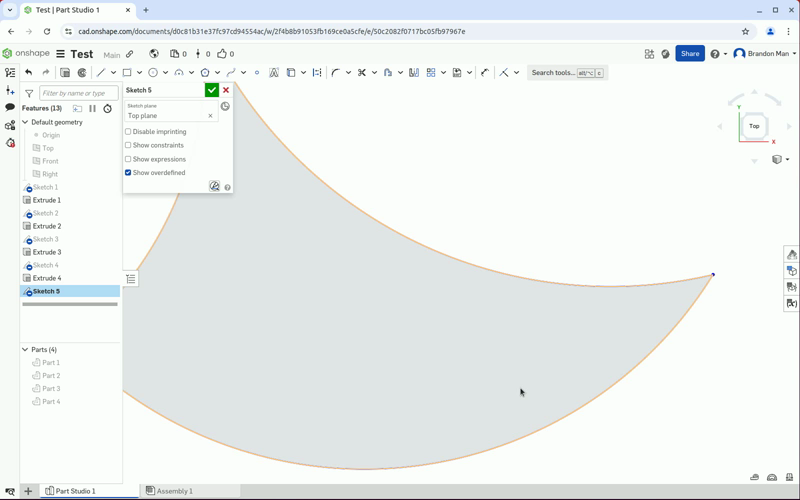
scroll(-6)
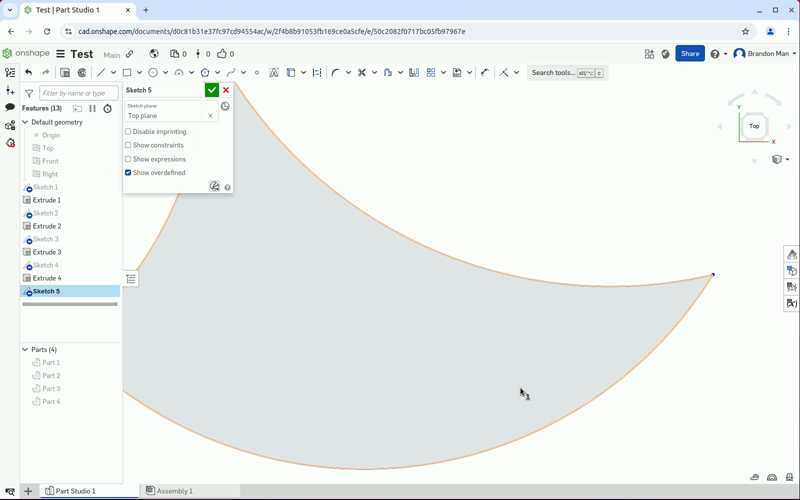
scroll(-6)
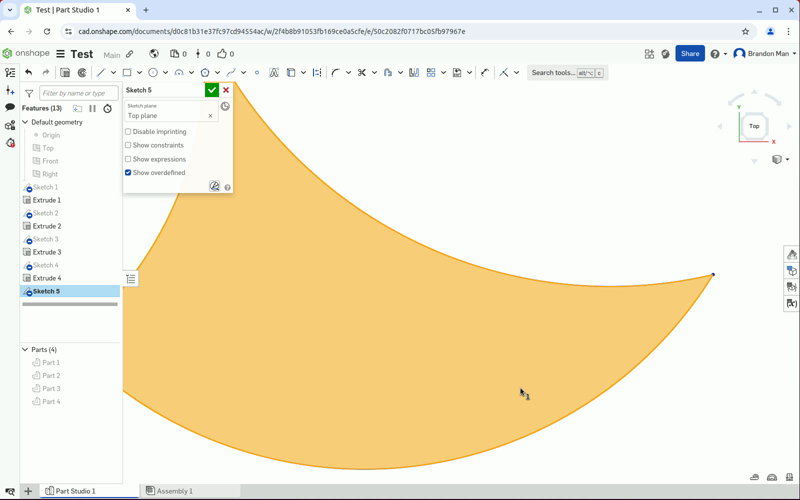
scroll(-6)
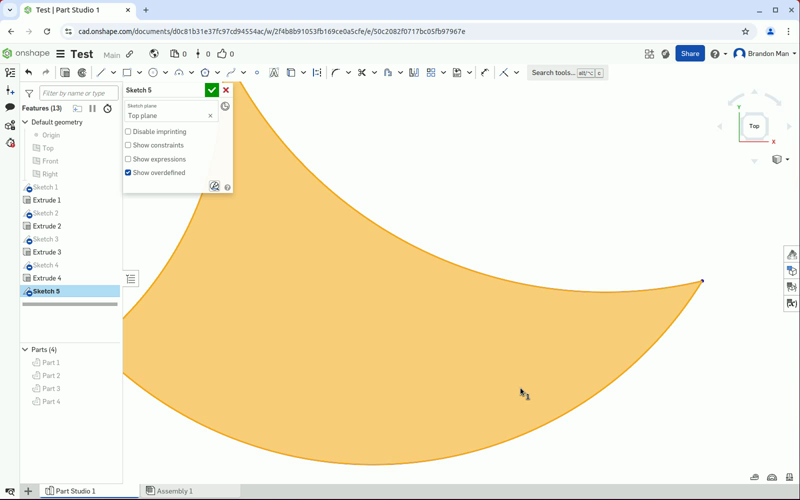
scroll(-6)
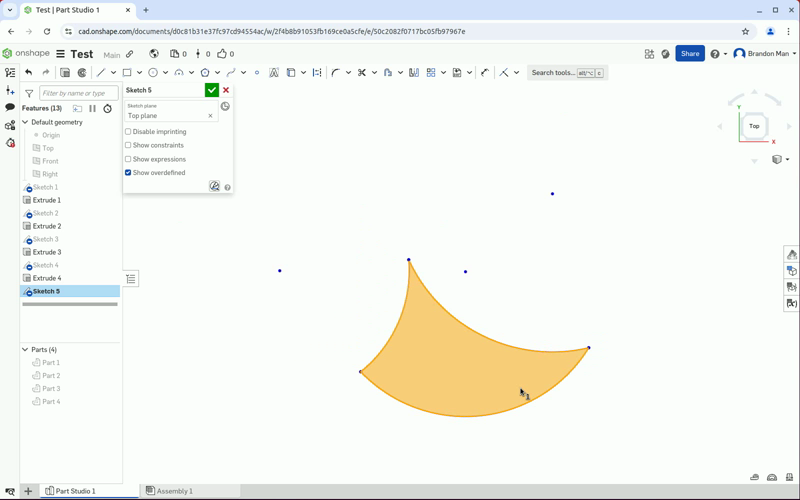
scroll(-6)
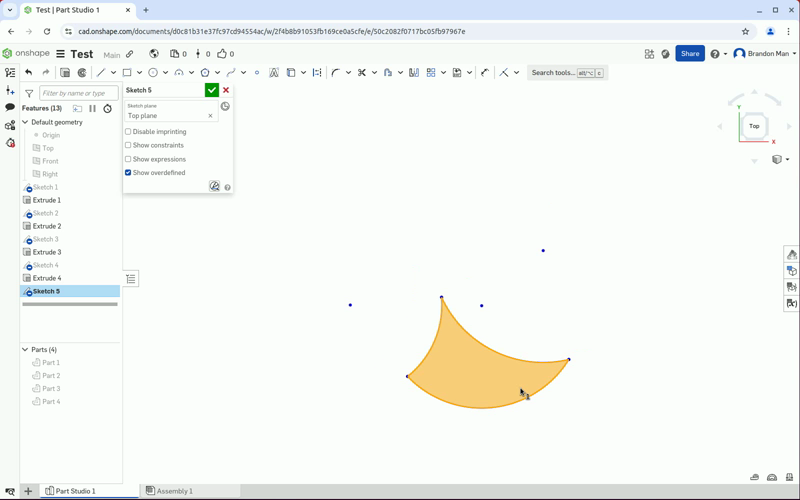
scroll(-6)
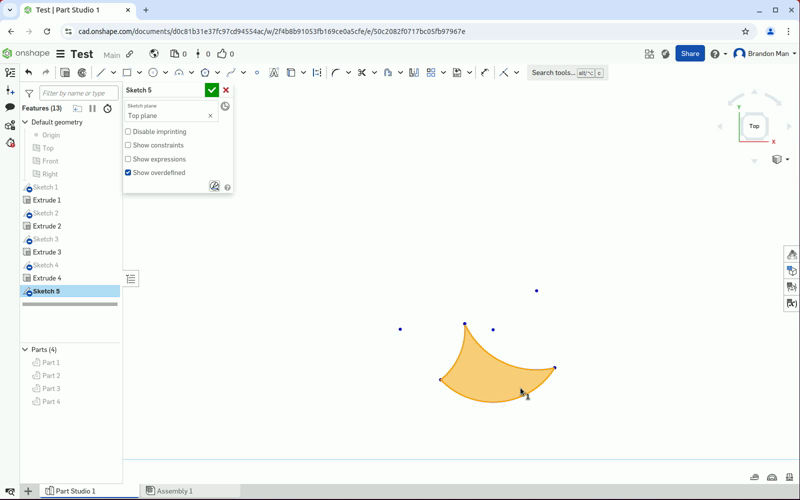
scroll(-6)
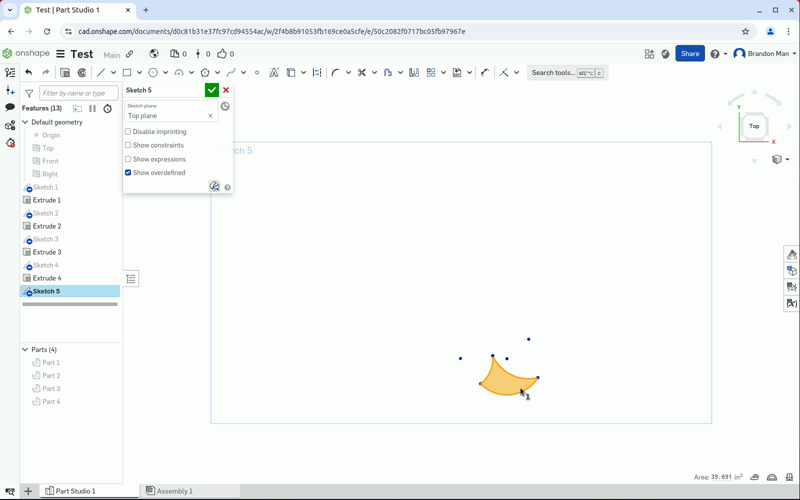
mouse_move(73, 352)
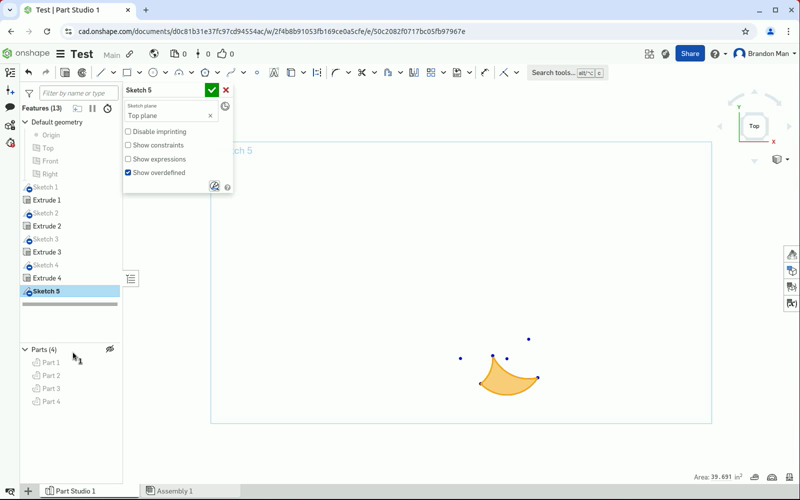
key(shift+y)
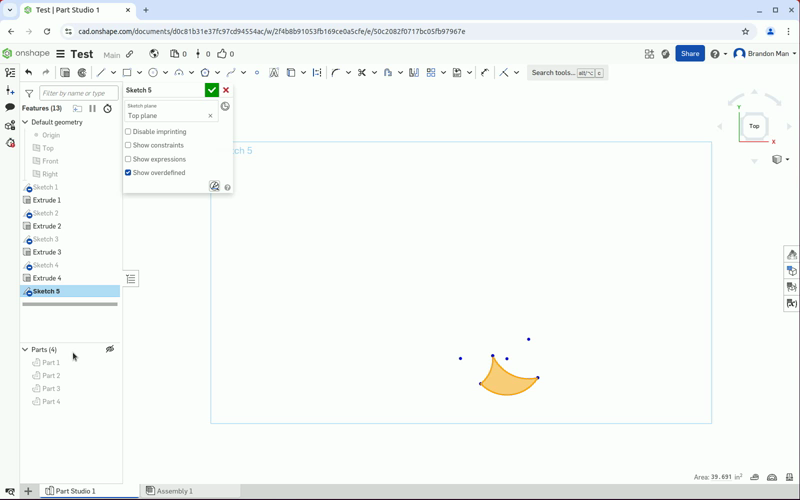
key(shift+e)
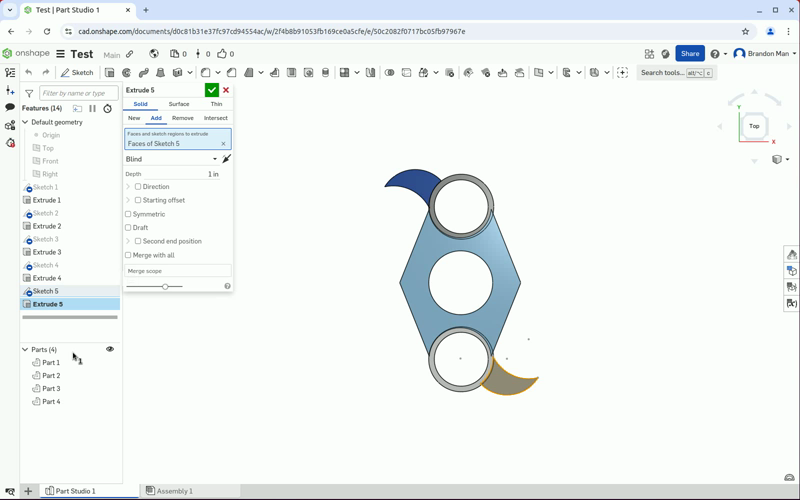
mouse_move(143, 106)
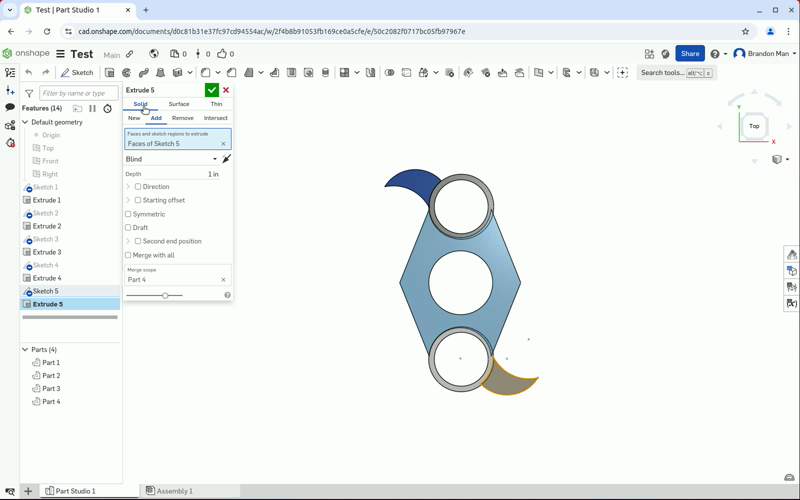
click(143, 106)
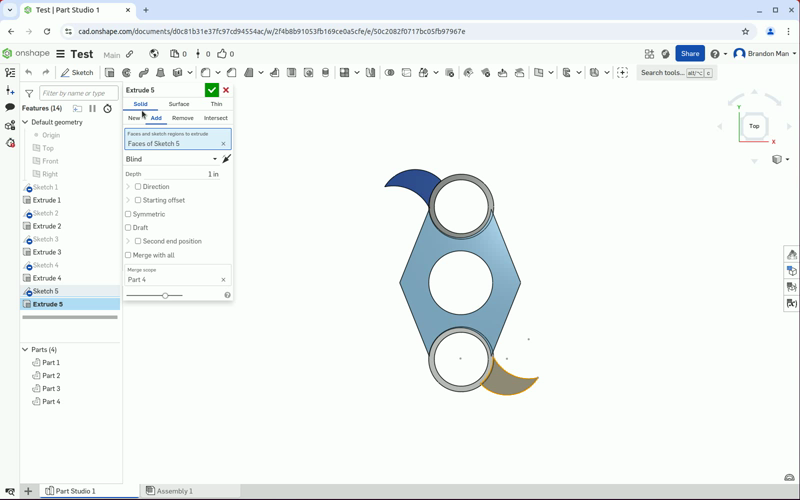
mouse_move(137, 120)
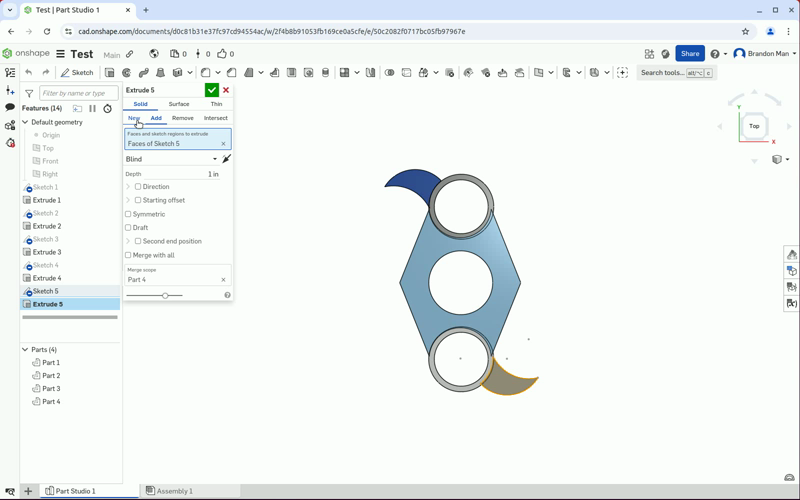
click(137, 120)
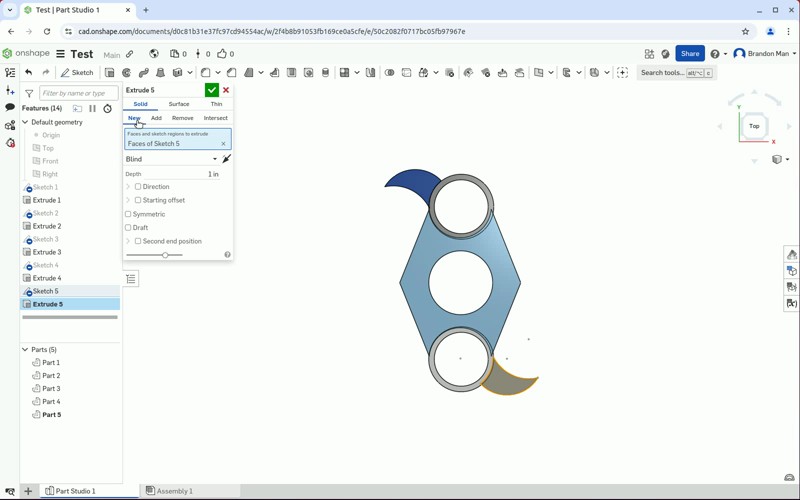
key(tab, 4)
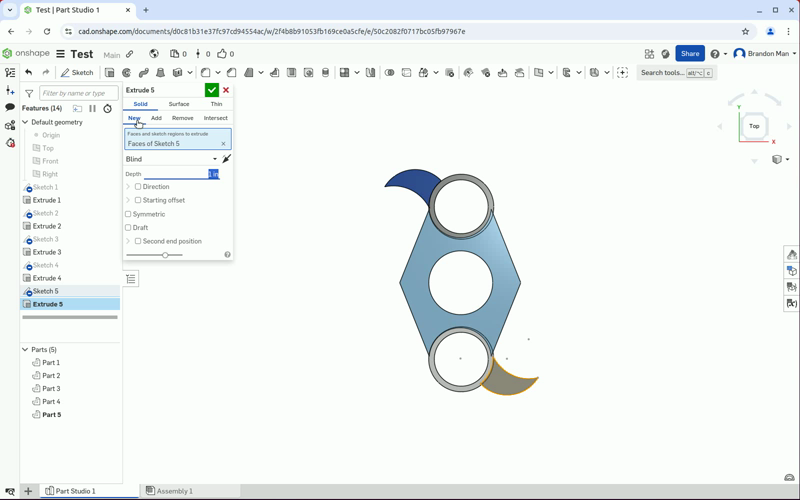
text(3.37)
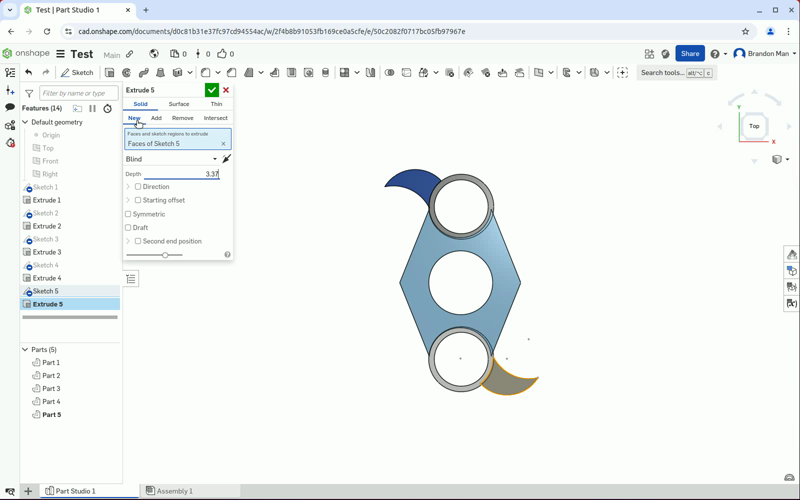
key(enter)
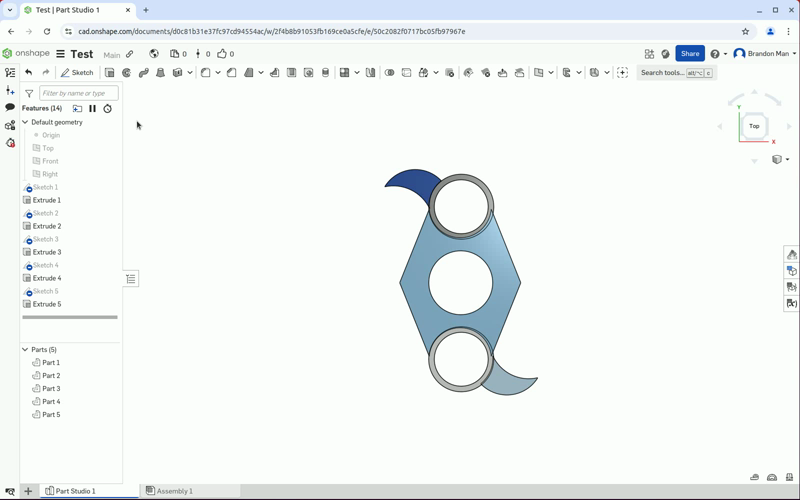
key(shift+h)
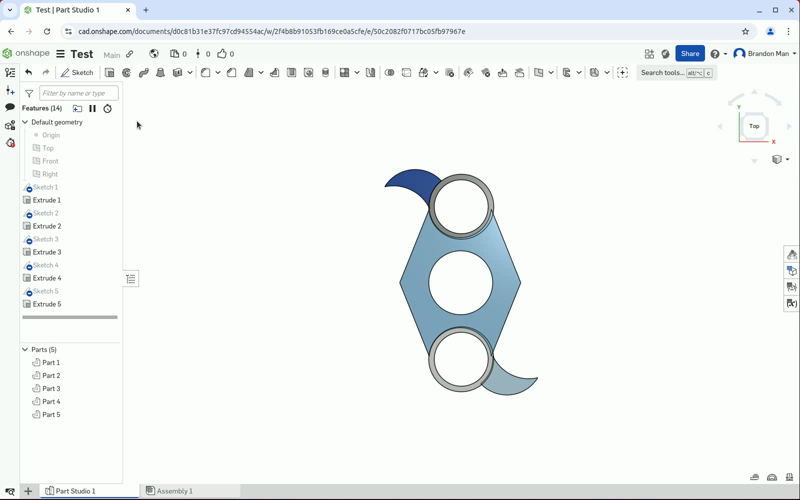
key(shift+h)
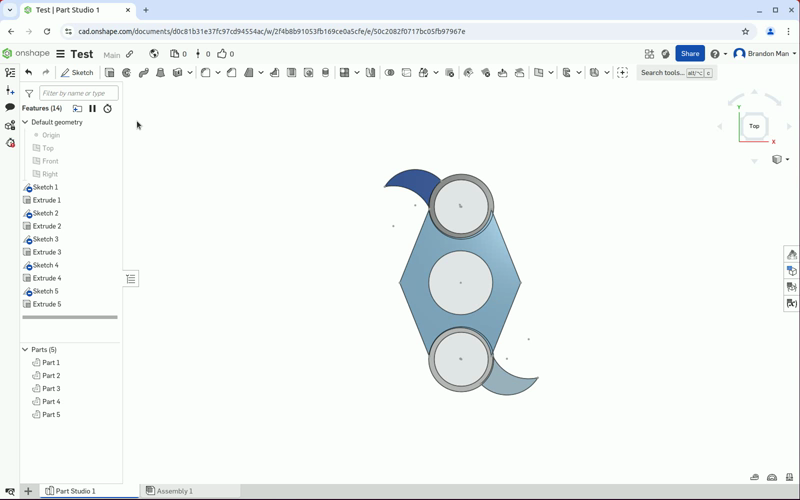
key(shift+7)
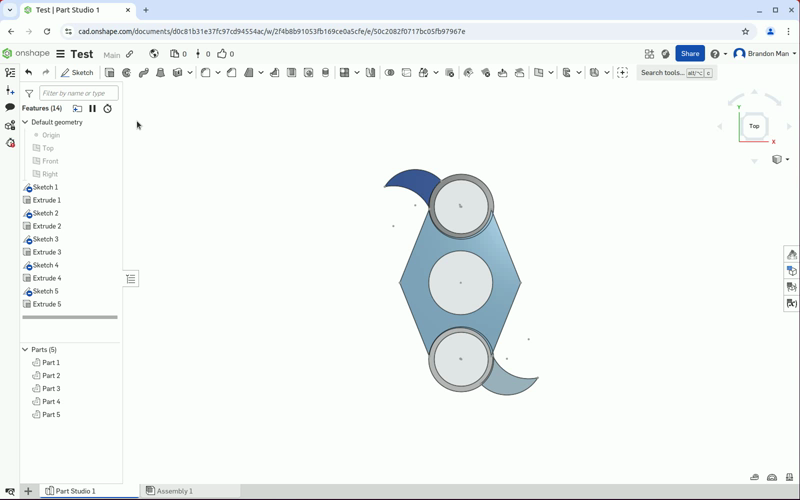
key(up, 3)
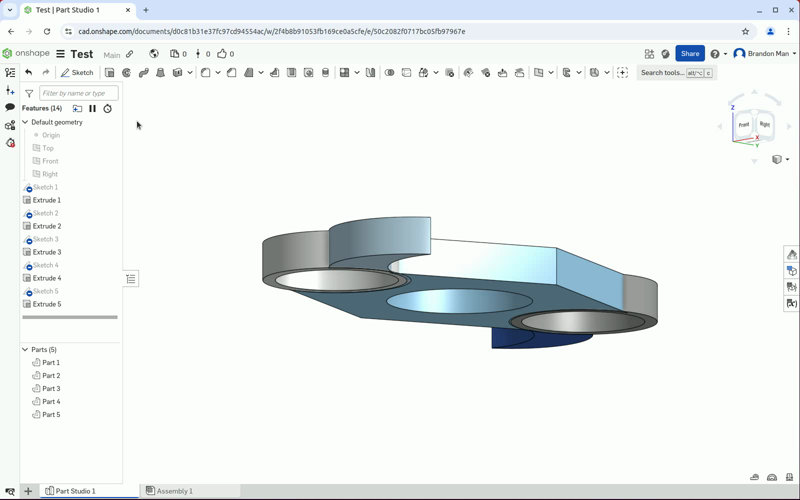
key(left, 3)
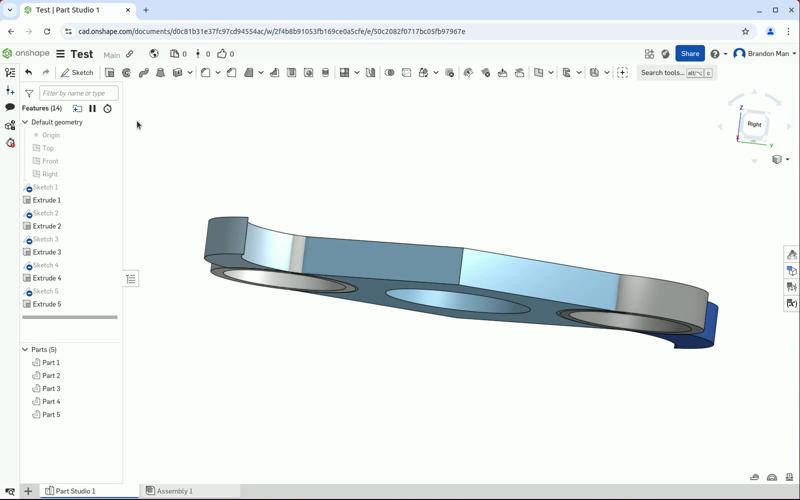
key(right, 3)
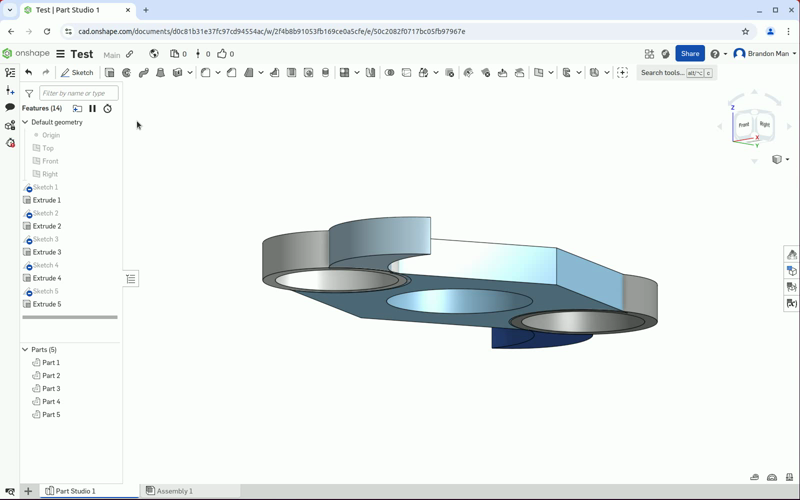
key(down, 3)
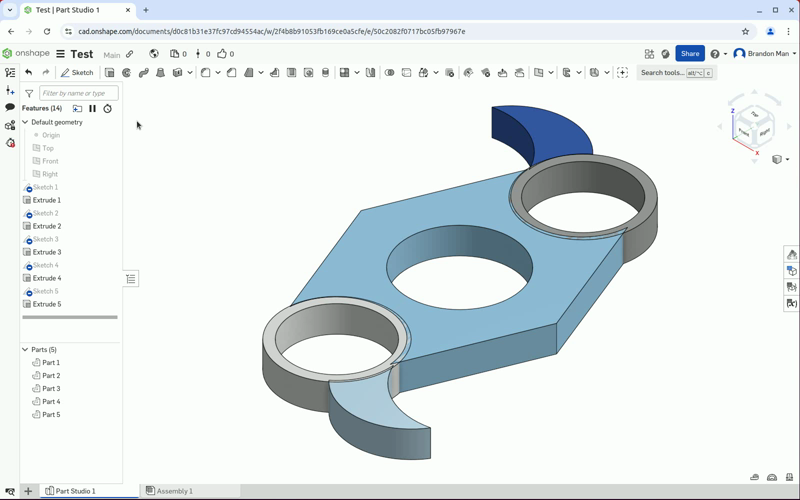
mouse_move(73, 189)
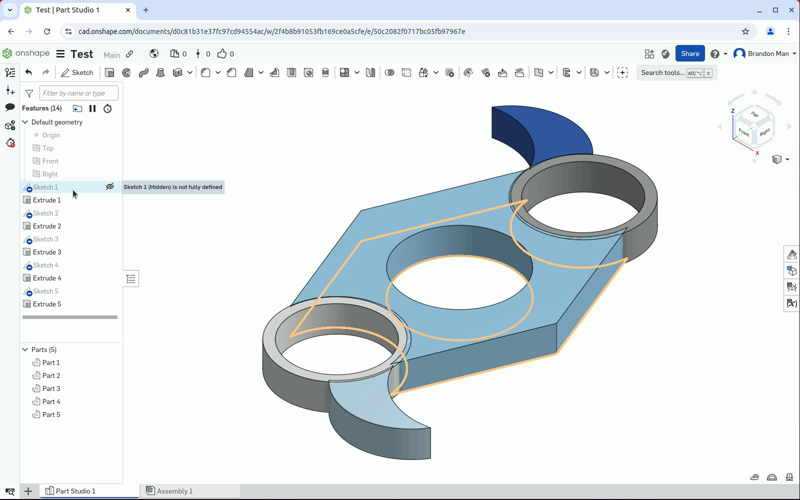
click(73, 189)